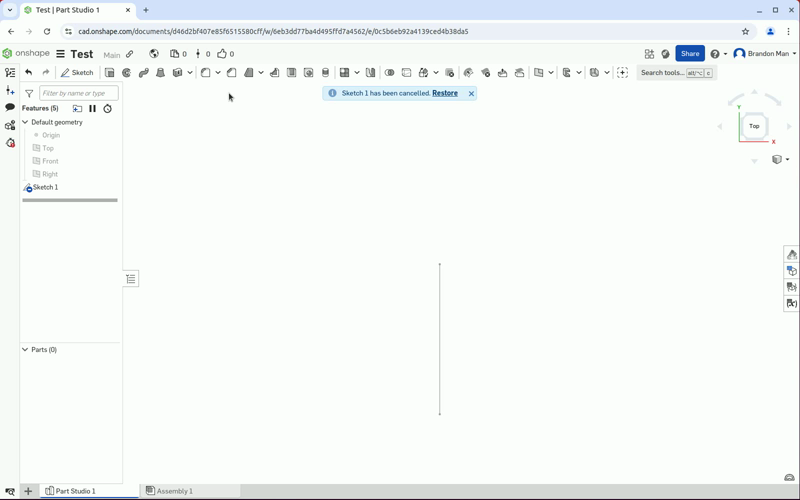
key(shift+h)
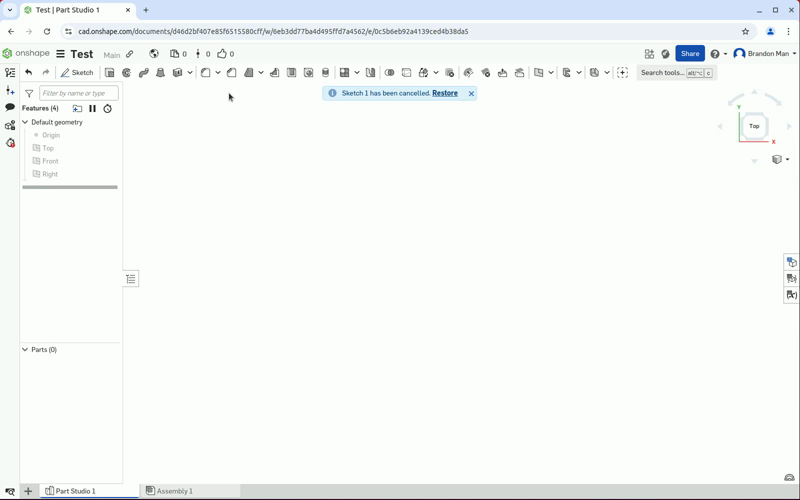
key(shift+s)
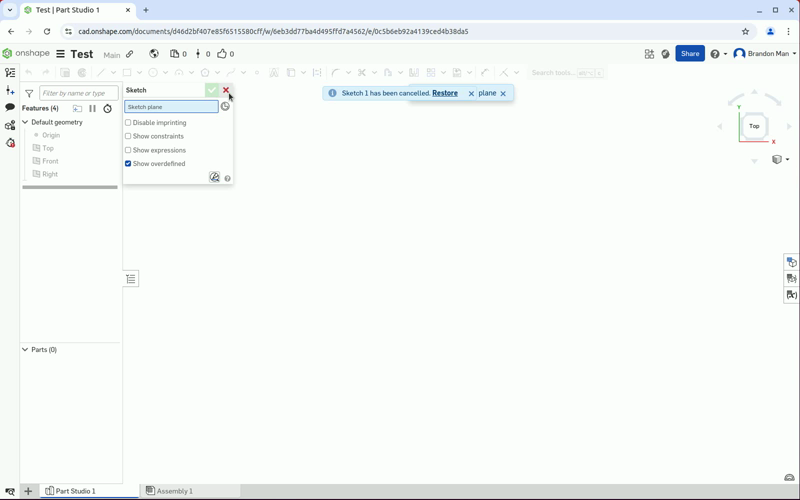
mouse_move(73, 150)
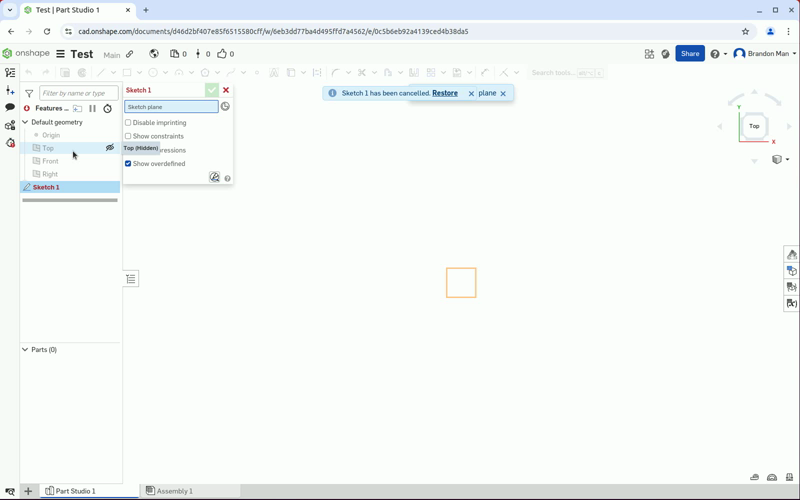
click(73, 150)
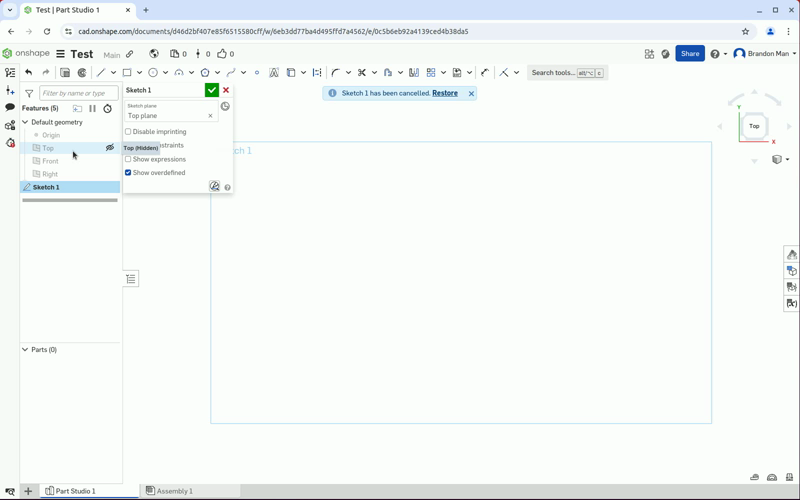
mouse_move(73, 352)
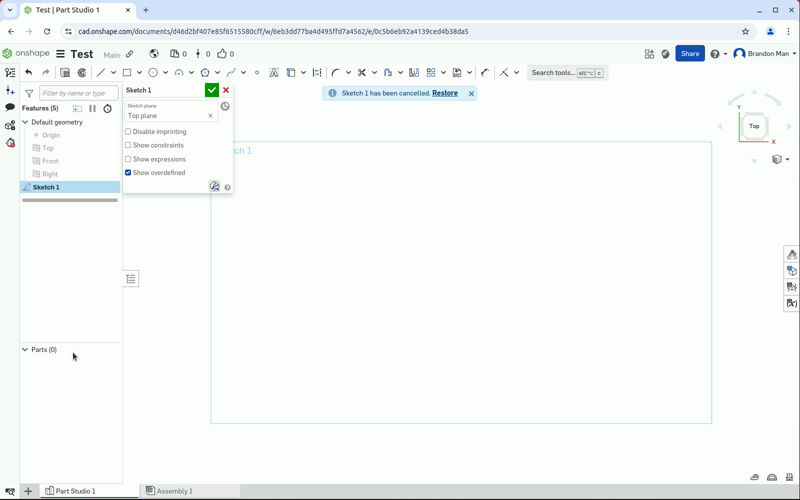
key(y)
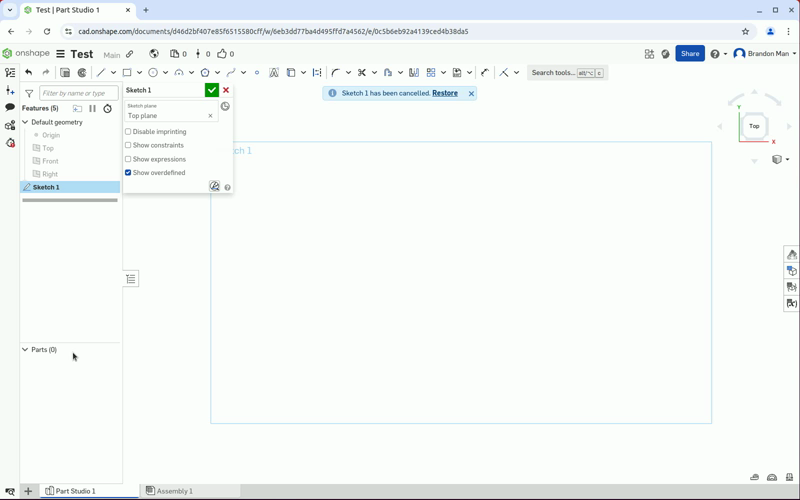
key(l)
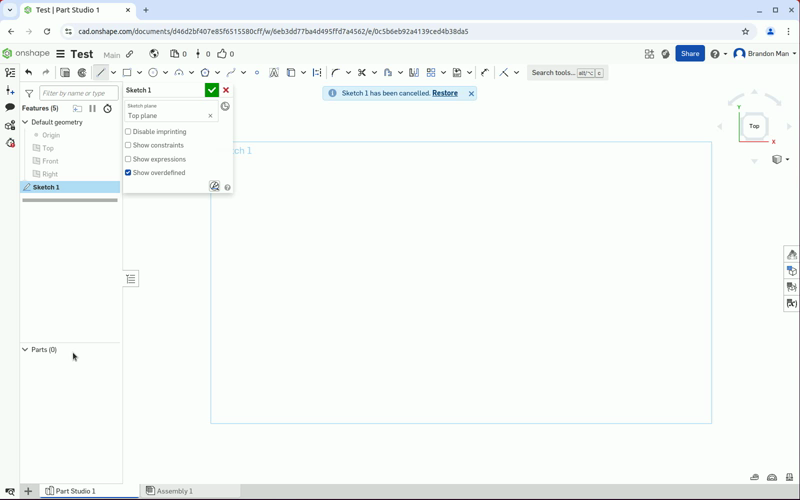
key_down(shift)
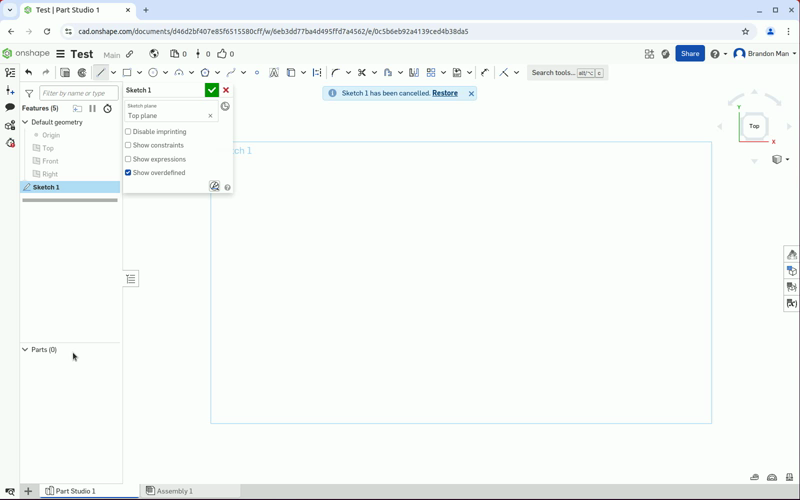
mouse_move(348, 314)
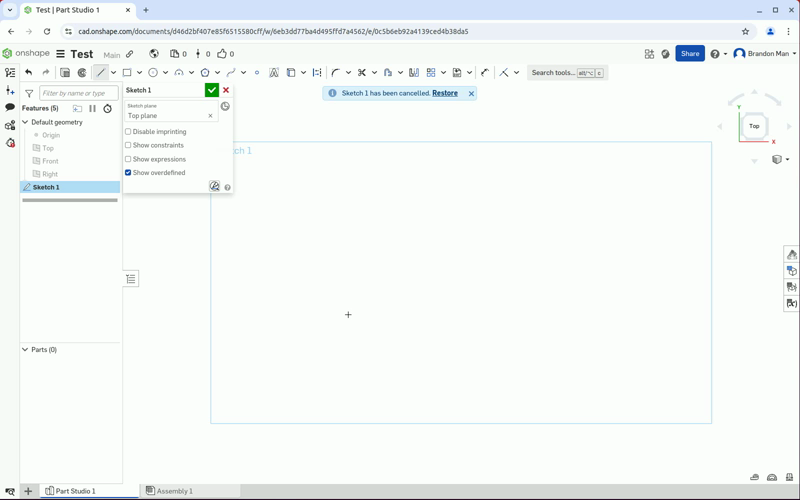
click(348, 314)
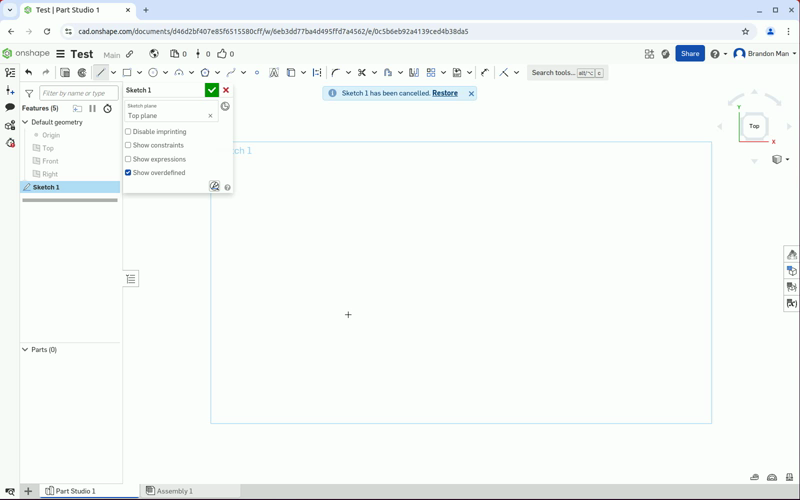
key_up(shift)
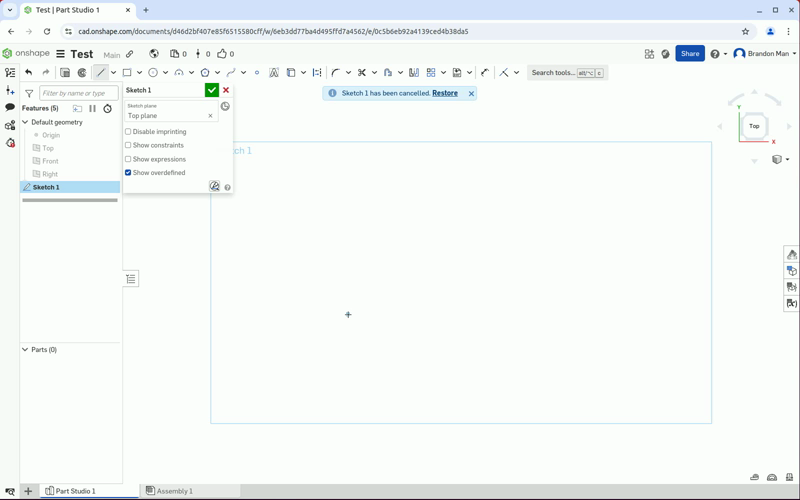
key_down(shift)
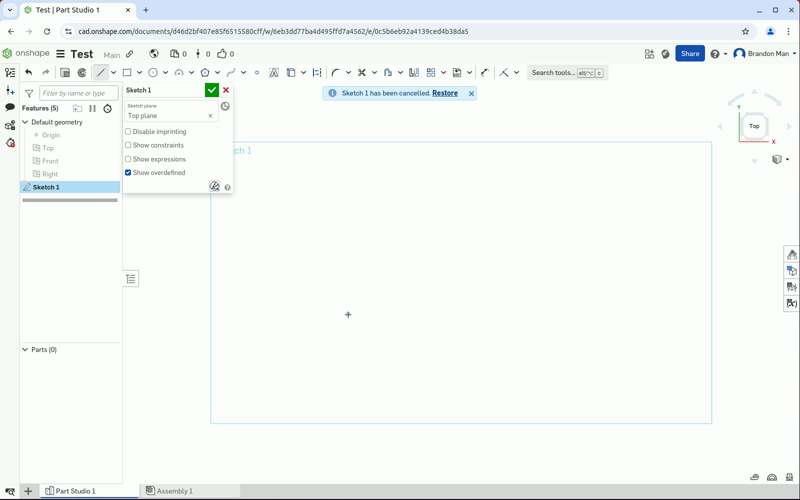
mouse_move(572, 314)
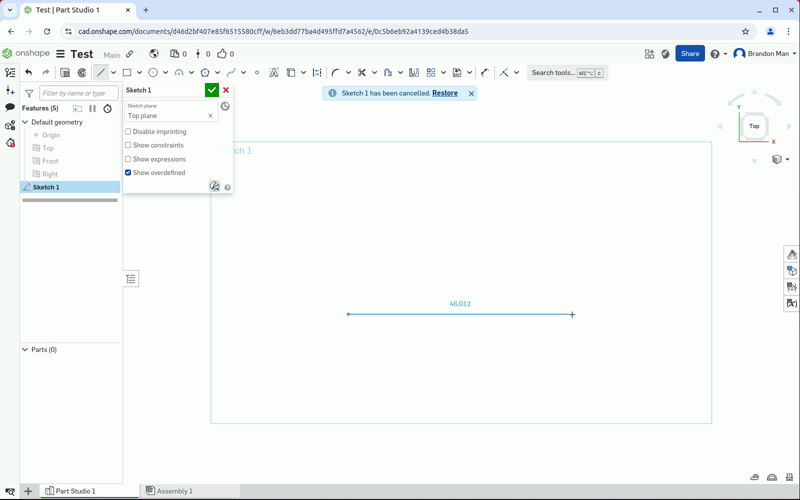
click(572, 314)
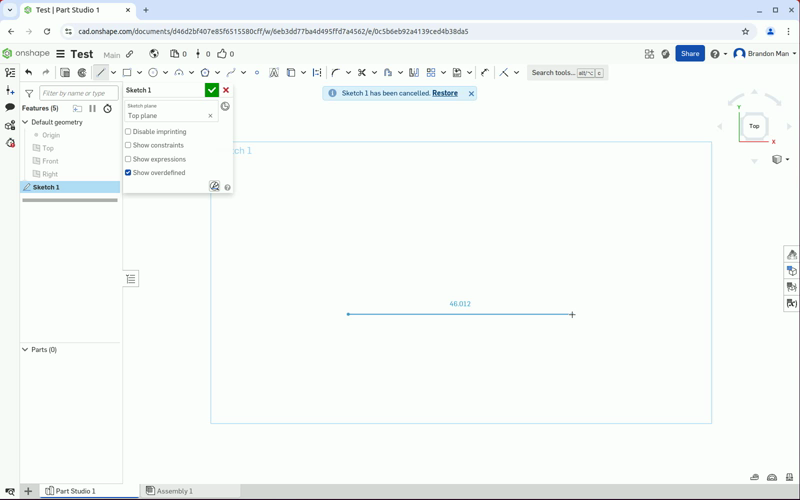
key_up(shift)
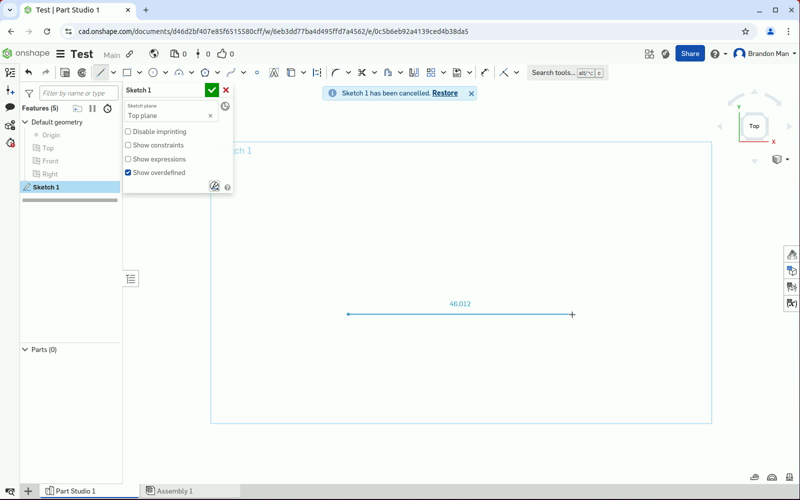
key_down(shift)
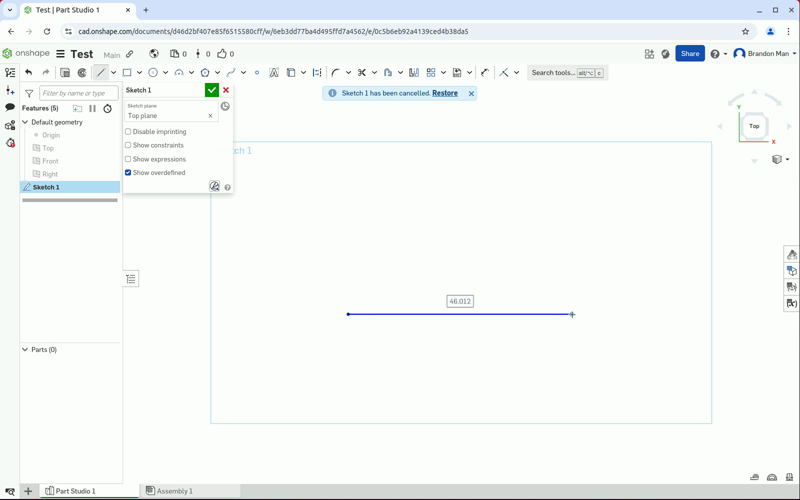
mouse_move(572, 253)
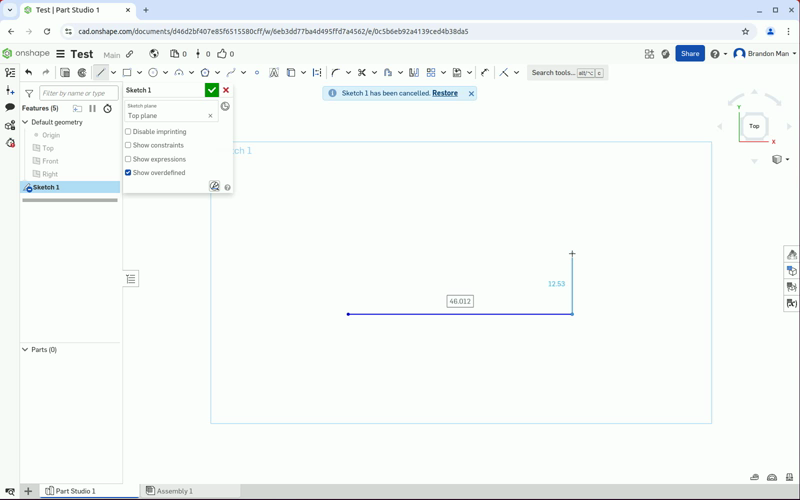
click(572, 253)
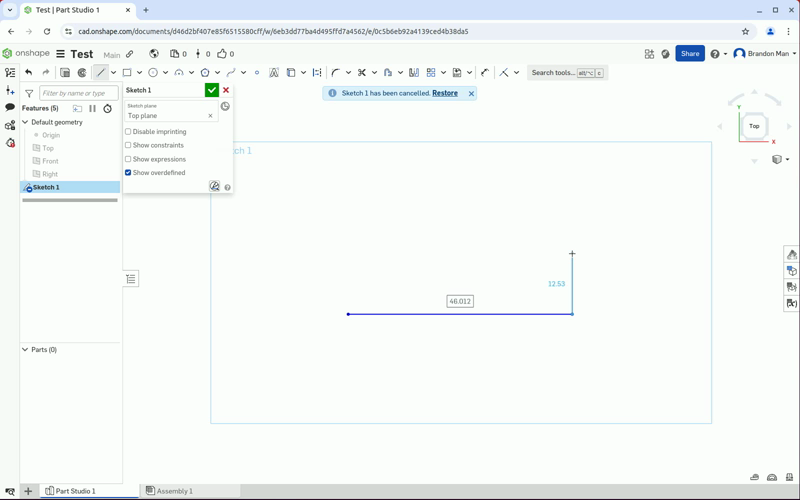
key_up(shift)
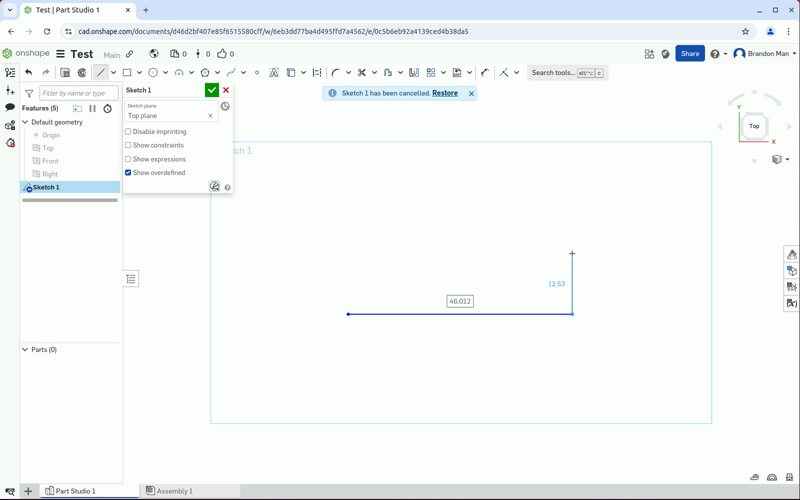
key_down(shift)
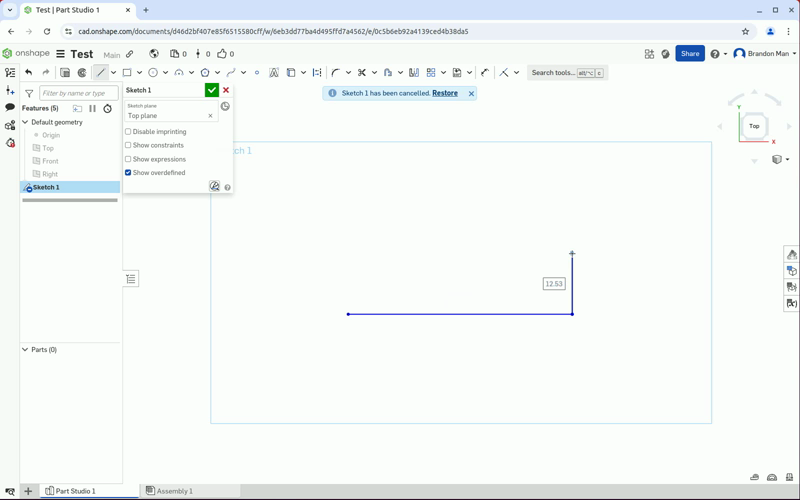
mouse_move(348, 253)
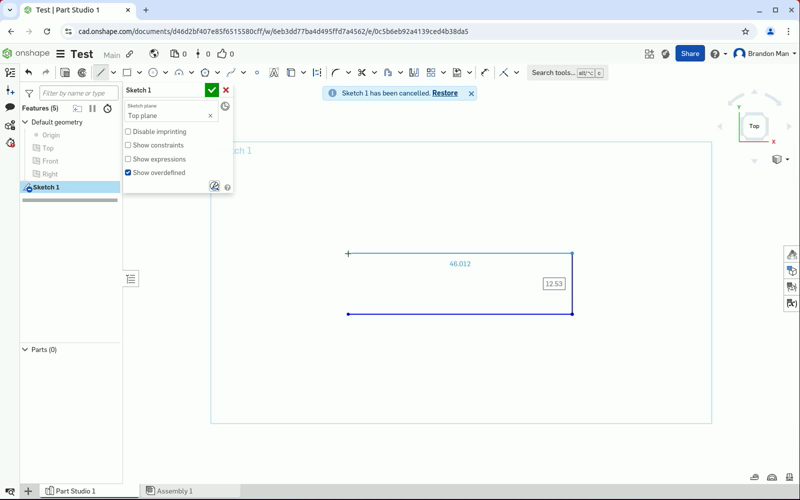
click(348, 253)
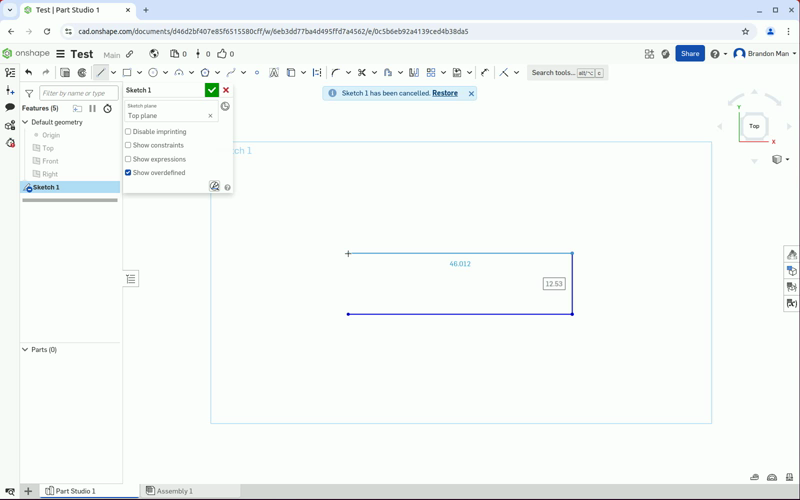
key_up(shift)
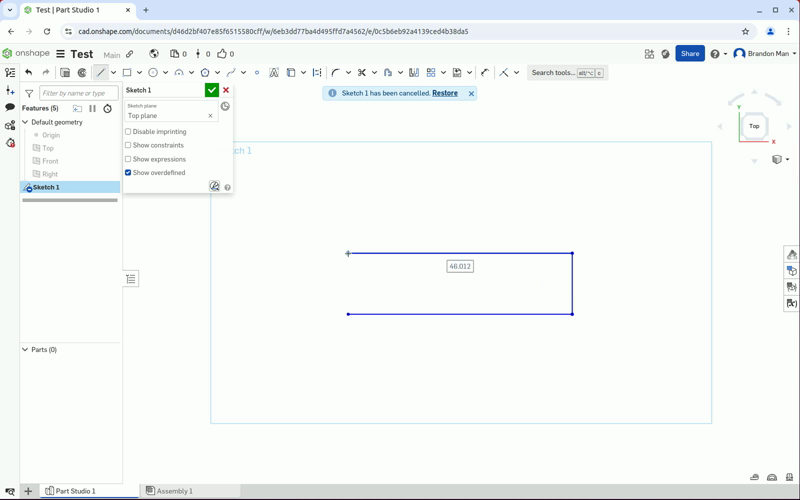
key_down(shift)
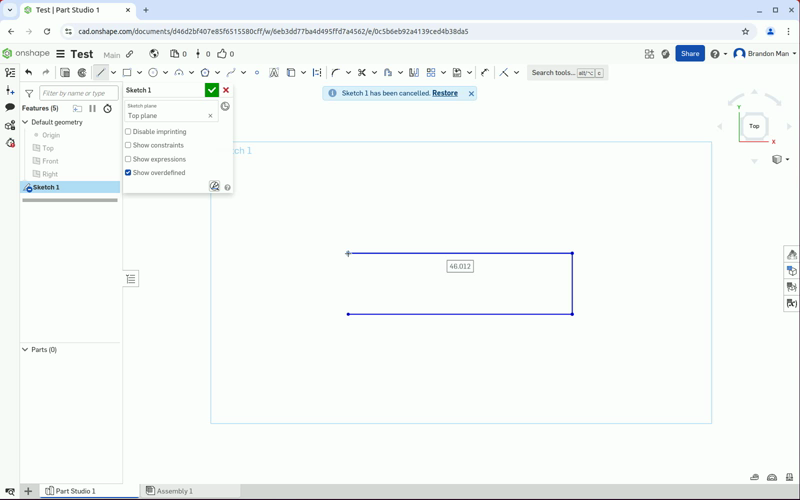
mouse_move(348, 314)
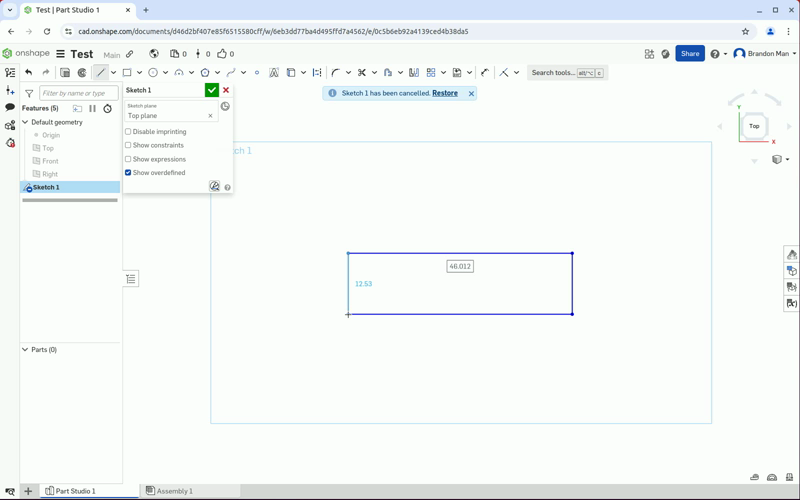
key_up(shift)
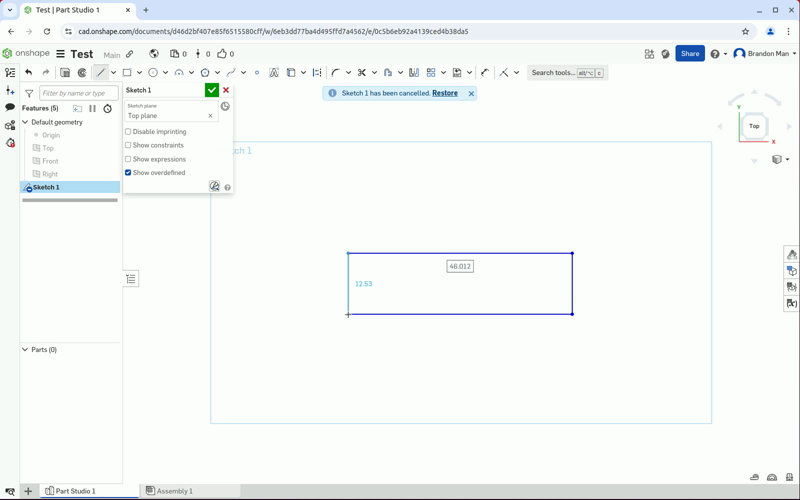
click(348, 314)
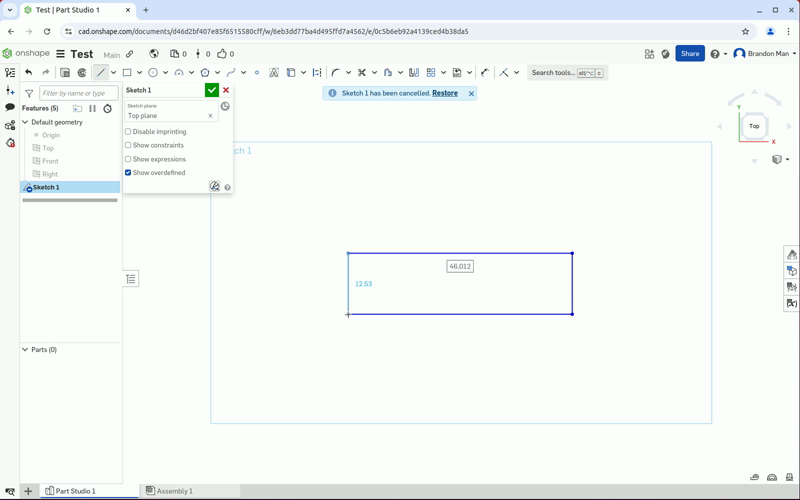
key(esc)
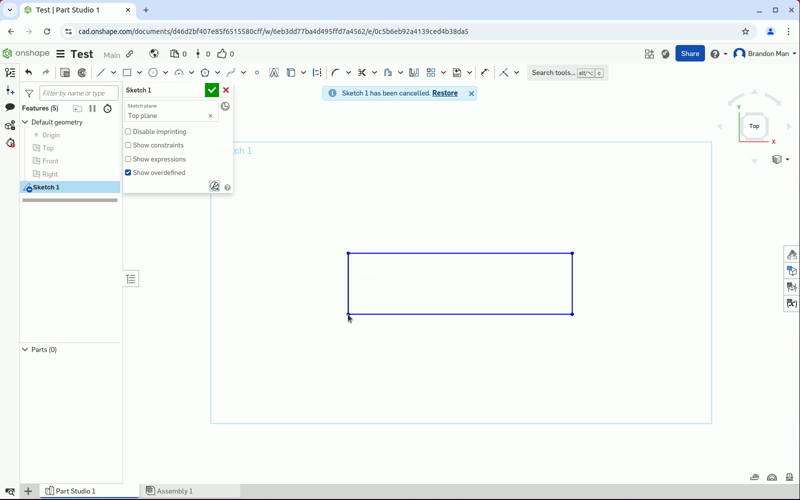
mouse_move(443, 284)
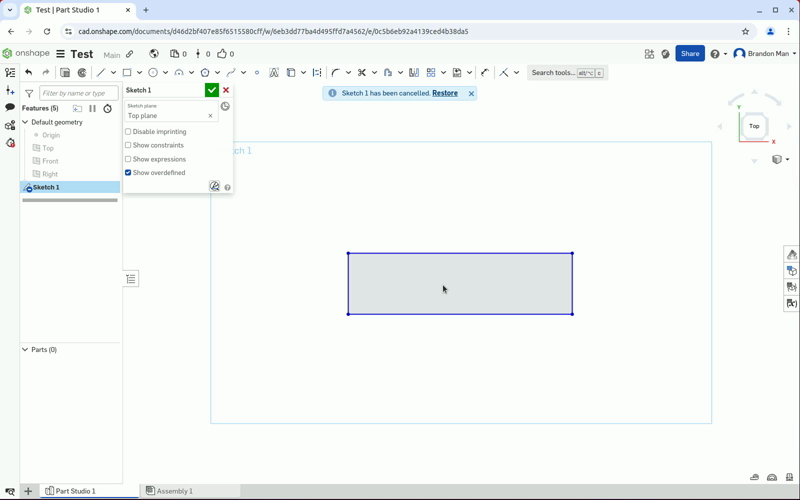
click(443, 284)
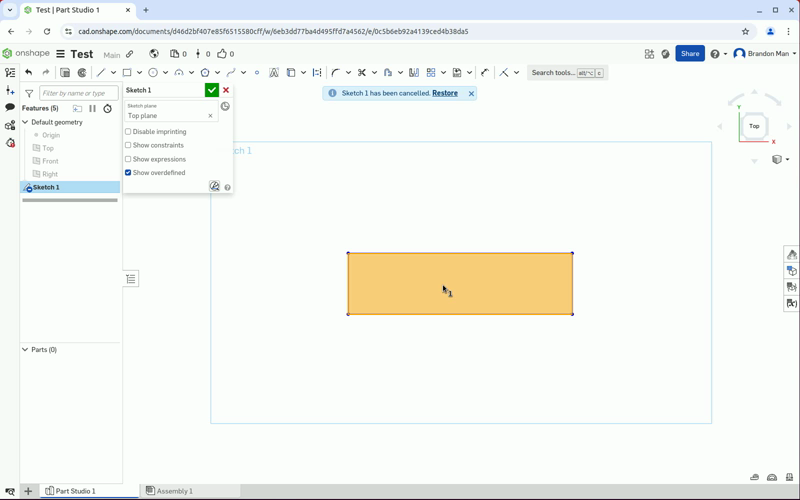
mouse_move(73, 352)
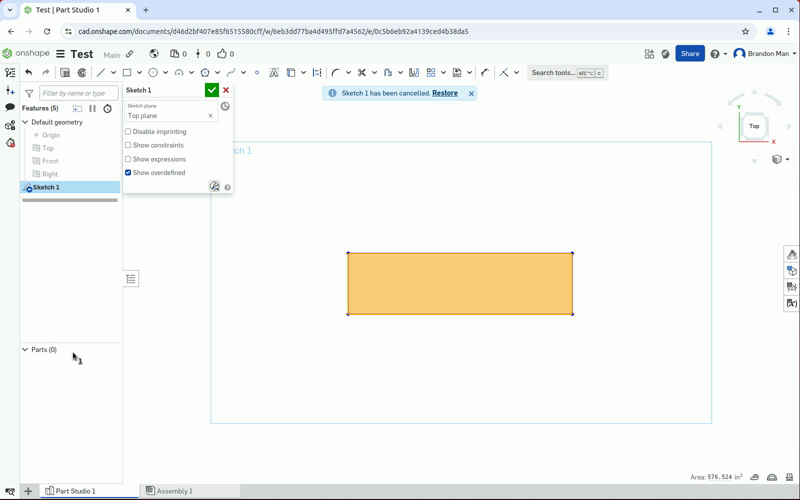
key(shift+y)
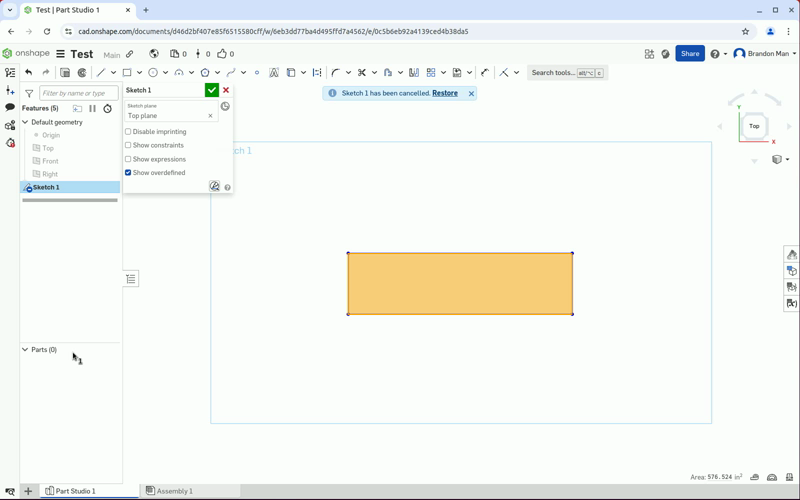
key(shift+e)
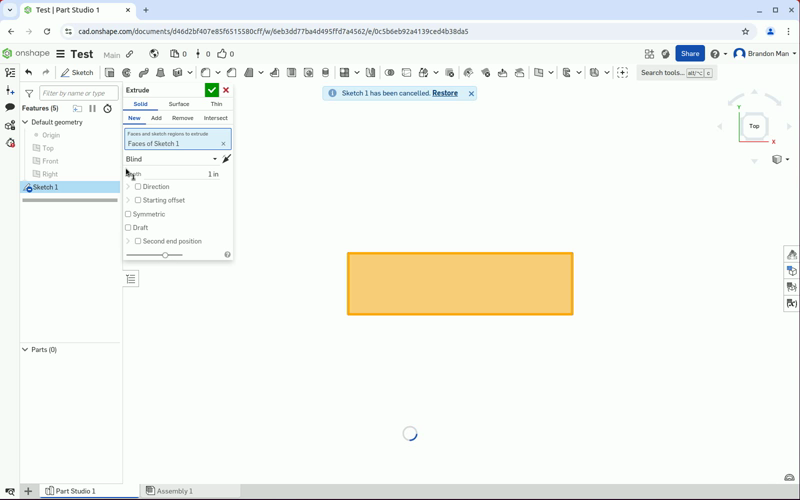
mouse_move(143, 106)
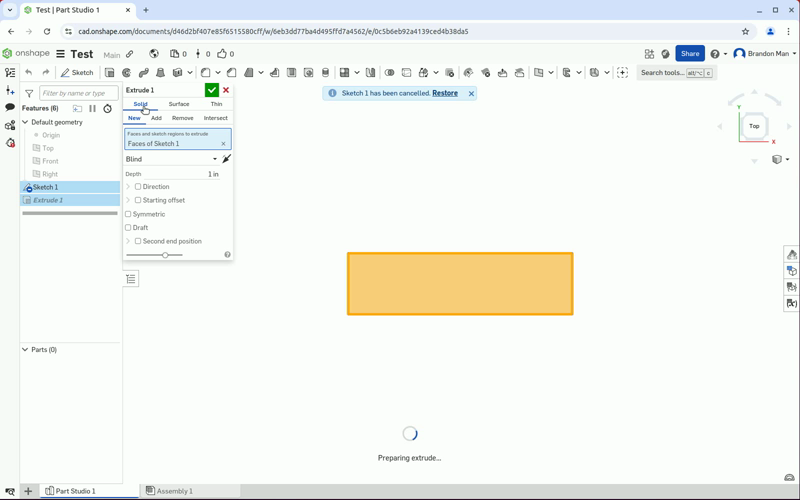
click(143, 106)
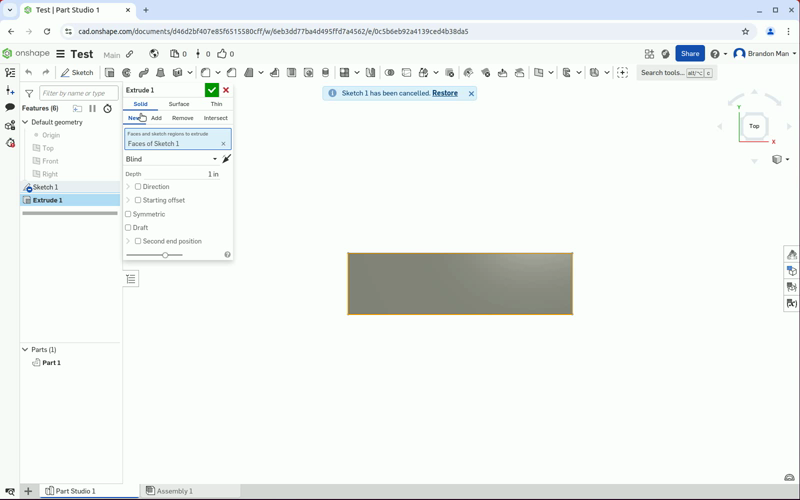
mouse_move(137, 120)
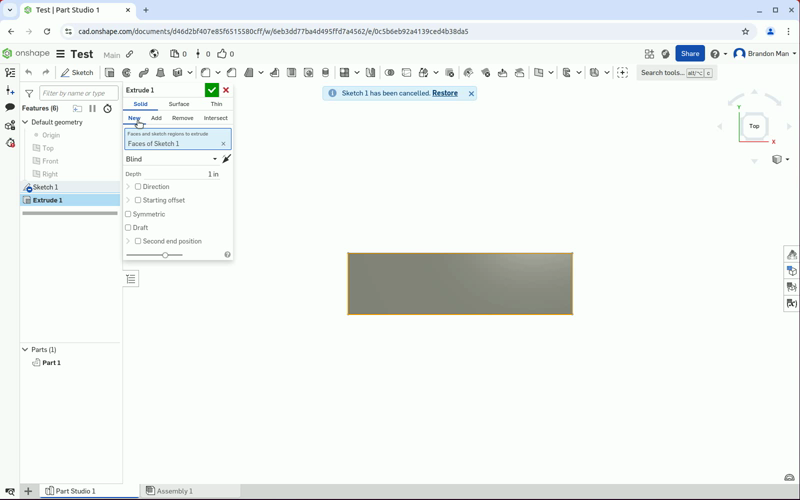
click(137, 120)
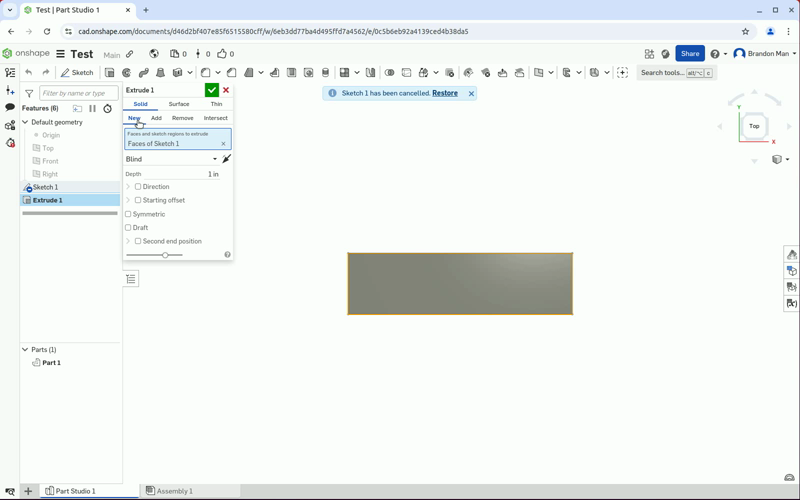
key(tab, 4)
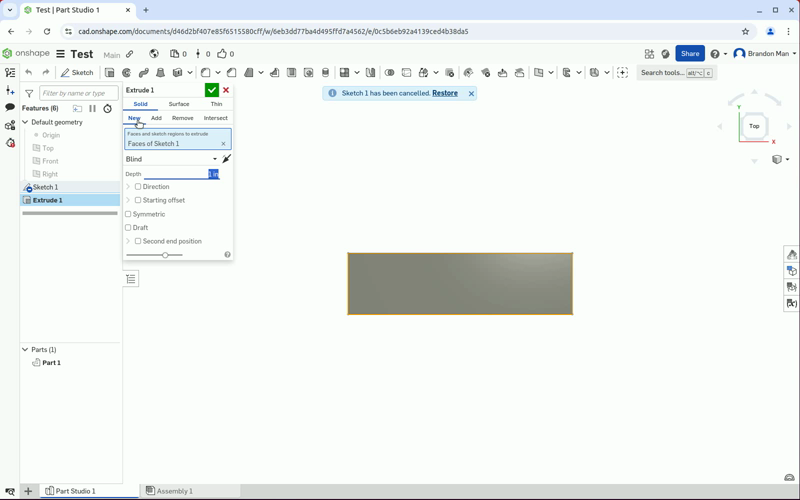
text(2.648)
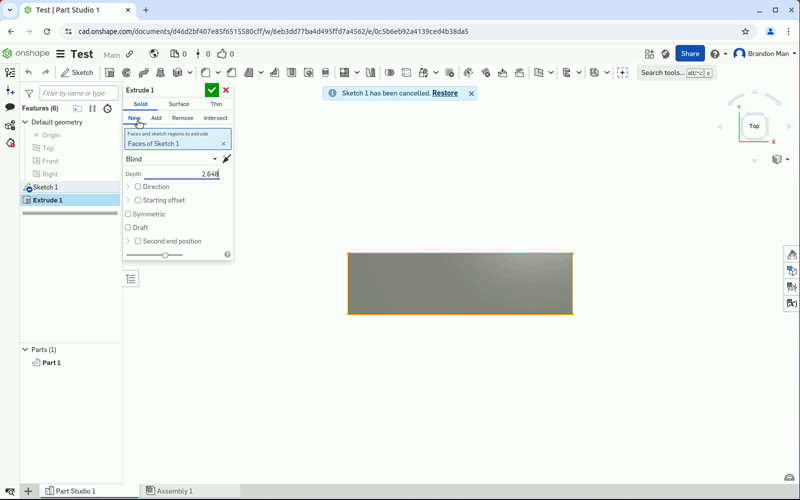
key(enter)
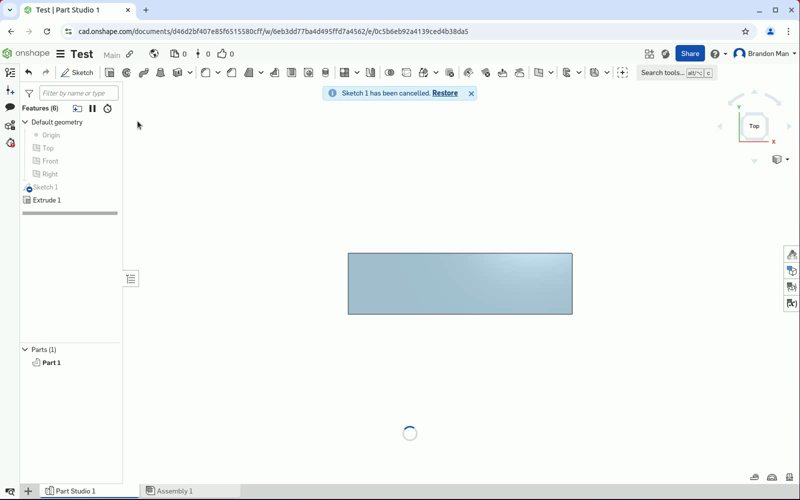
key(shift+h)
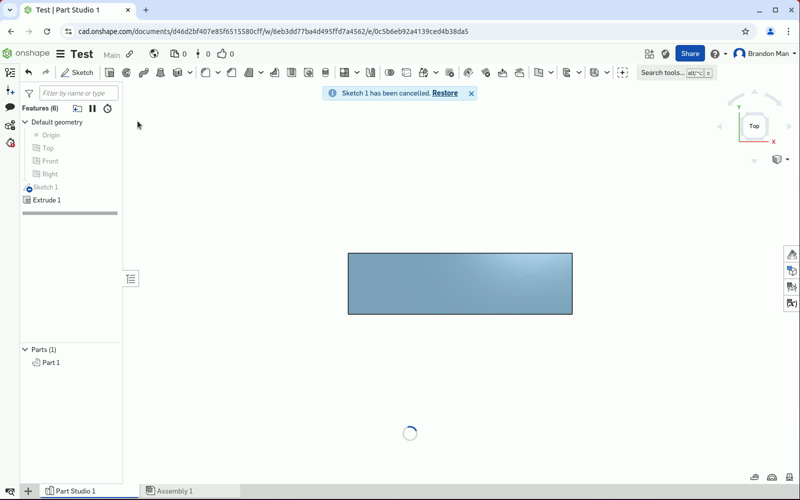
key(shift+h)
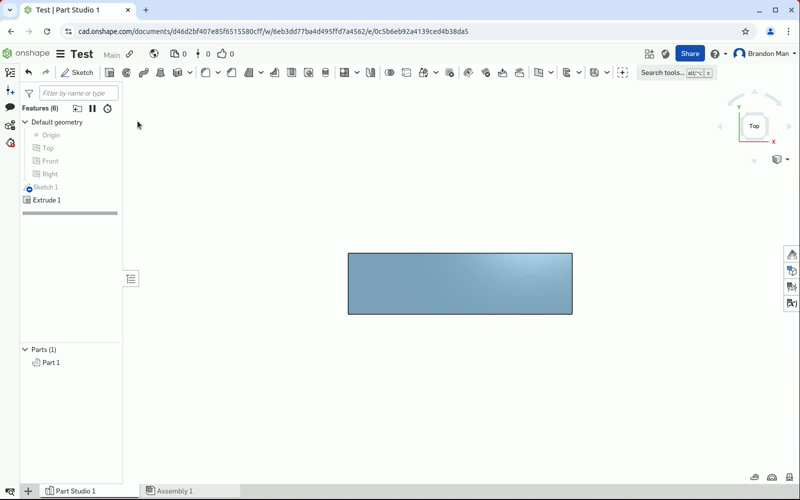
mouse_move(73, 189)
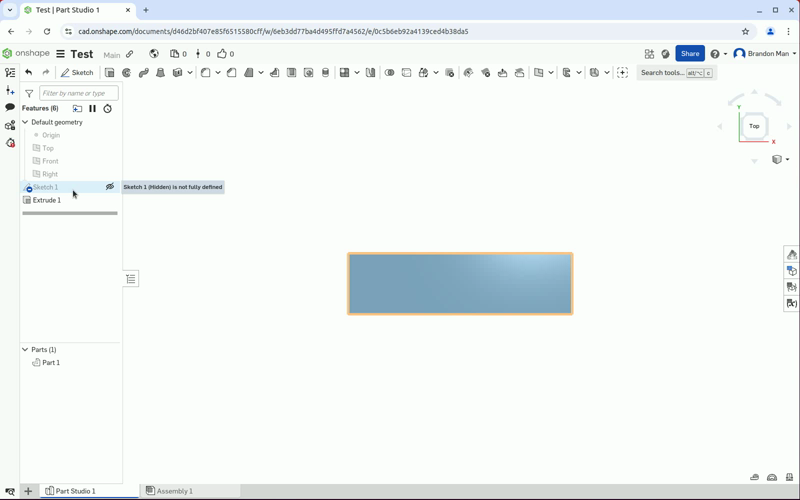
click(73, 189)
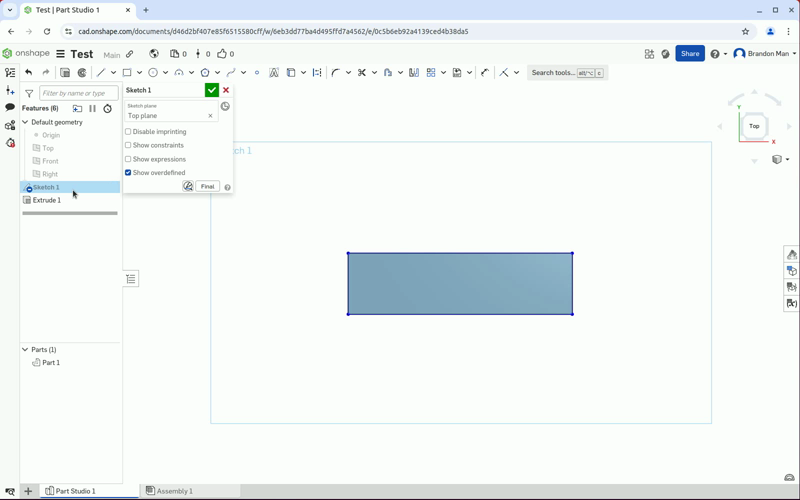
mouse_move(229, 92)
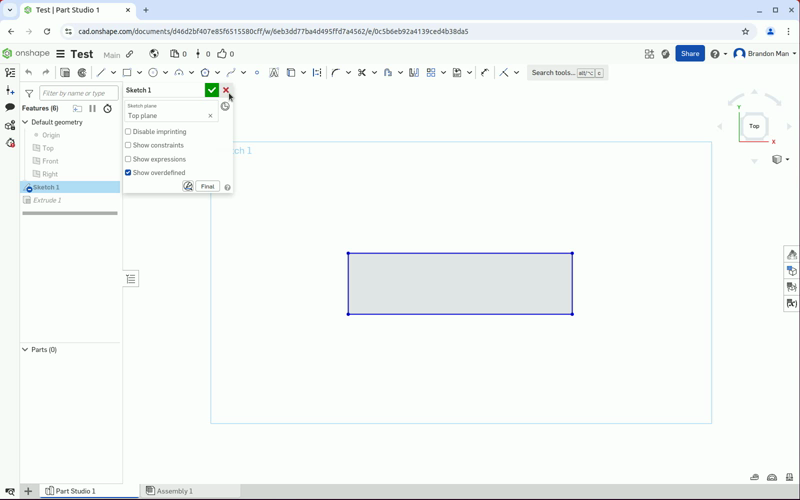
click(229, 92)
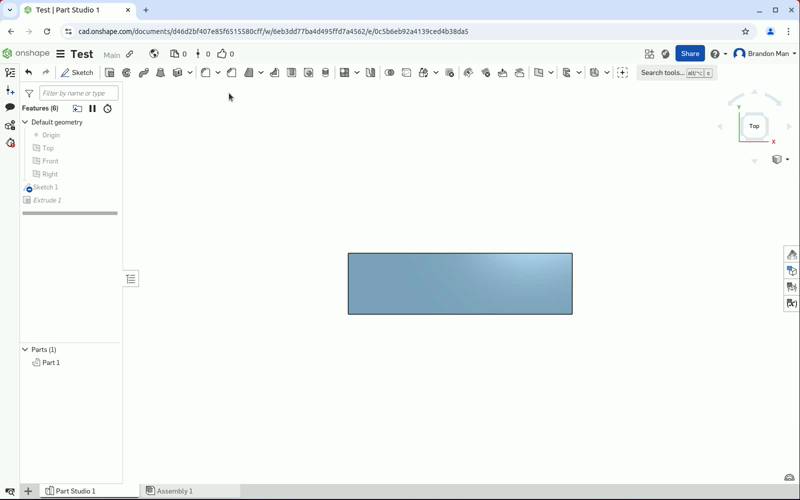
mouse_move(541, 75)
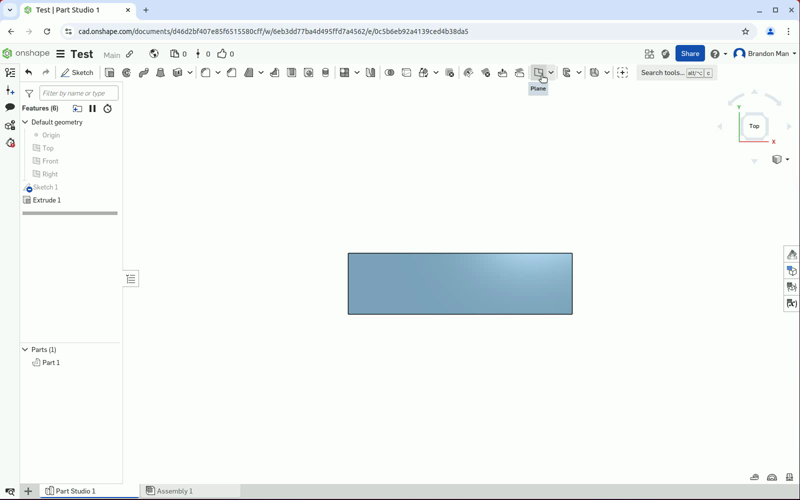
click(541, 75)
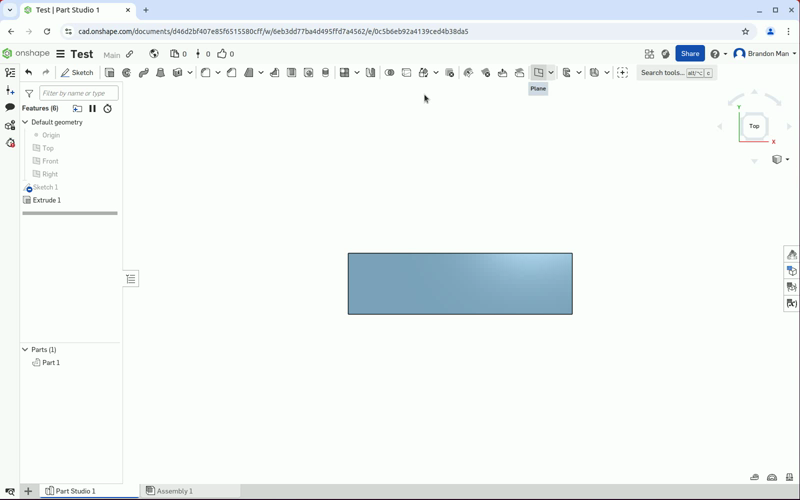
mouse_move(73, 150)
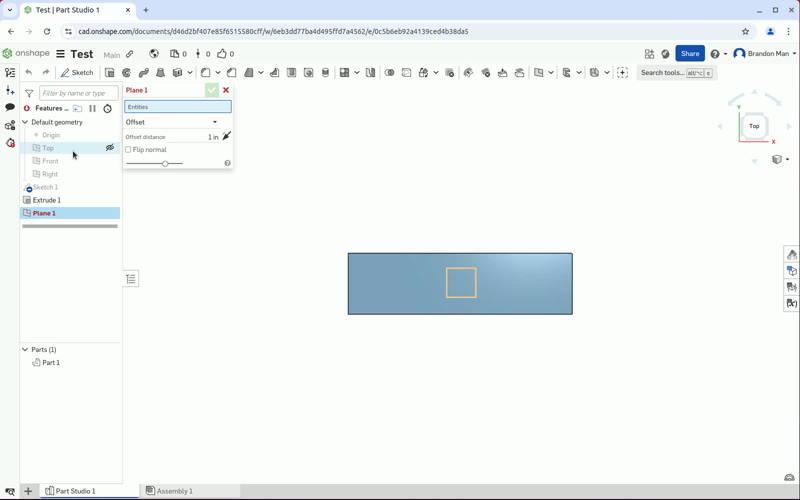
click(73, 150)
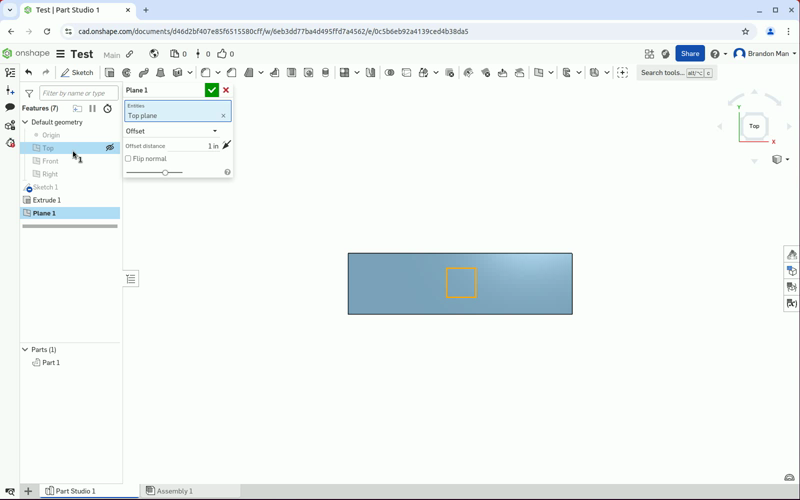
key(tab, 2)
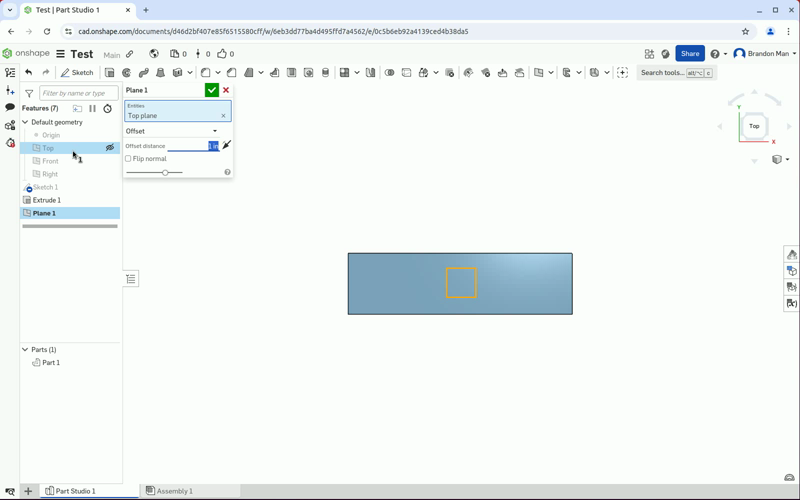
text(2.65)
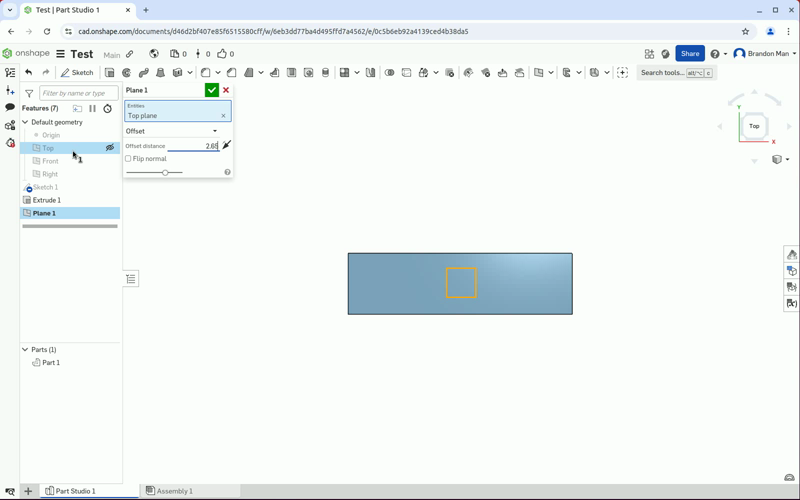
key(enter, 2)
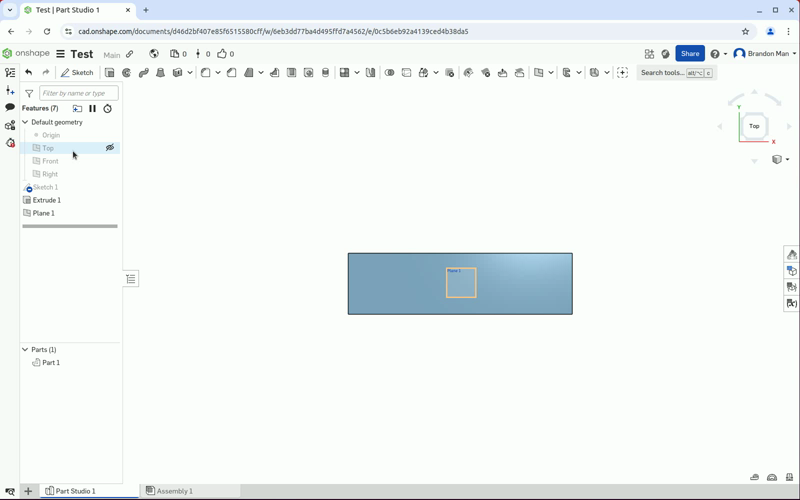
key(shift+s)
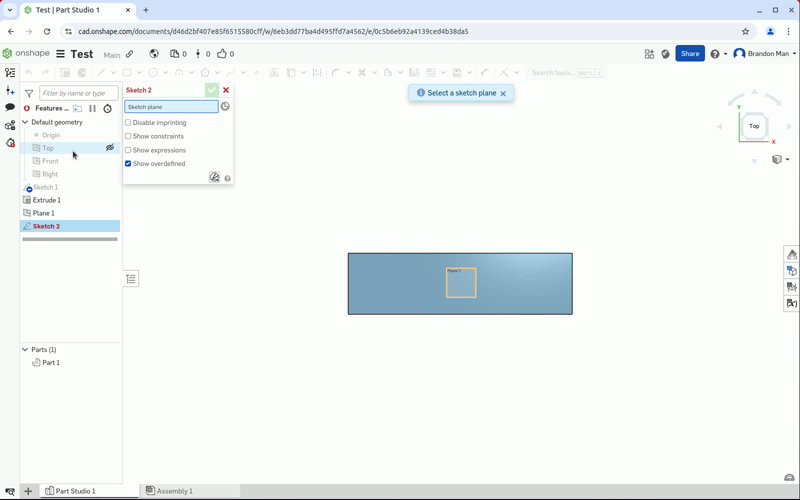
mouse_move(73, 215)
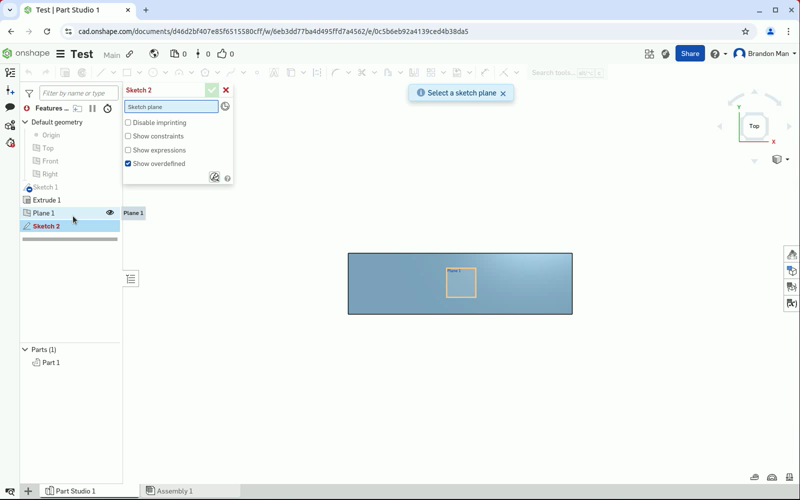
click(73, 215)
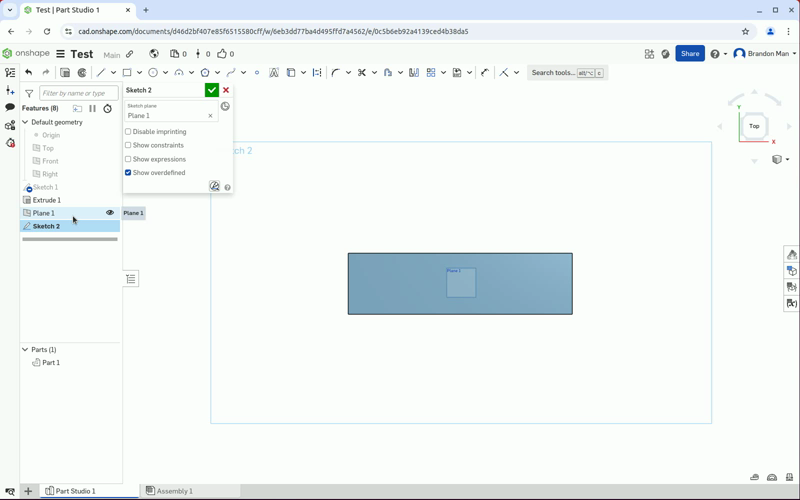
mouse_move(73, 352)
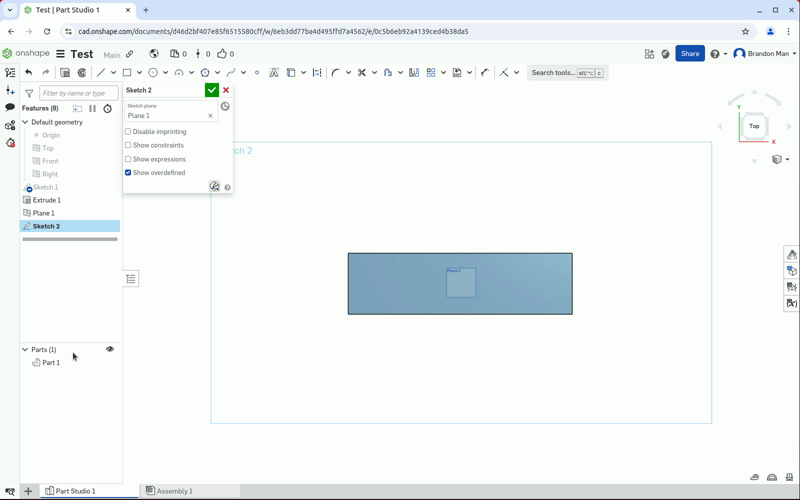
key(y)
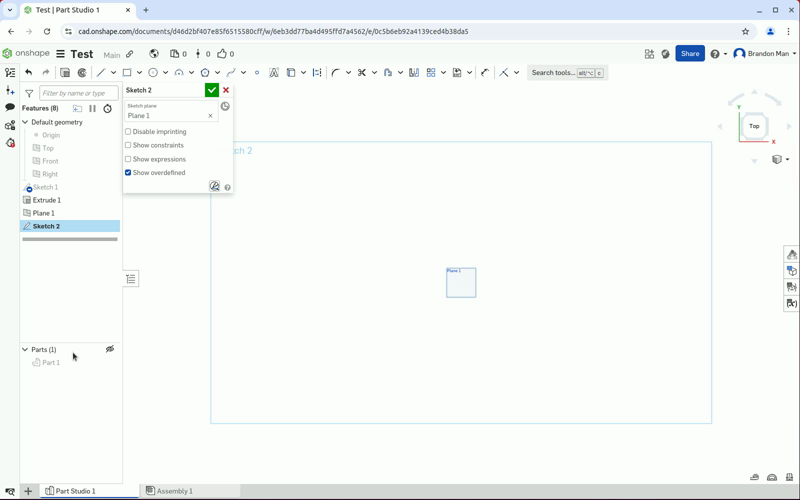
key(l)
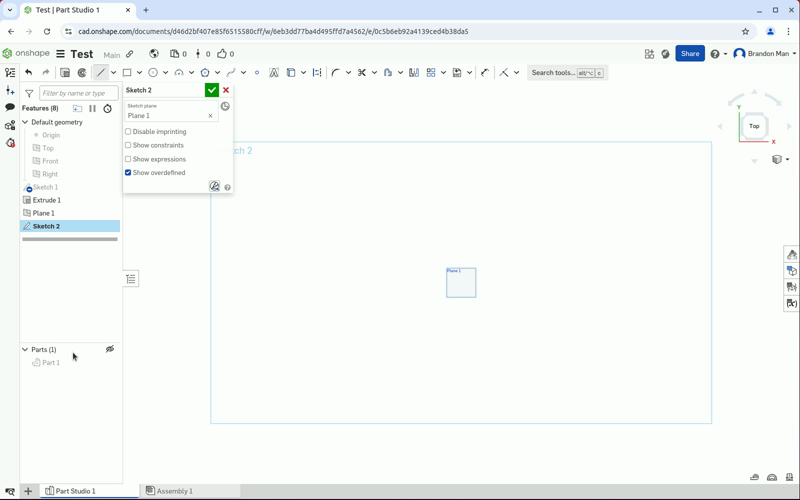
key_down(shift)
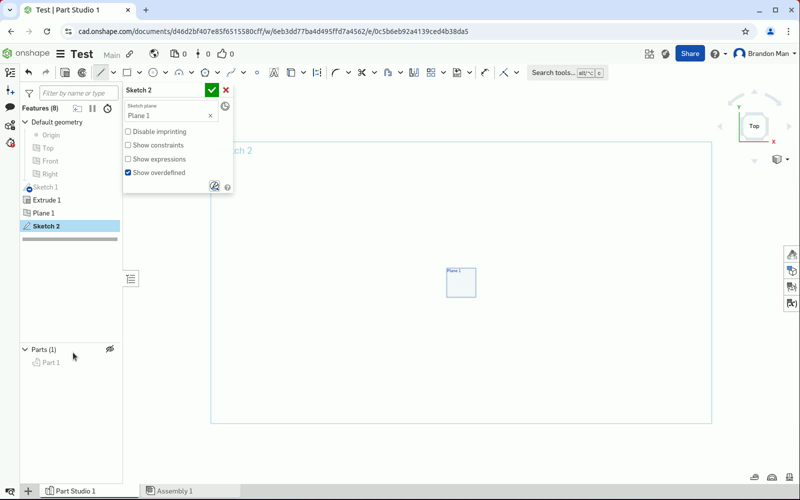
mouse_move(348, 301)
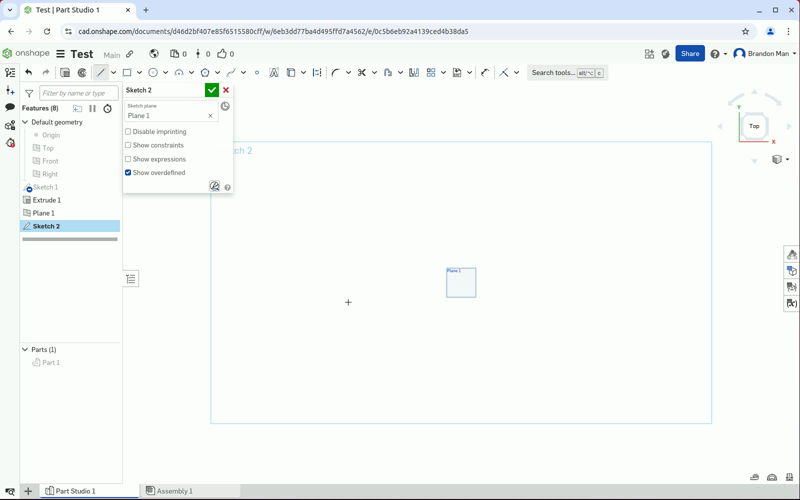
click(348, 301)
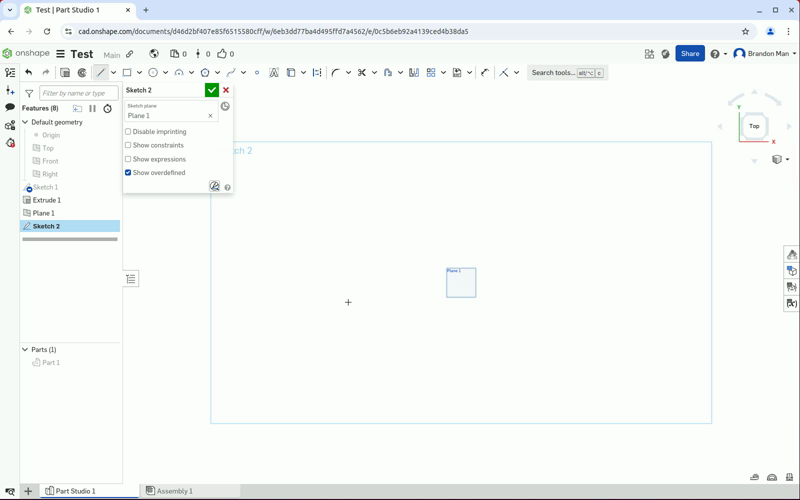
key_up(shift)
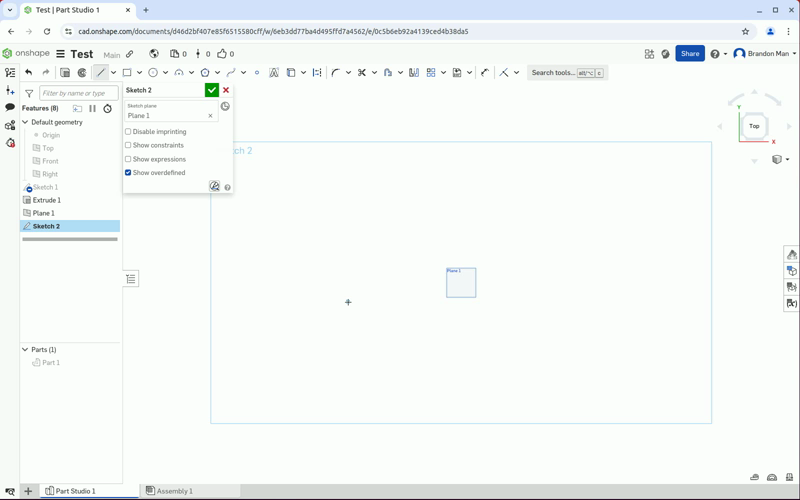
key_down(shift)
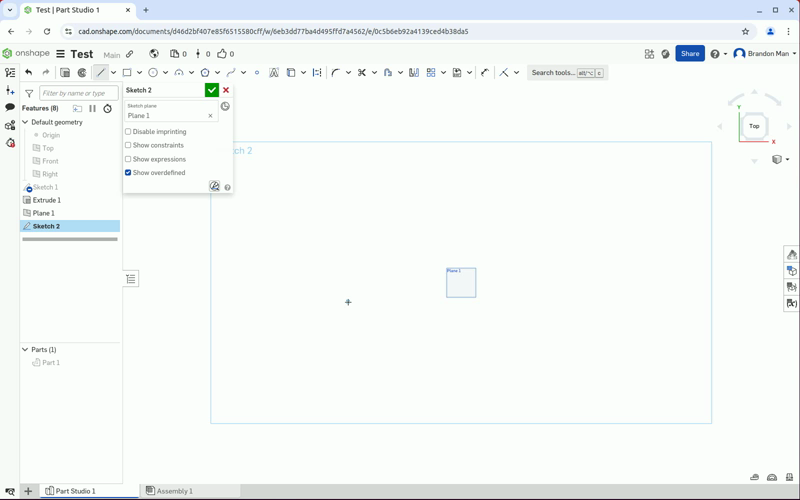
mouse_move(572, 301)
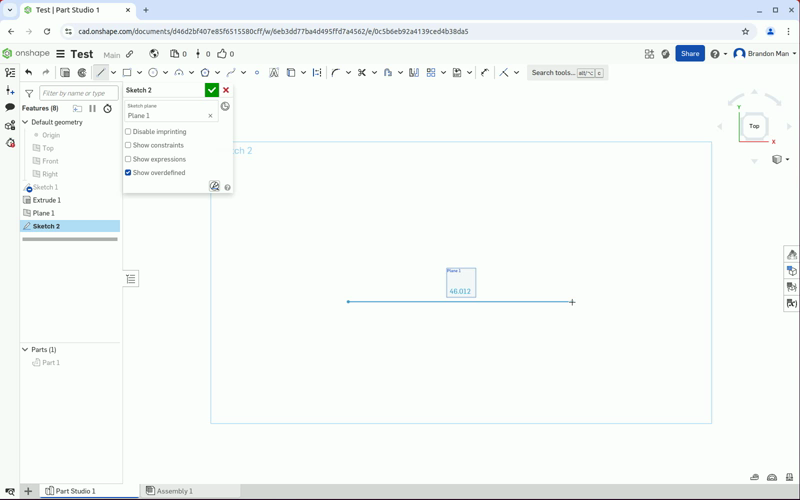
click(572, 301)
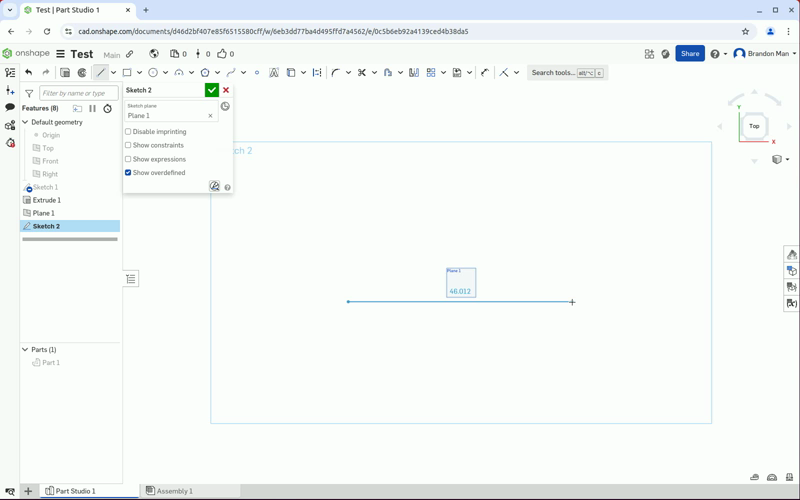
key_up(shift)
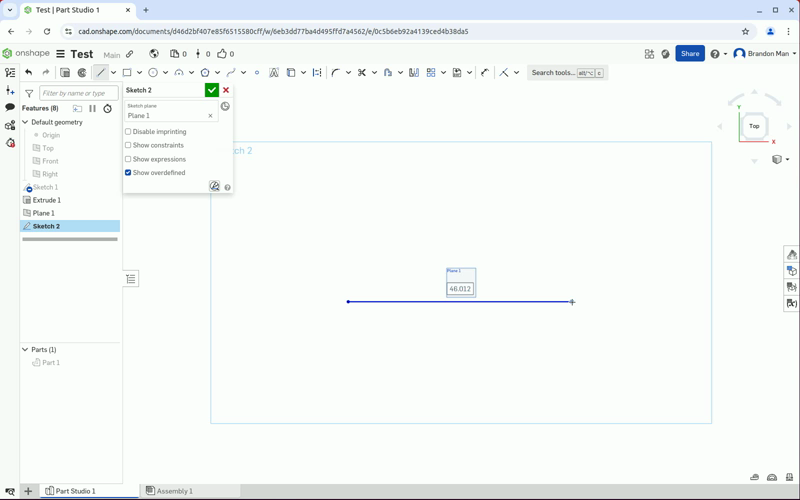
key_down(shift)
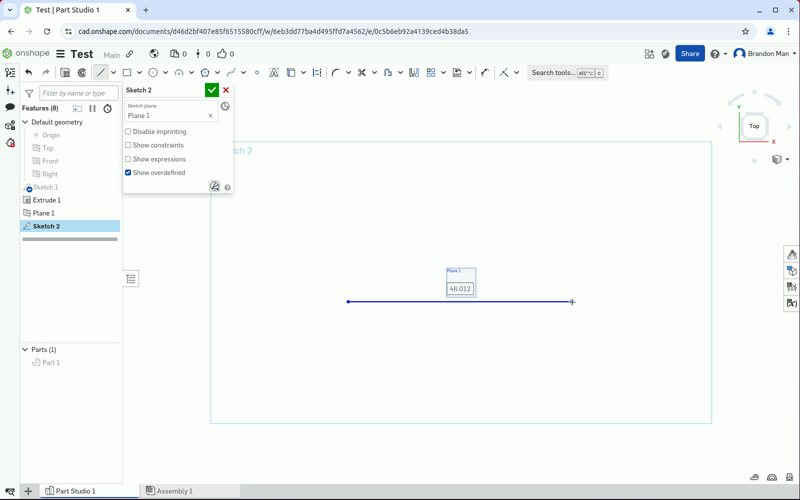
mouse_move(589, 301)
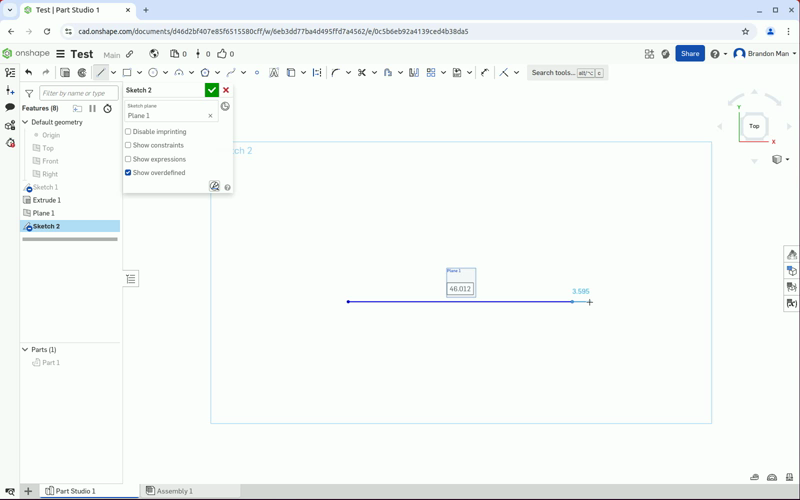
mouse_move(572, 252)
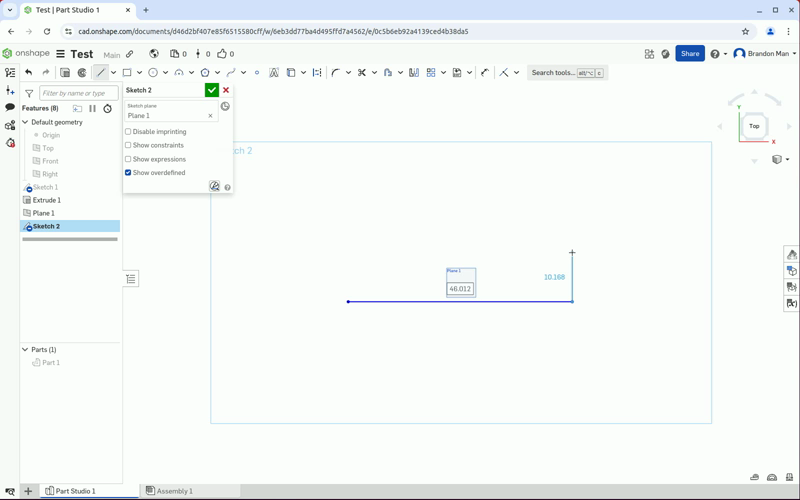
click(572, 252)
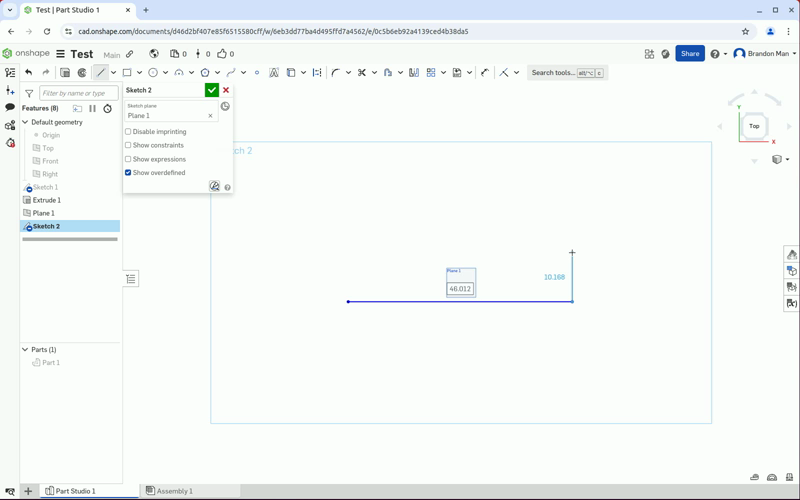
key_up(shift)
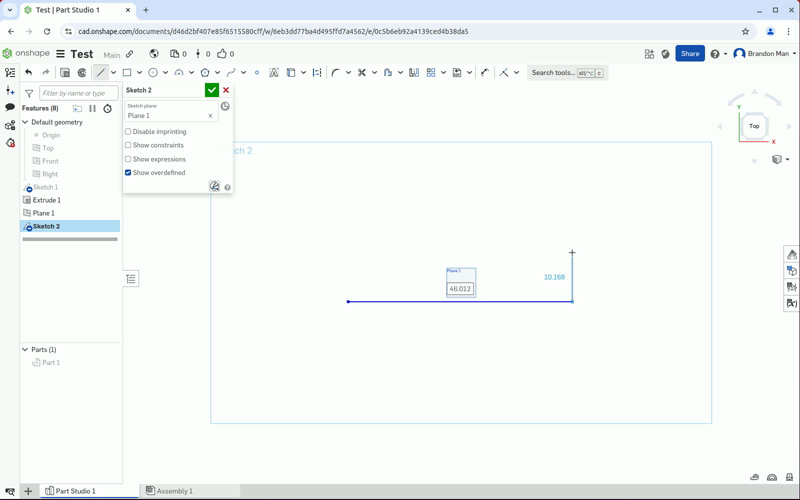
key_down(shift)
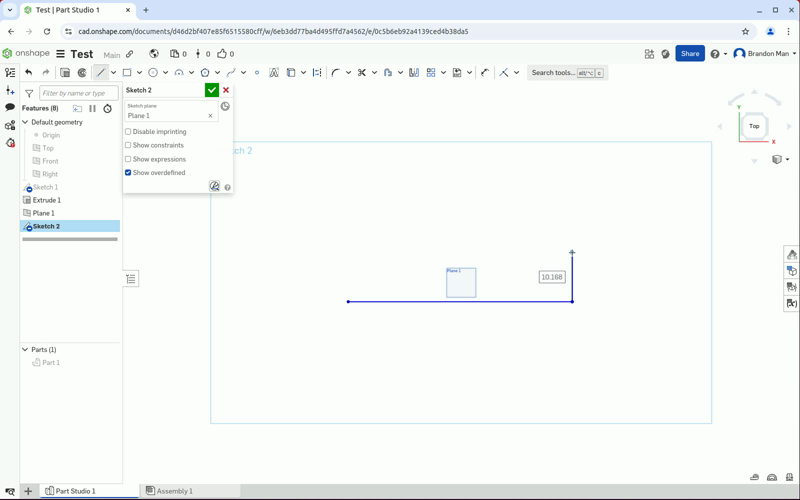
mouse_move(348, 252)
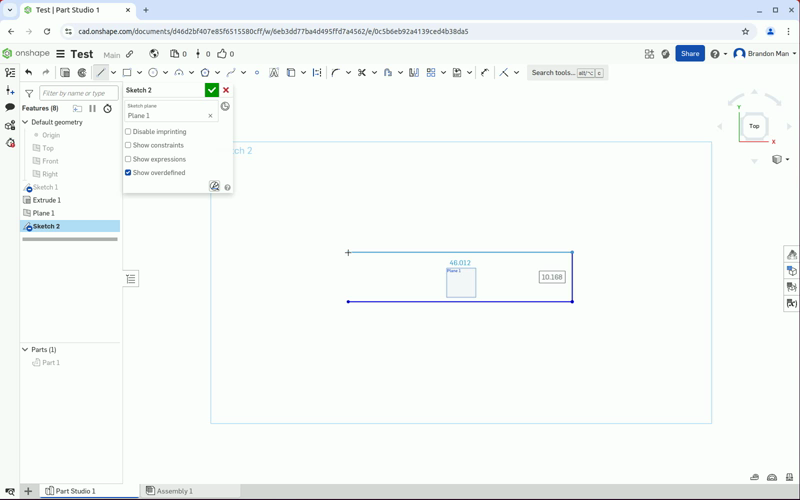
click(348, 252)
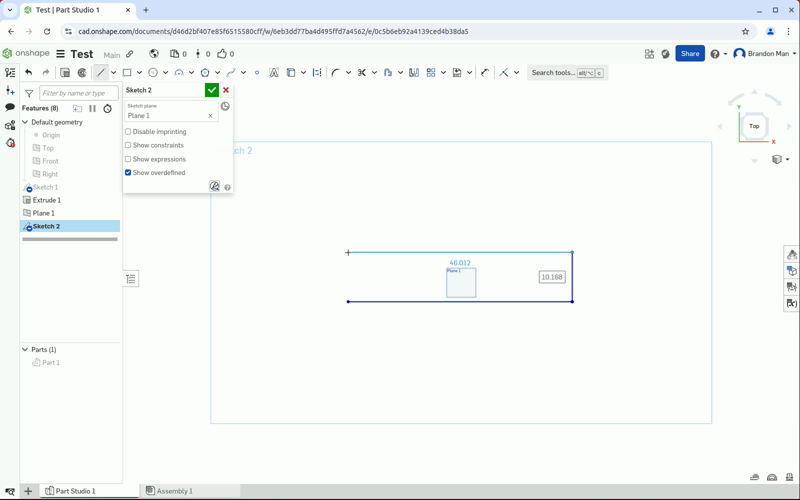
key_up(shift)
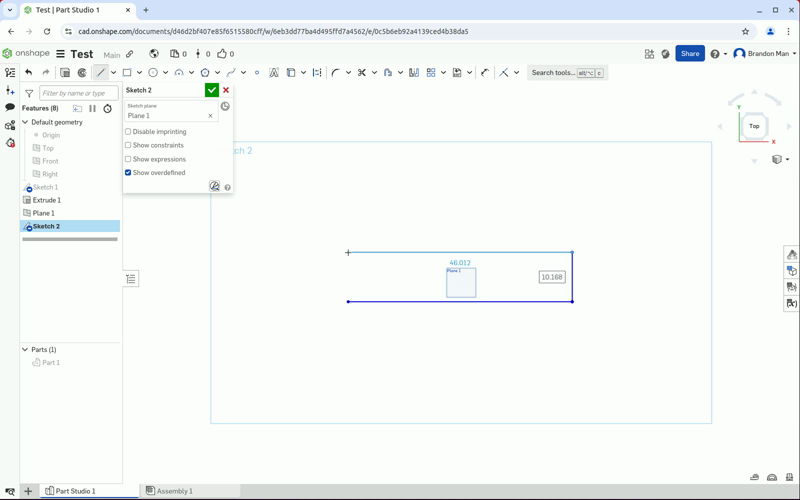
mouse_move(378, 252)
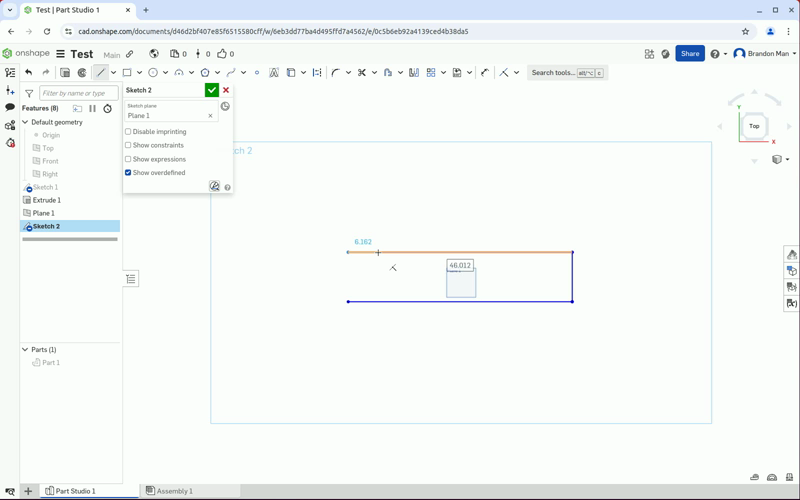
key_down(shift)
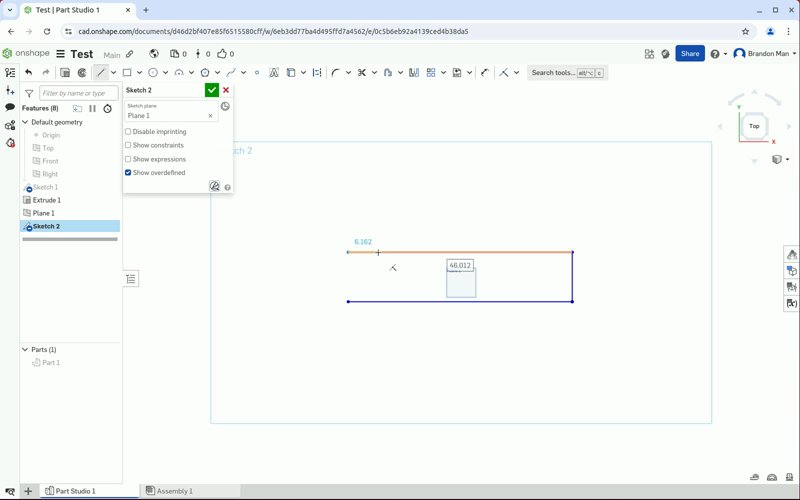
mouse_move(348, 301)
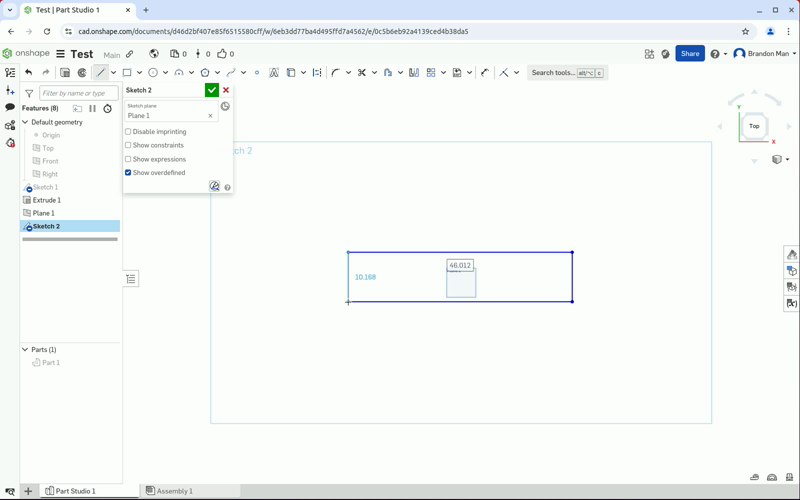
key_up(shift)
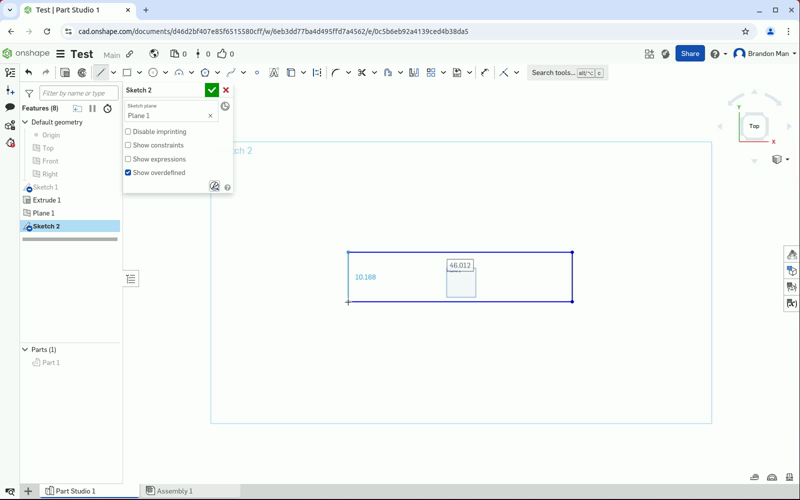
click(348, 301)
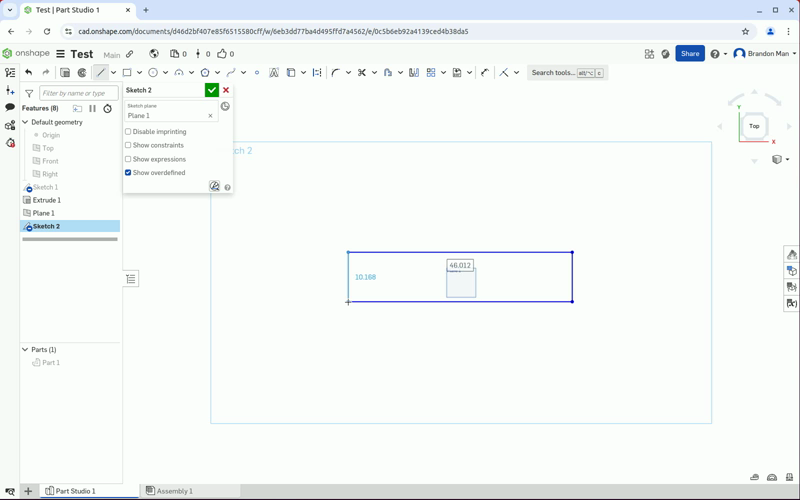
key(esc)
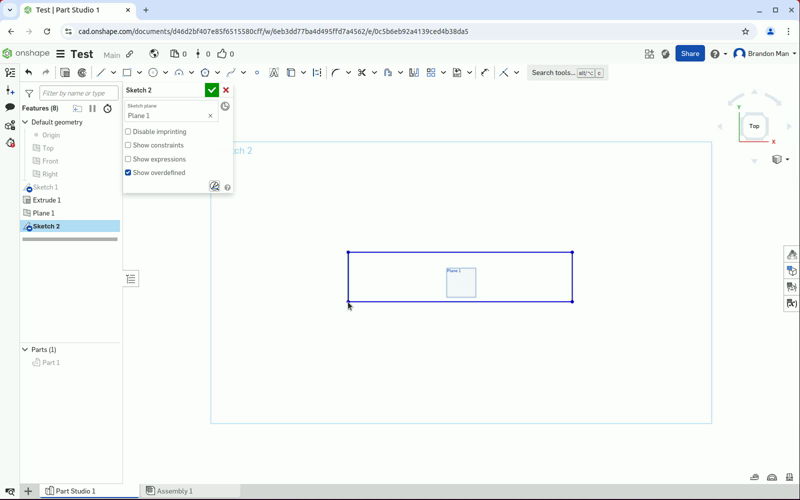
mouse_move(533, 286)
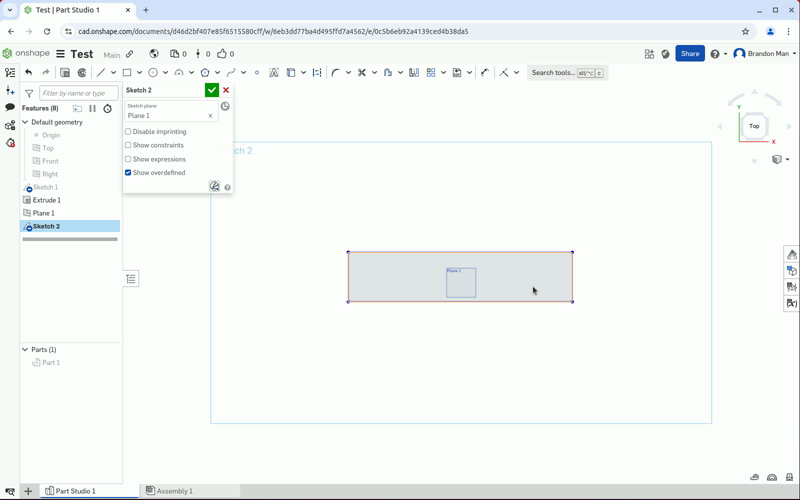
click(533, 286)
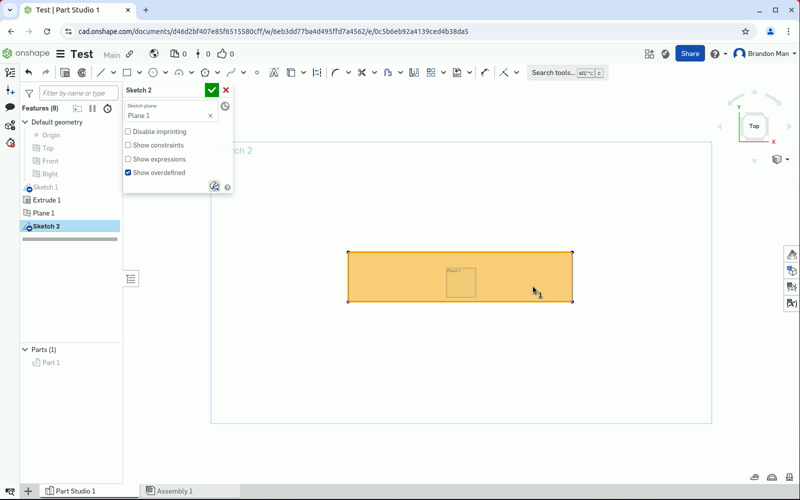
mouse_move(73, 352)
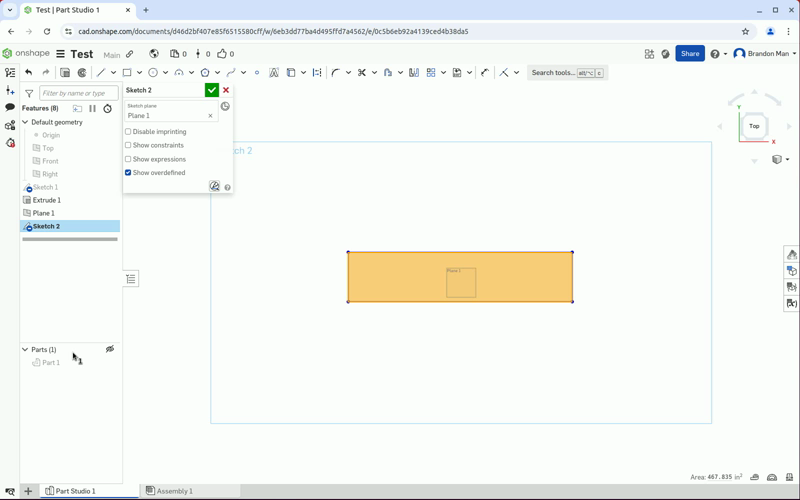
key(shift+y)
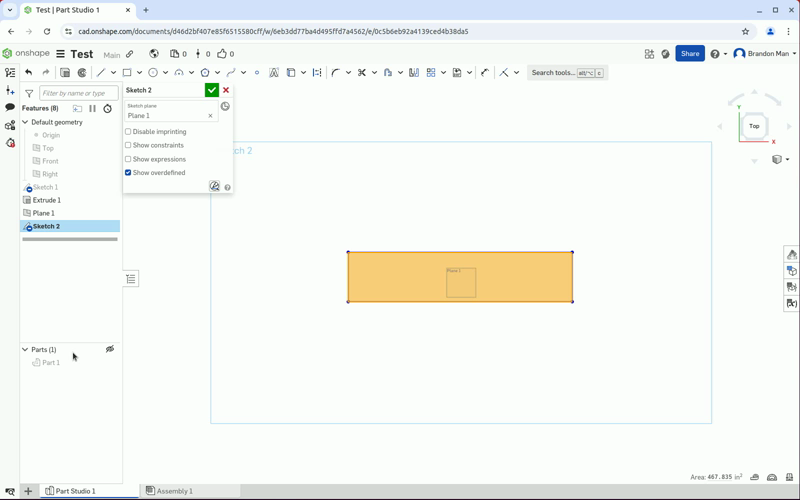
key(shift+e)
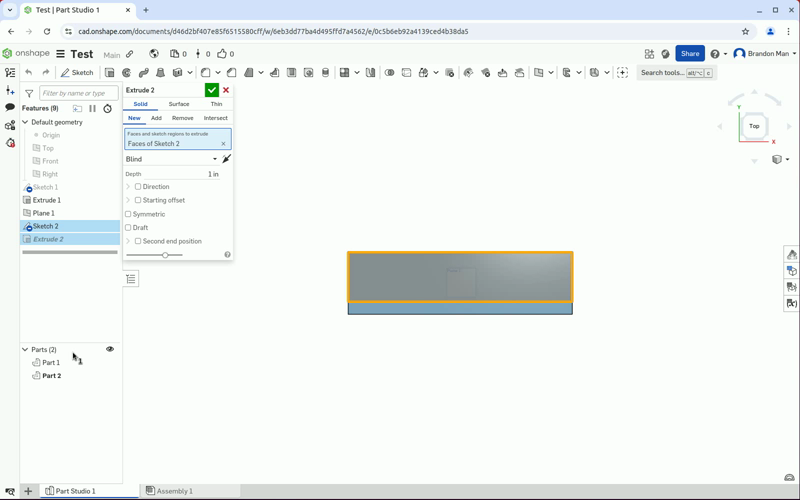
mouse_move(143, 106)
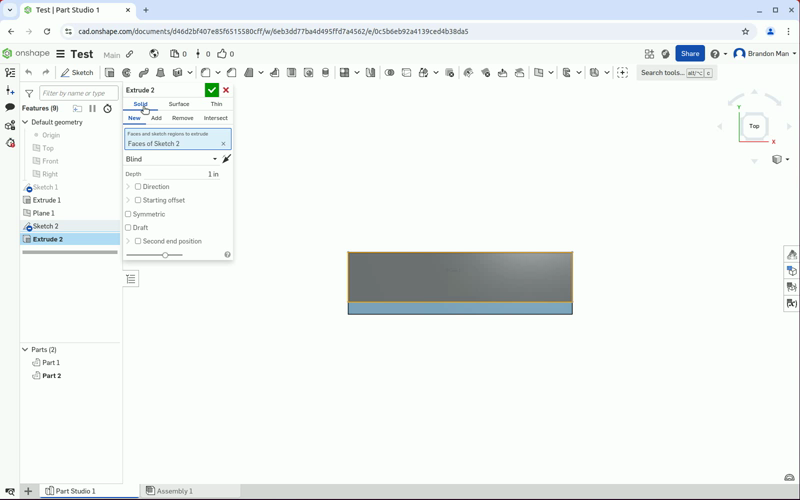
click(143, 106)
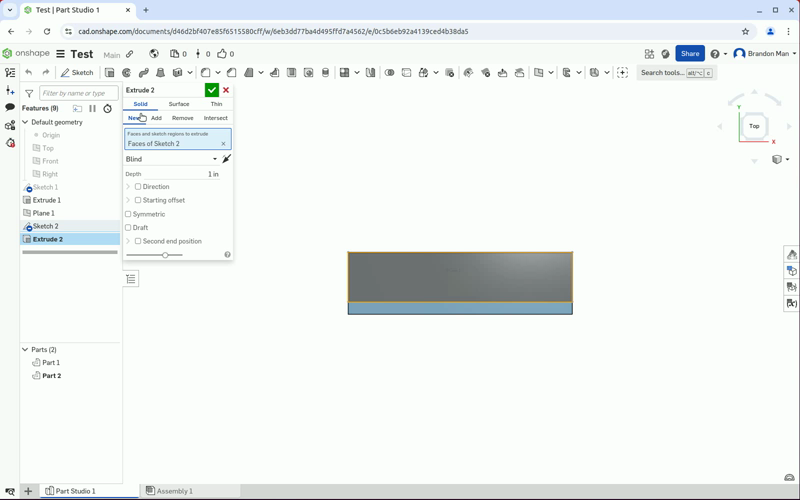
mouse_move(137, 120)
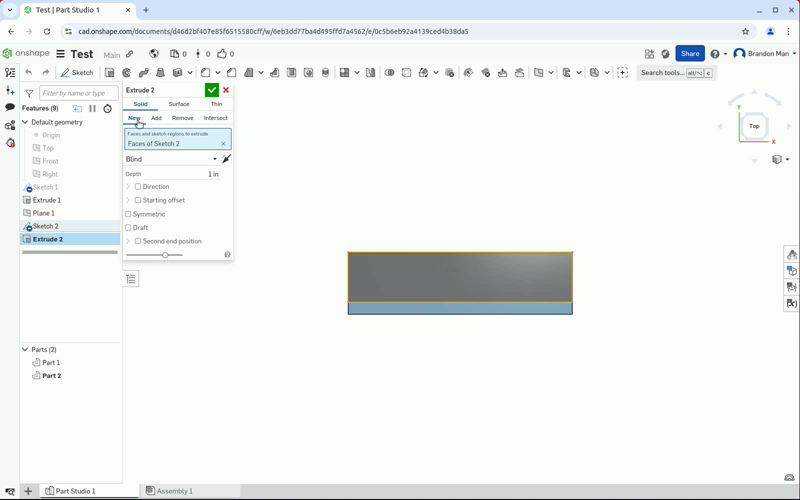
click(137, 120)
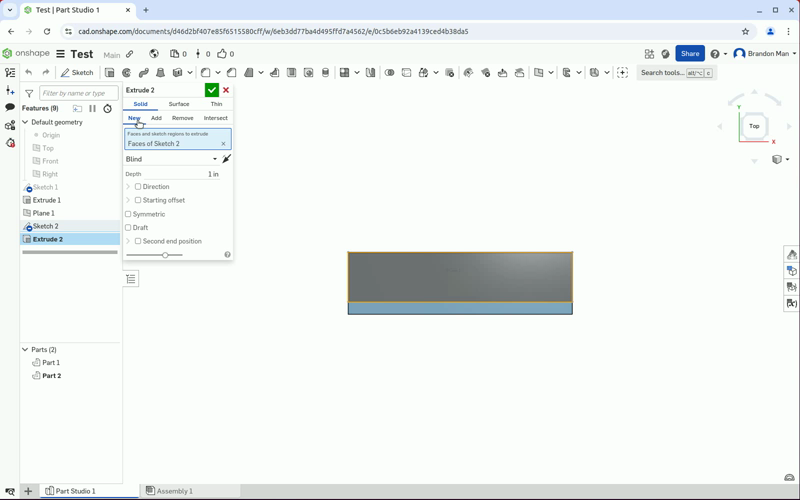
key(tab, 4)
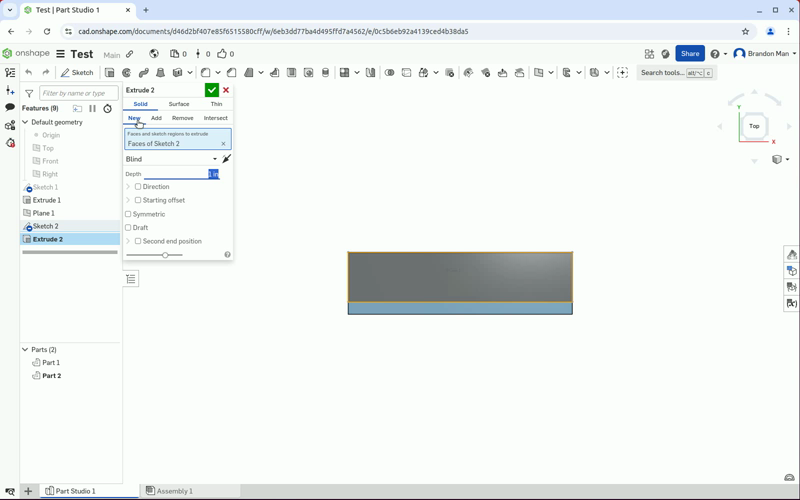
text(2.648)
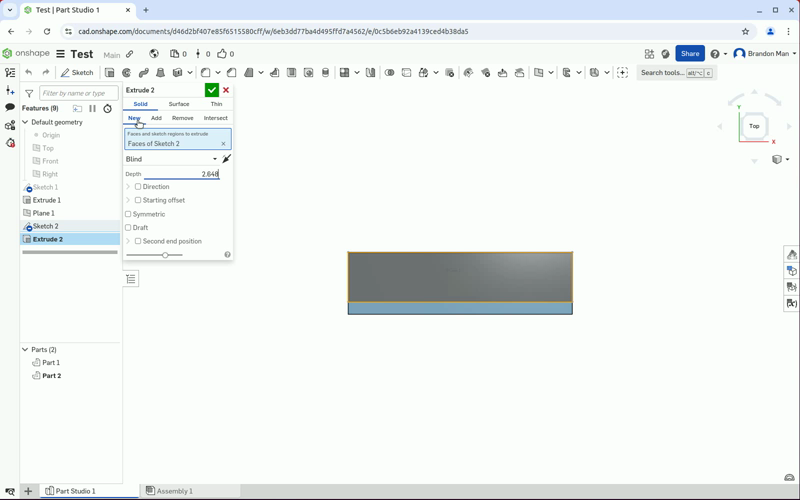
key(enter)
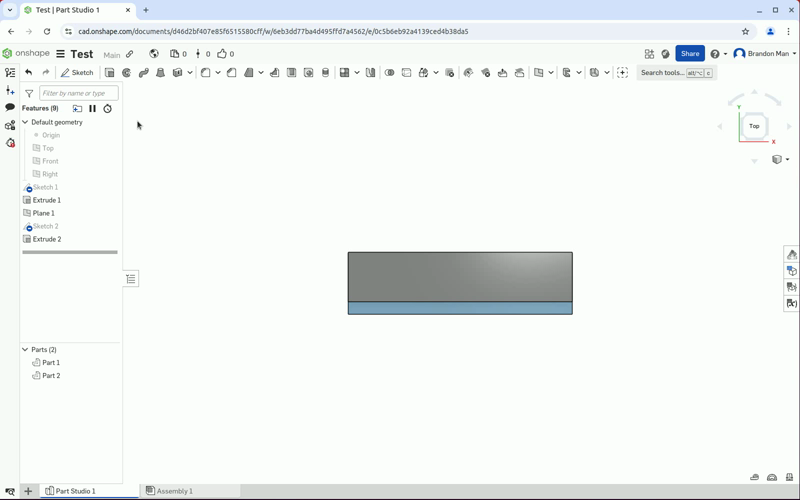
key(shift+h)
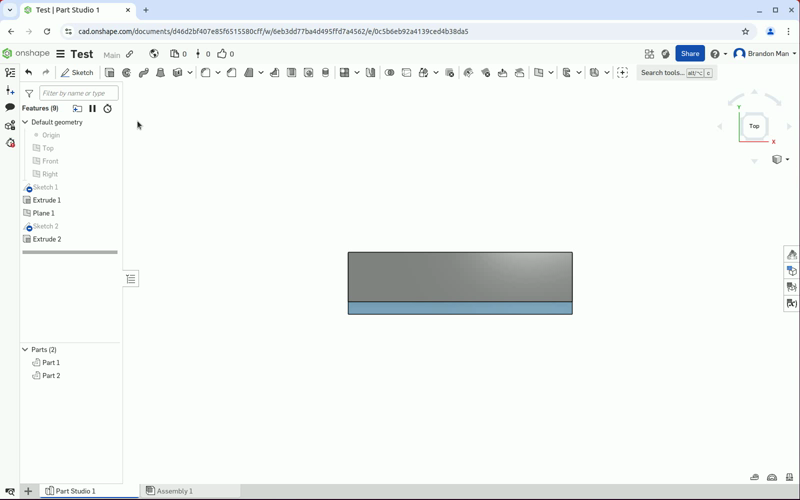
key(shift+h)
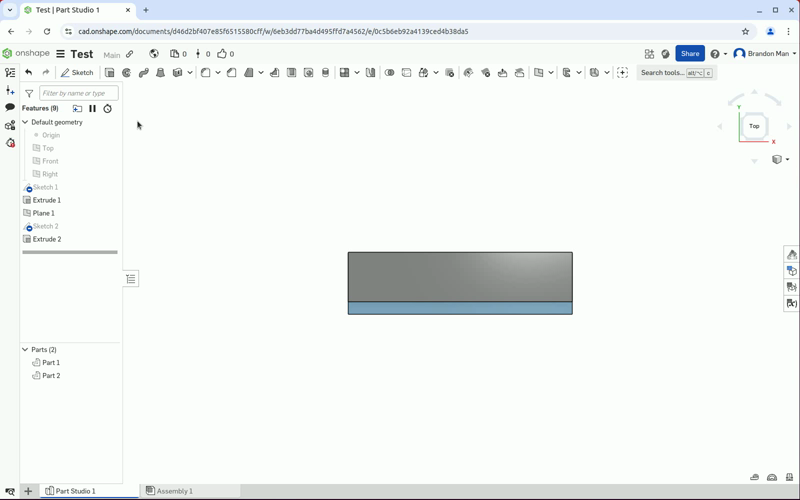
mouse_move(73, 189)
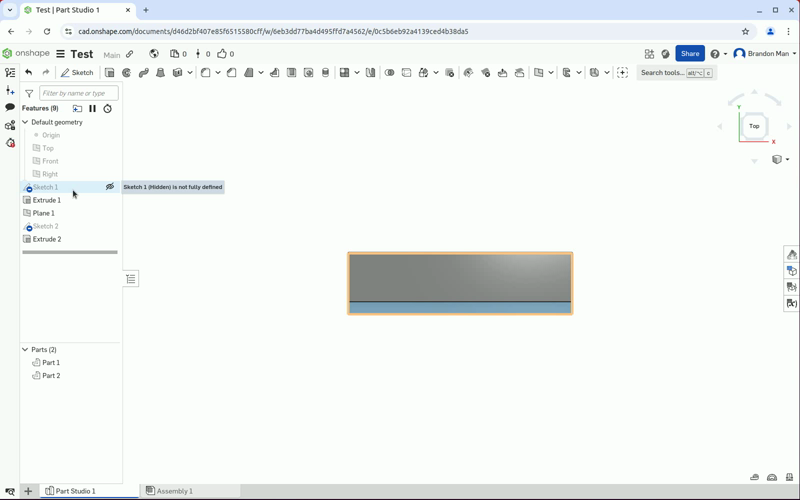
click(73, 189)
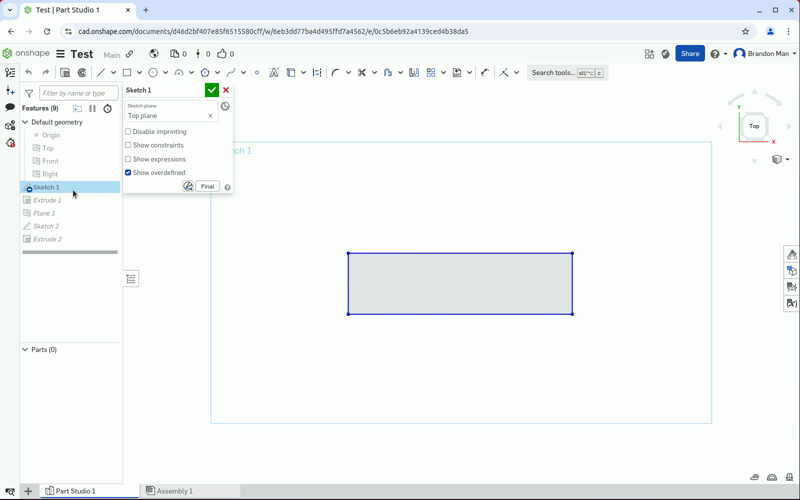
mouse_move(229, 92)
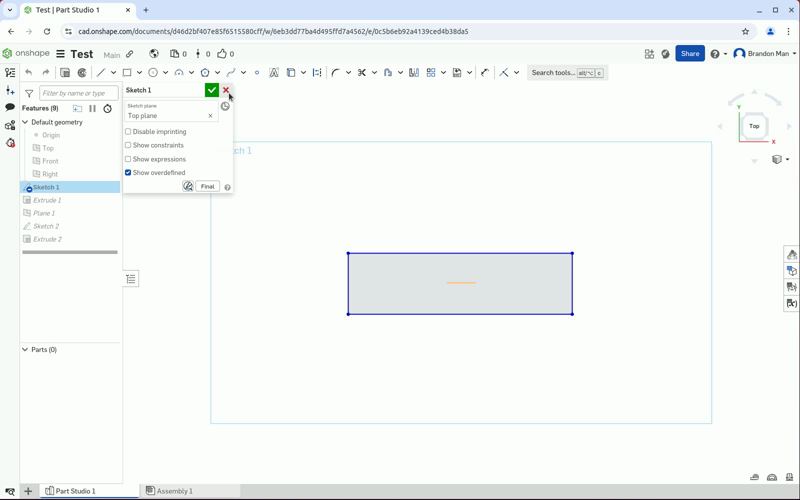
click(229, 92)
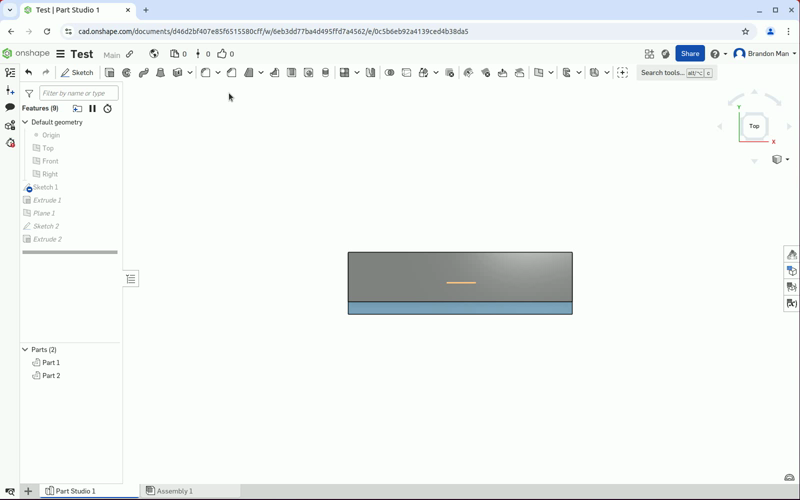
mouse_move(541, 75)
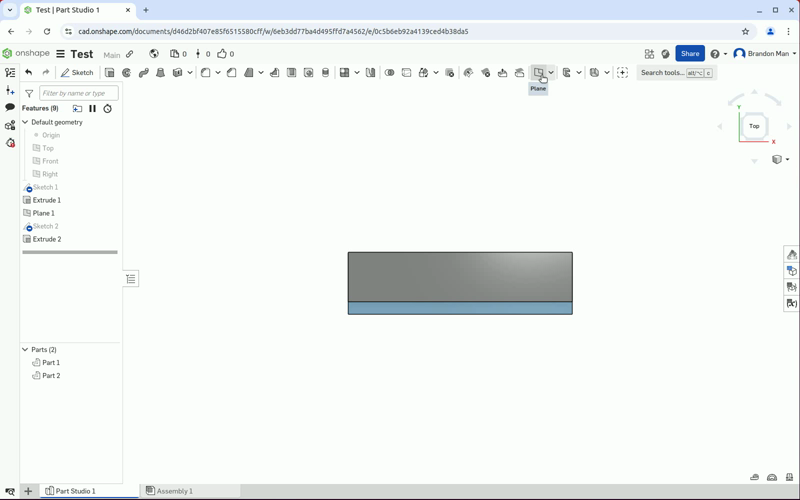
click(541, 75)
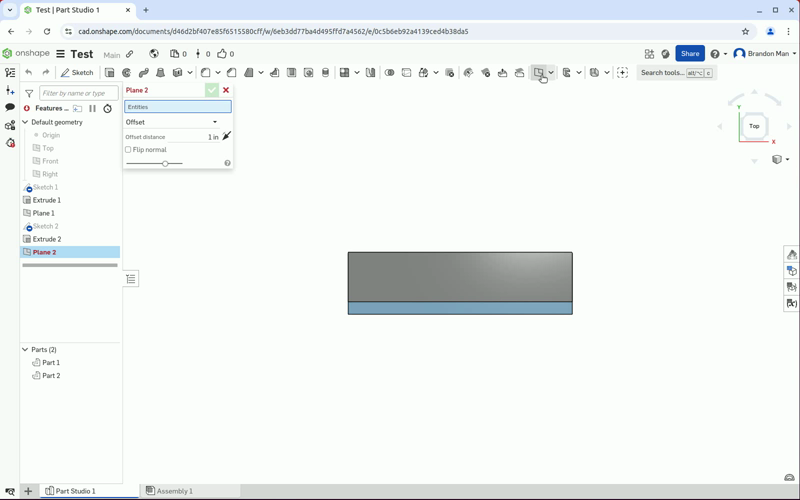
mouse_move(73, 150)
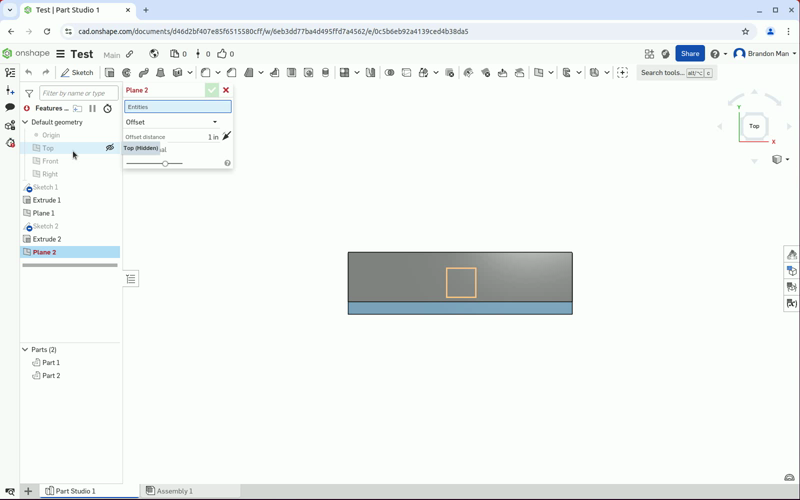
click(73, 150)
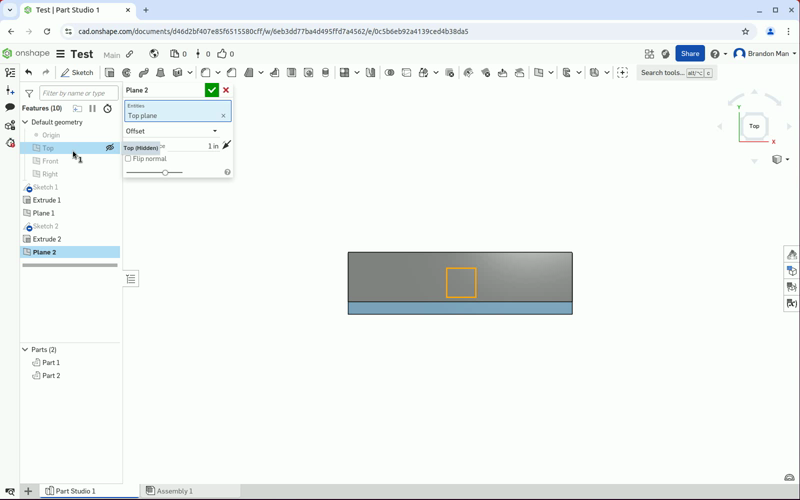
key(tab, 2)
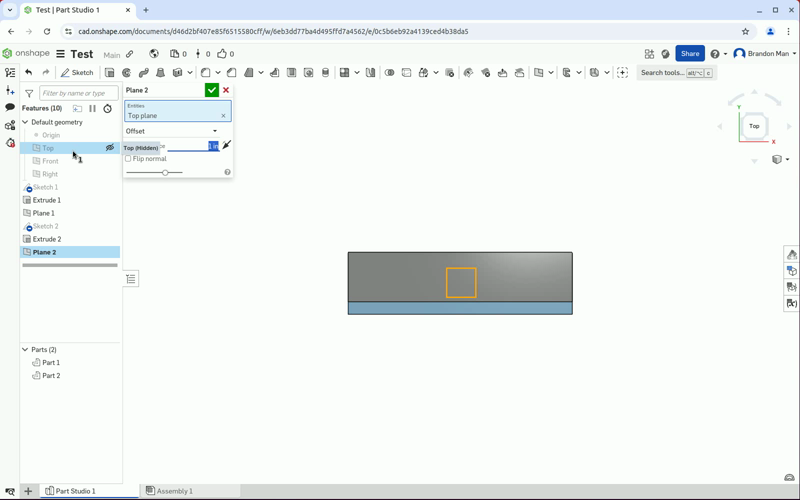
text(5.053)
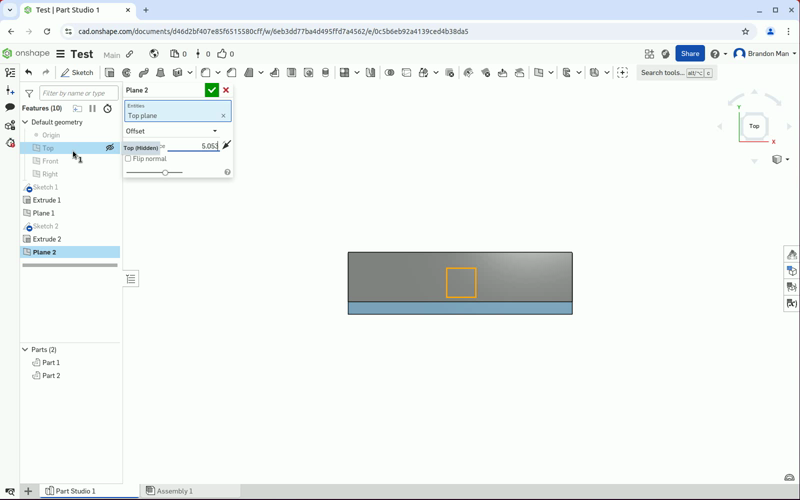
key(enter, 2)
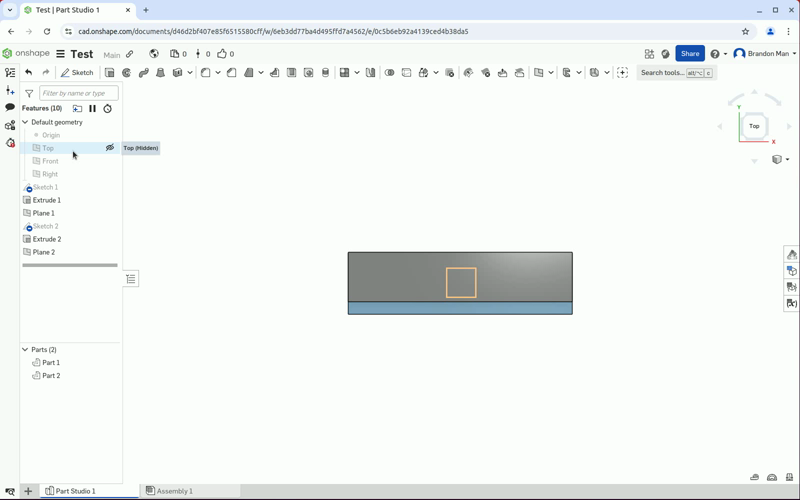
key(shift+s)
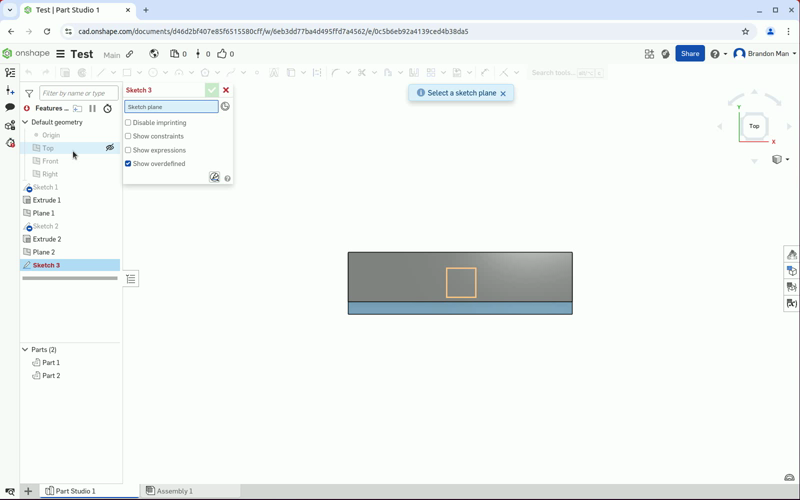
mouse_move(73, 254)
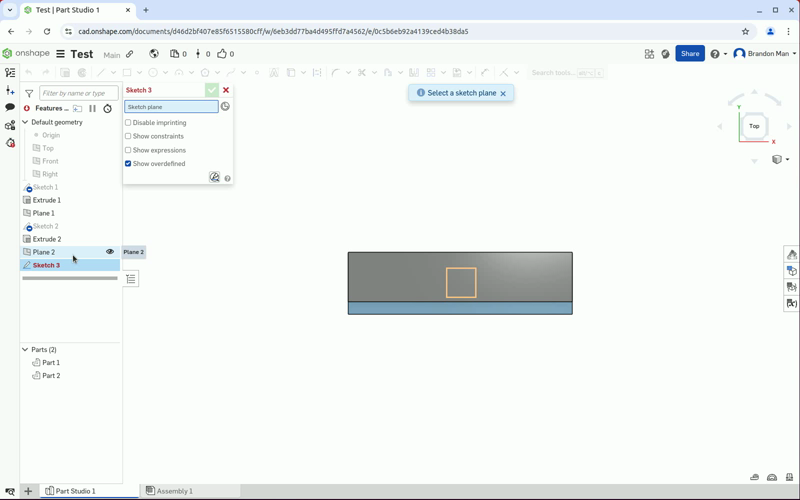
click(73, 254)
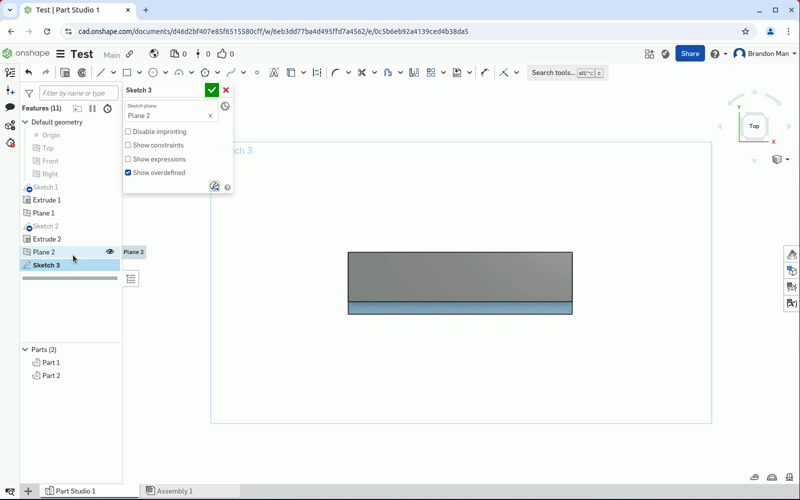
mouse_move(73, 352)
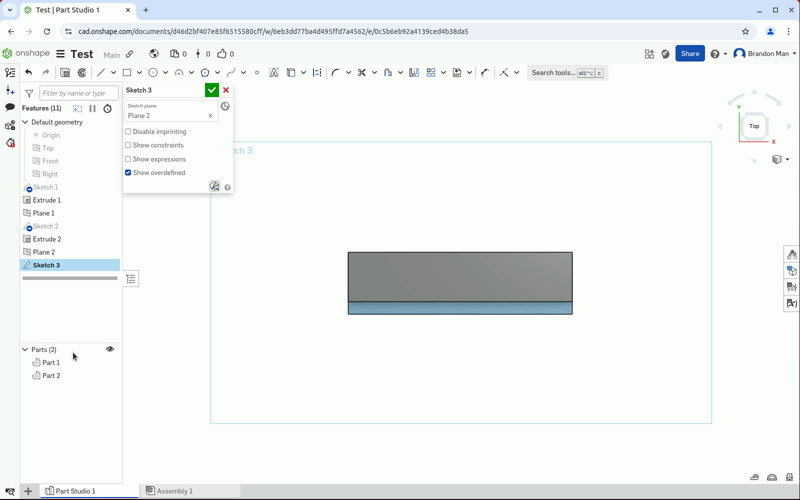
key(y)
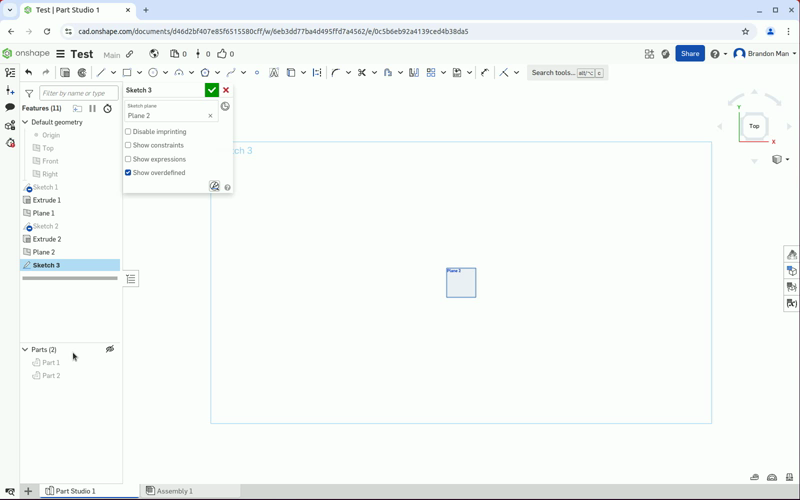
key(l)
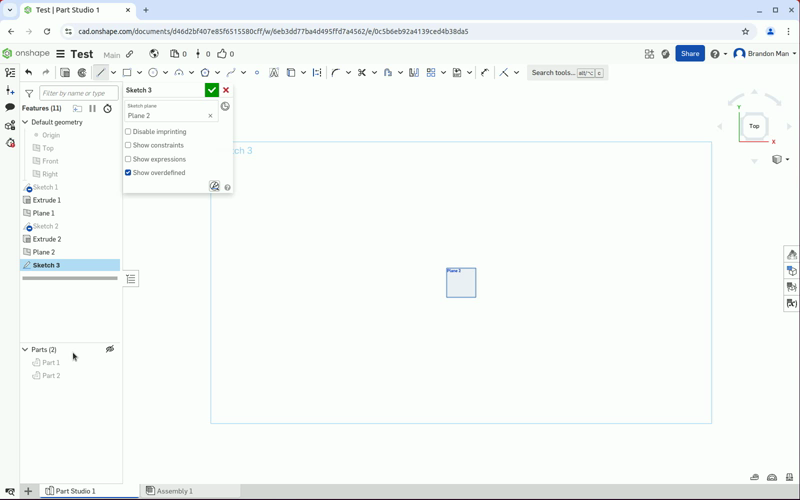
key_down(shift)
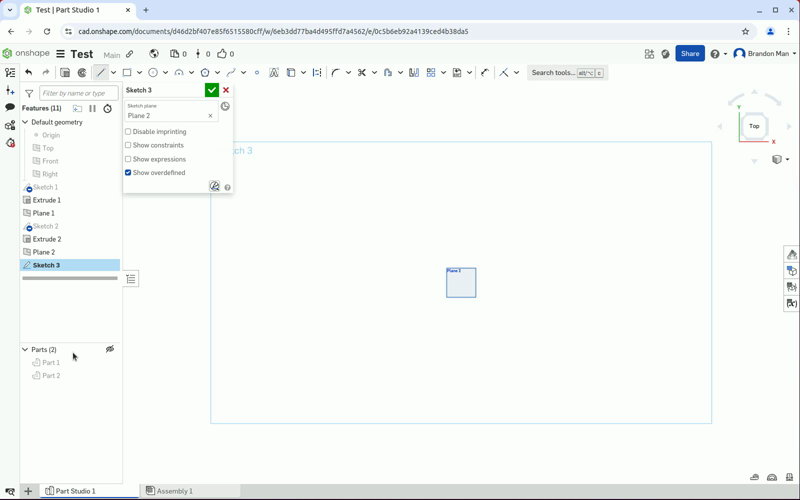
mouse_move(348, 288)
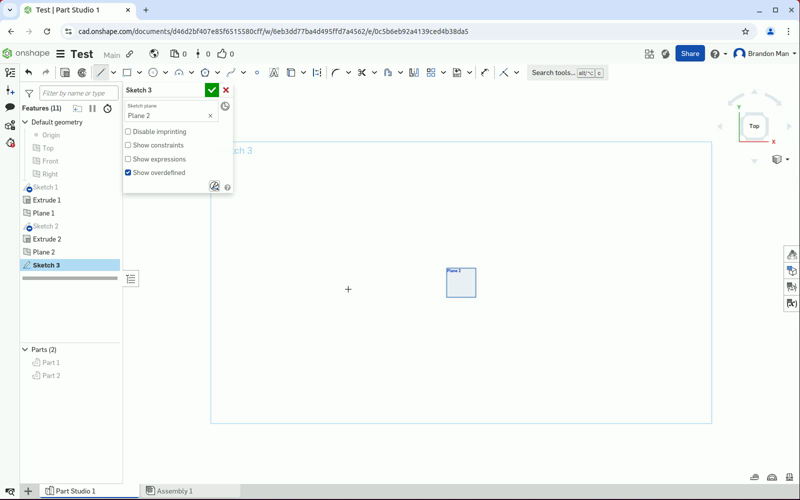
click(348, 288)
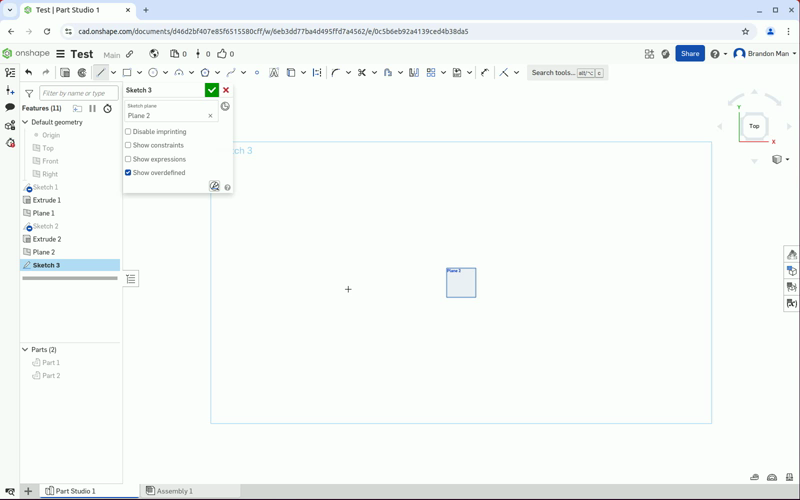
key_up(shift)
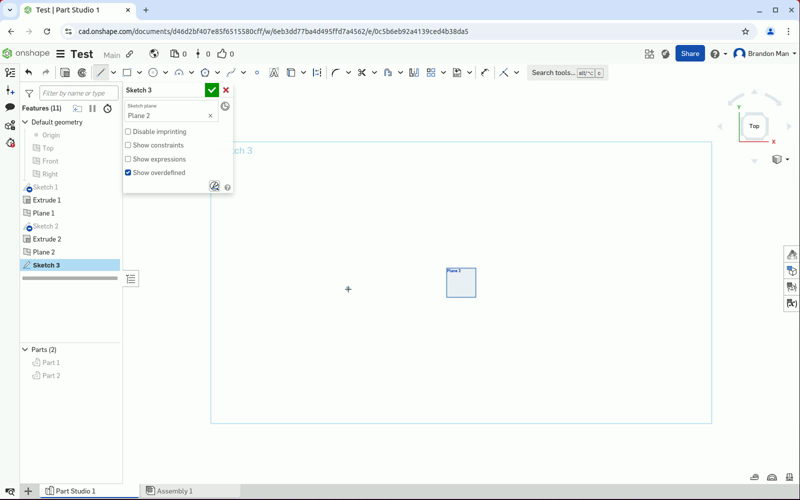
key_down(shift)
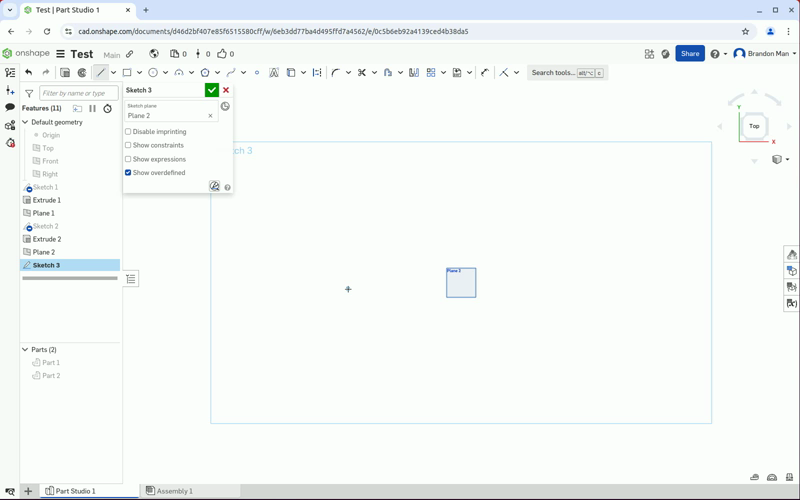
mouse_move(572, 288)
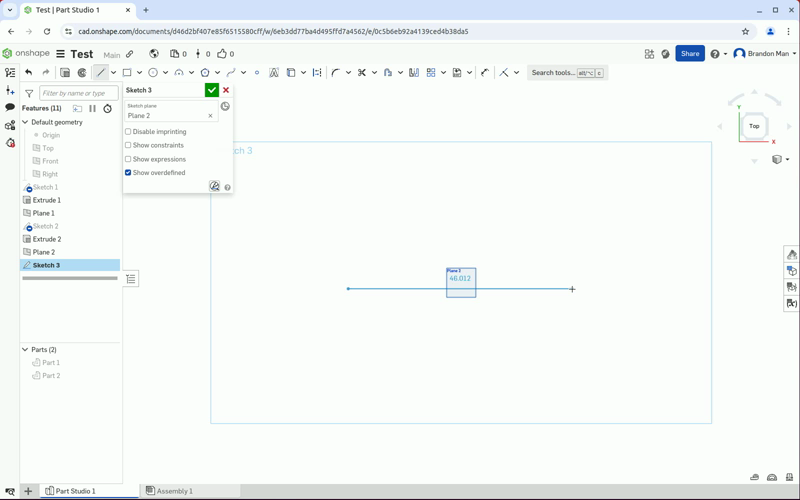
click(572, 288)
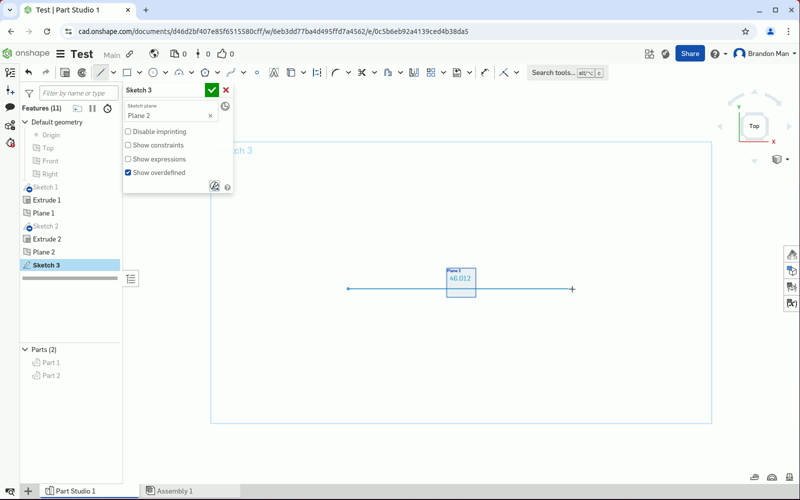
key_up(shift)
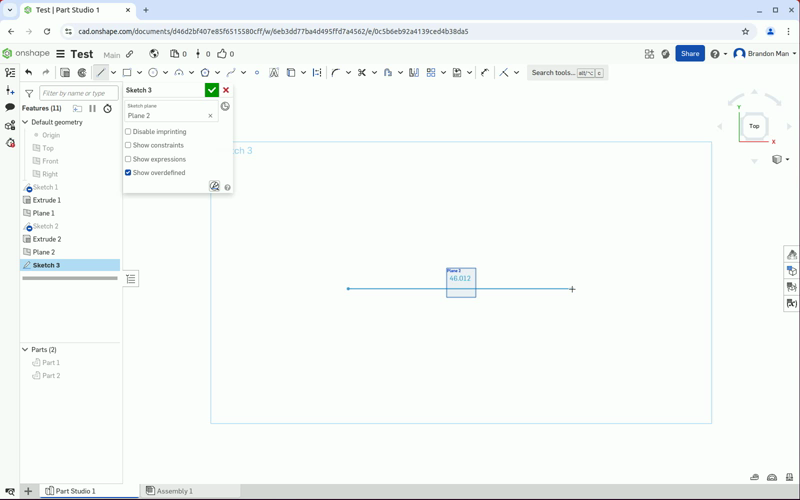
key_down(shift)
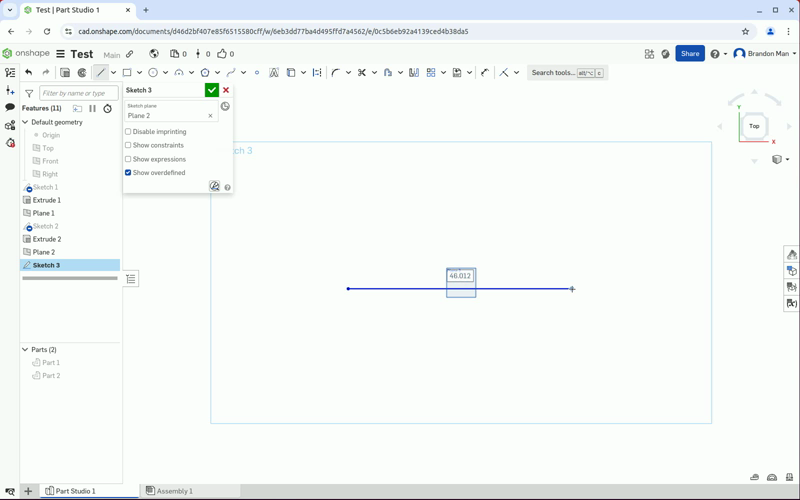
mouse_move(589, 288)
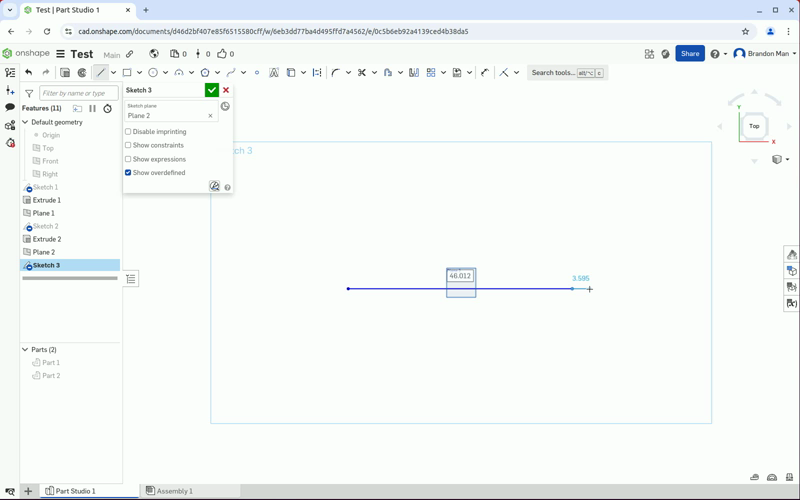
mouse_move(572, 251)
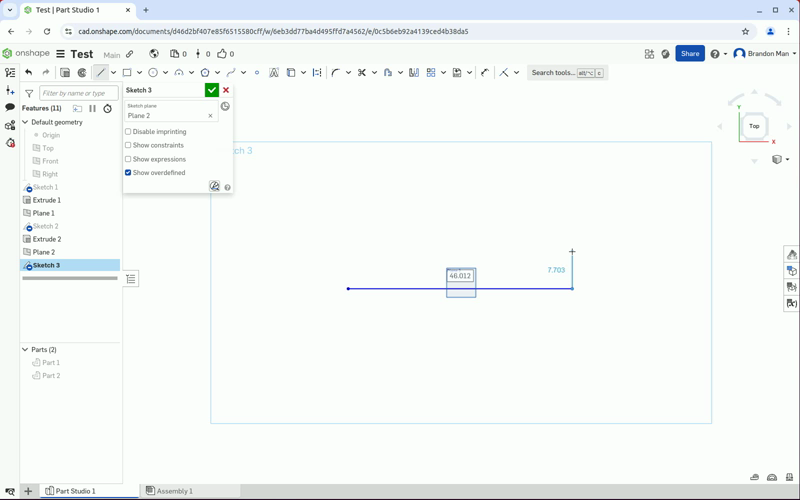
click(572, 251)
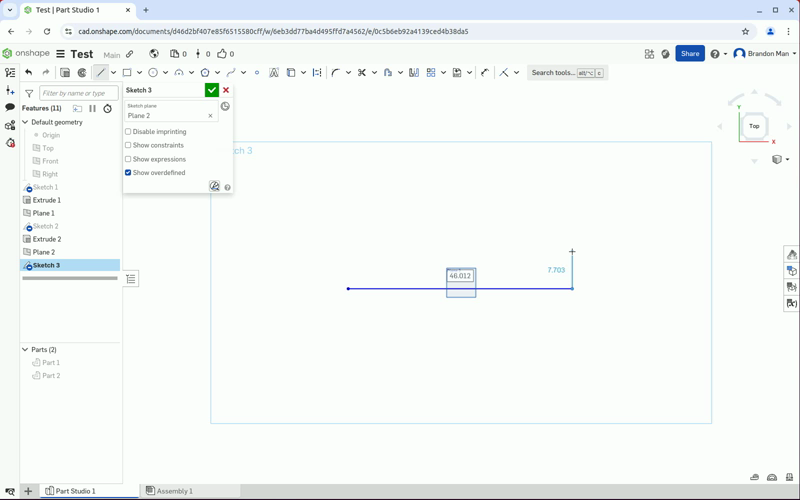
key_up(shift)
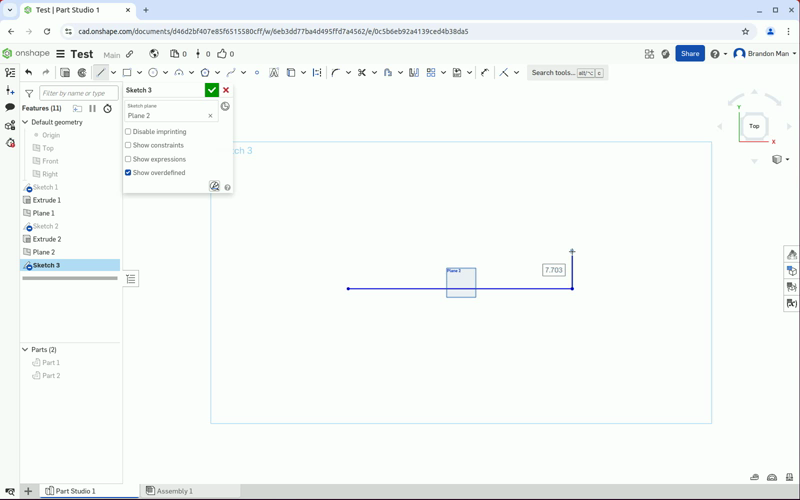
key_down(shift)
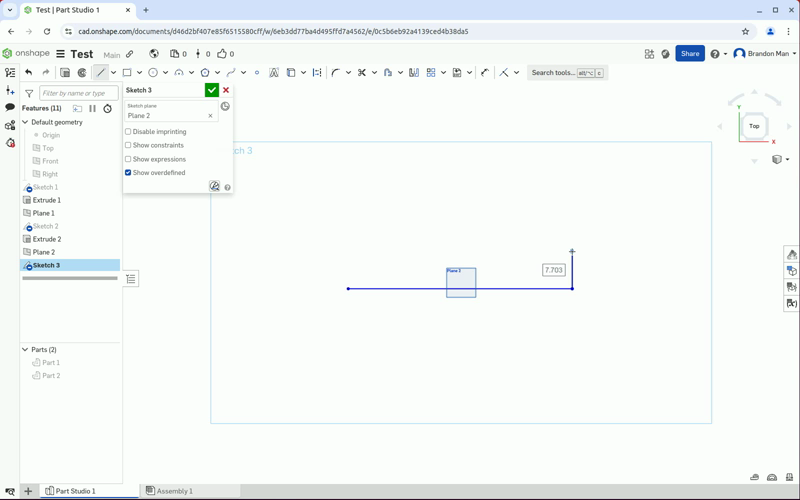
mouse_move(348, 251)
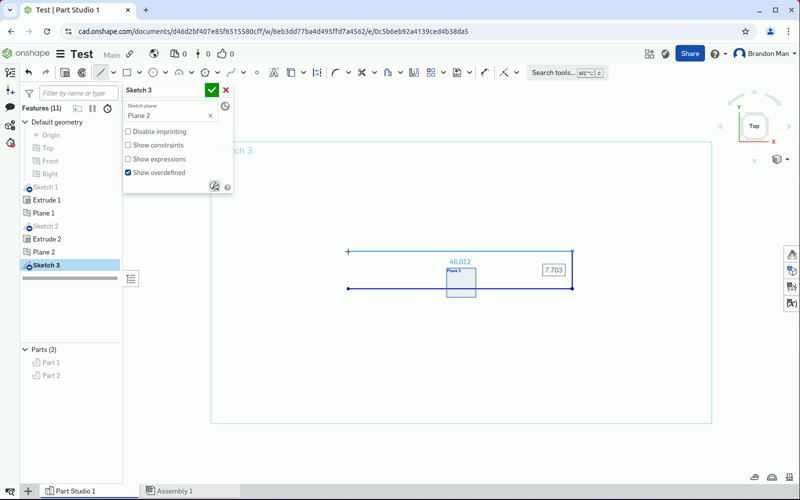
click(348, 251)
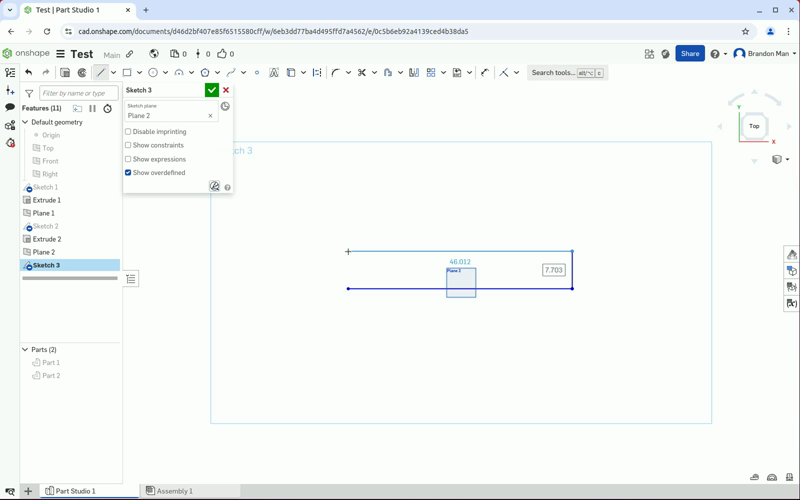
key_up(shift)
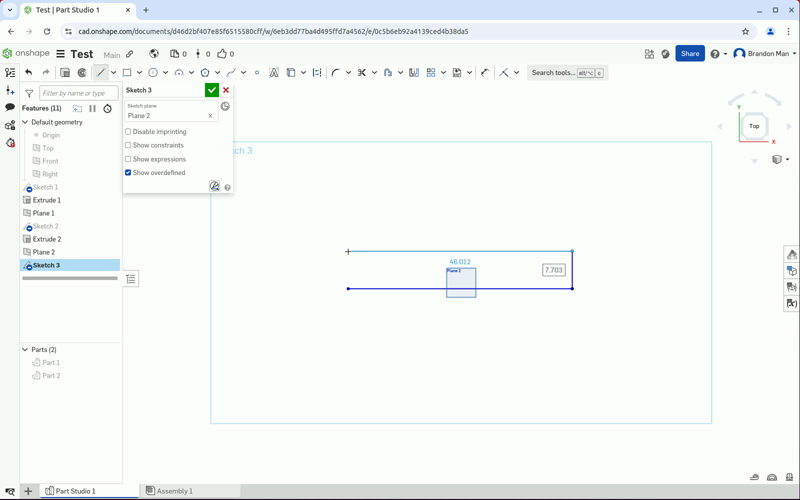
mouse_move(378, 251)
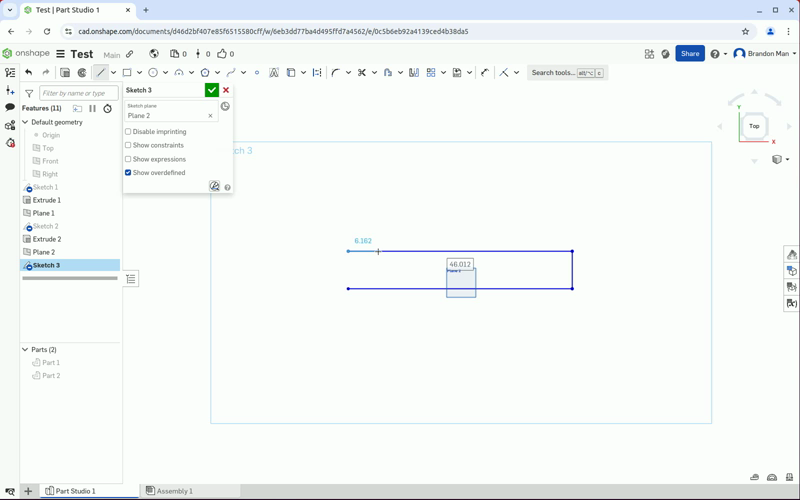
key_down(shift)
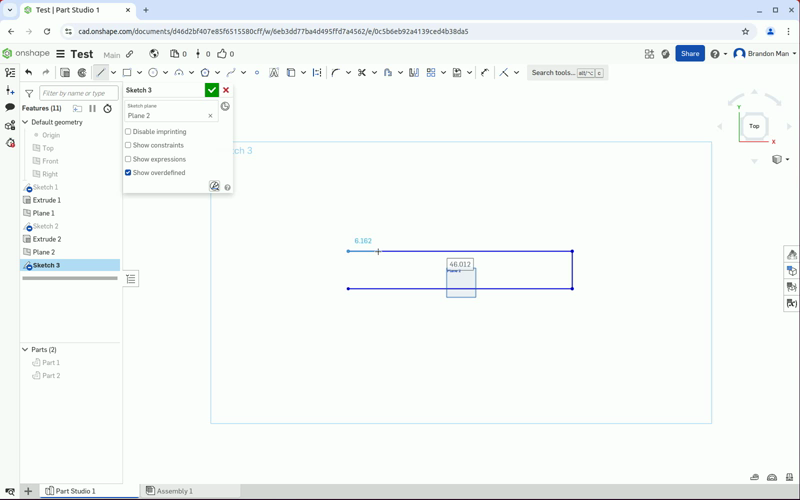
mouse_move(348, 288)
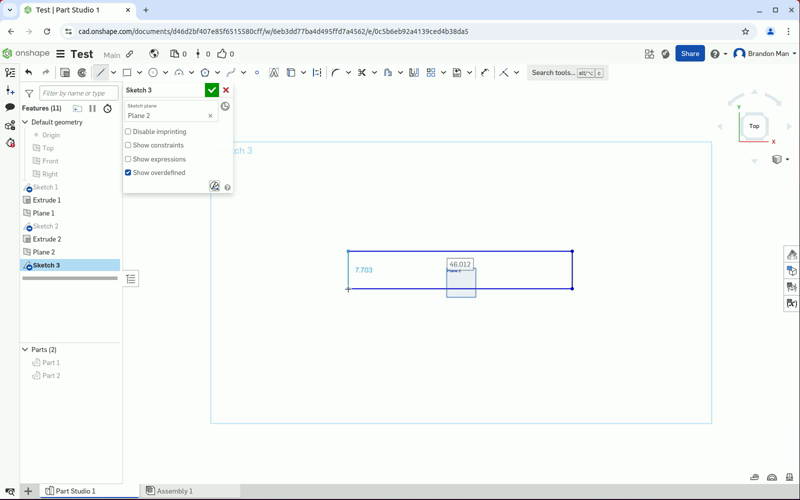
key_up(shift)
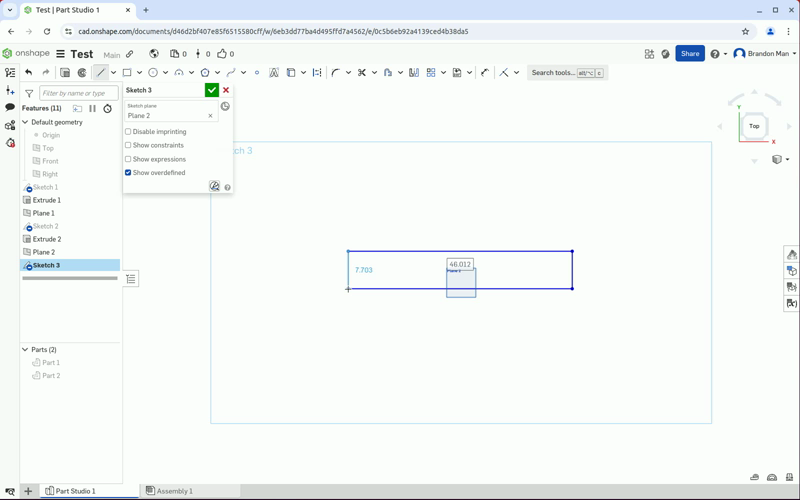
click(348, 288)
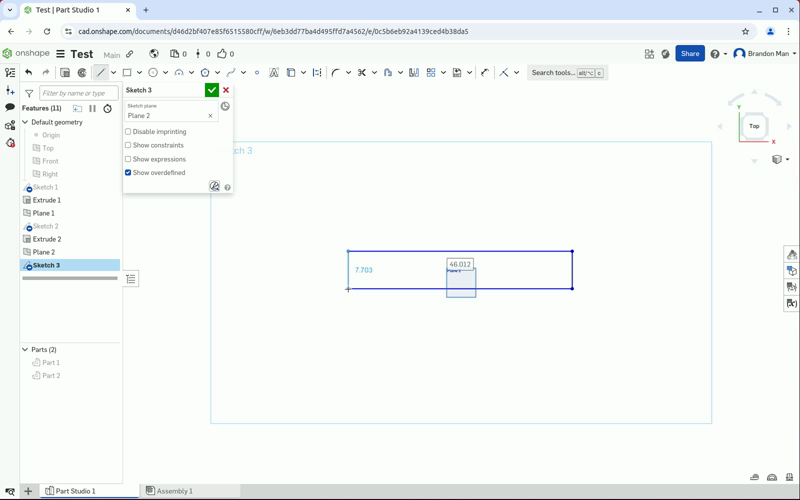
key(esc)
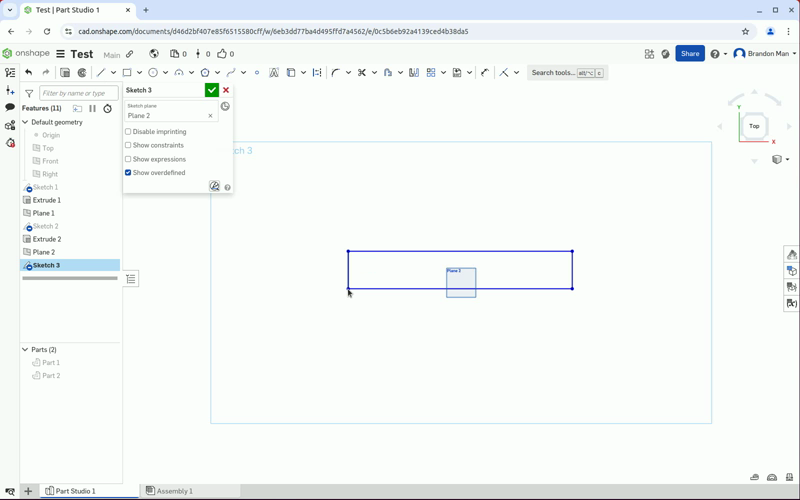
mouse_move(521, 258)
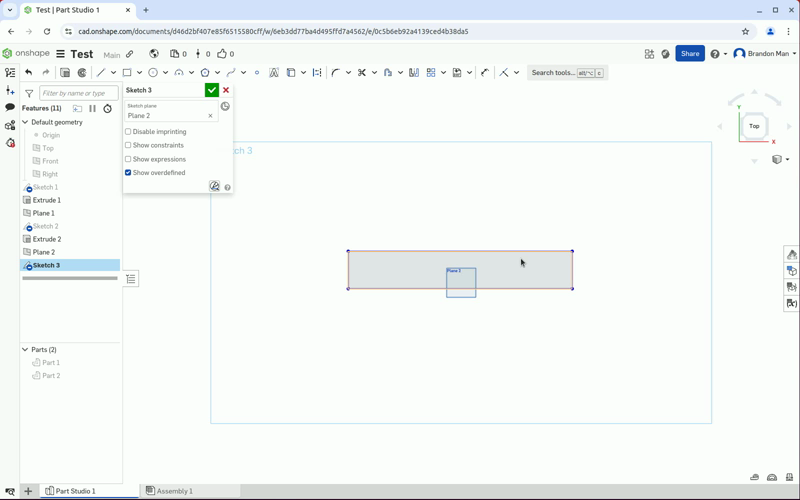
click(521, 258)
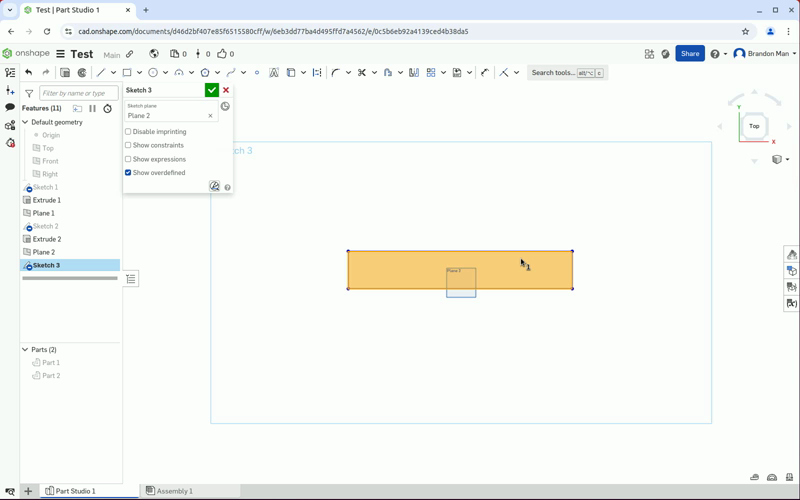
mouse_move(73, 352)
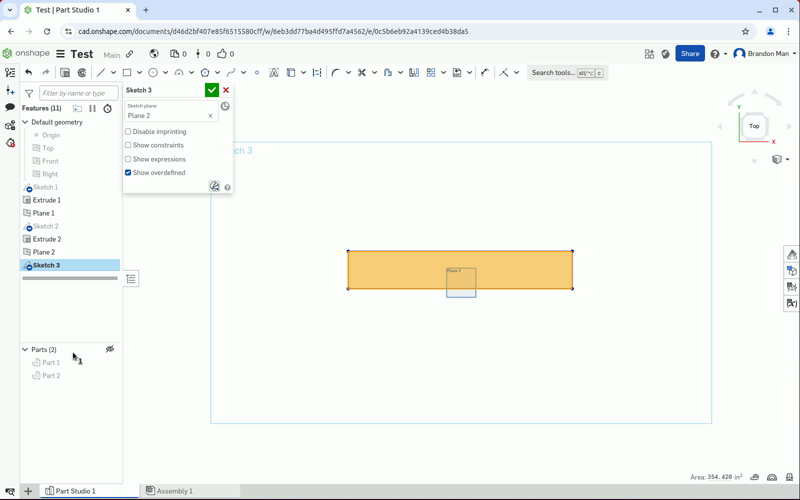
key(shift+y)
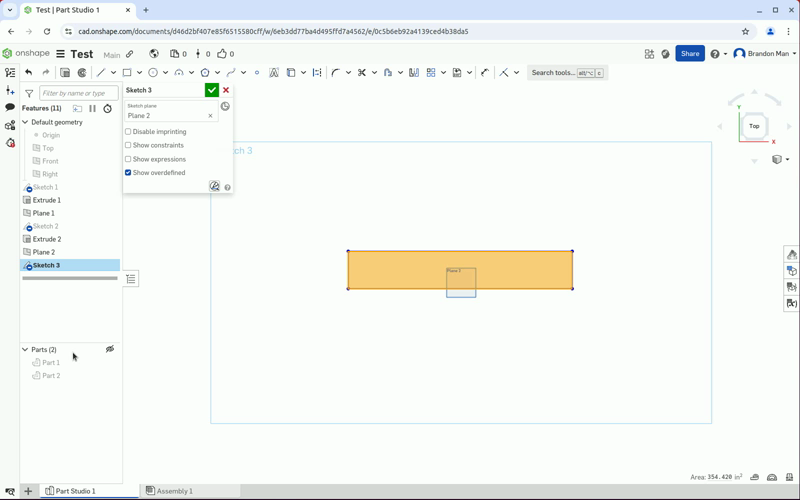
key(shift+e)
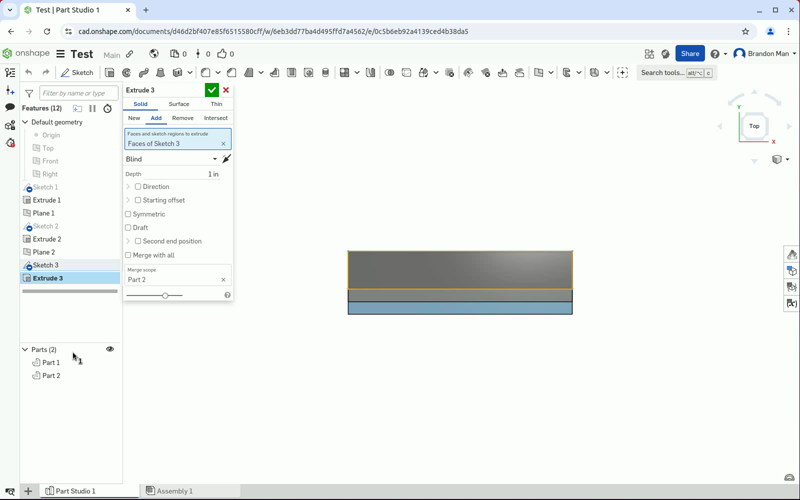
mouse_move(143, 106)
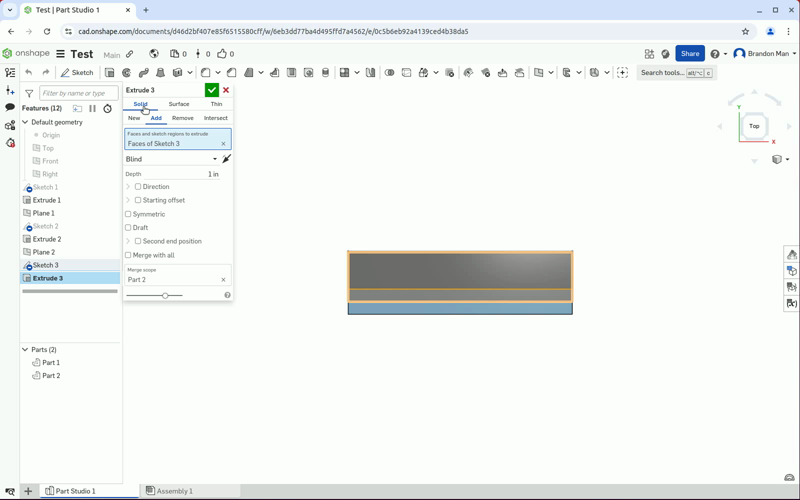
click(143, 106)
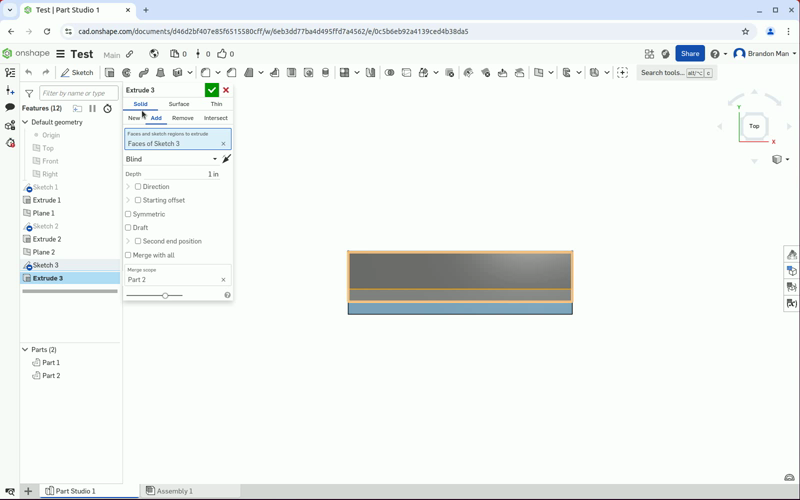
mouse_move(137, 120)
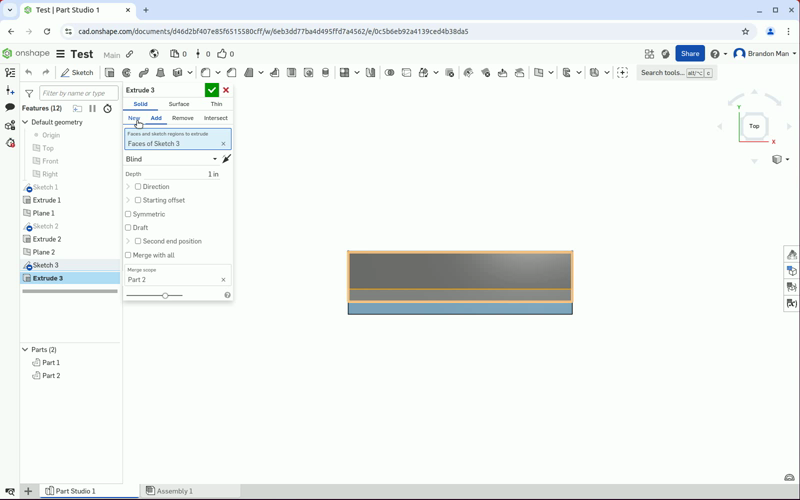
click(137, 120)
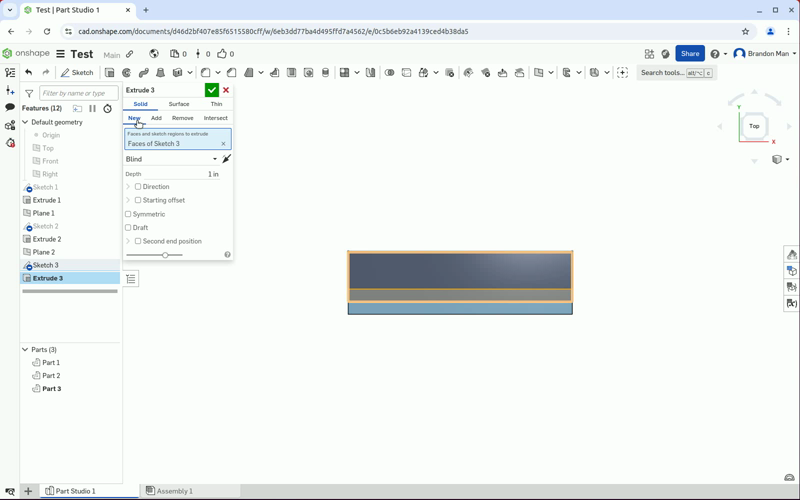
key(tab, 4)
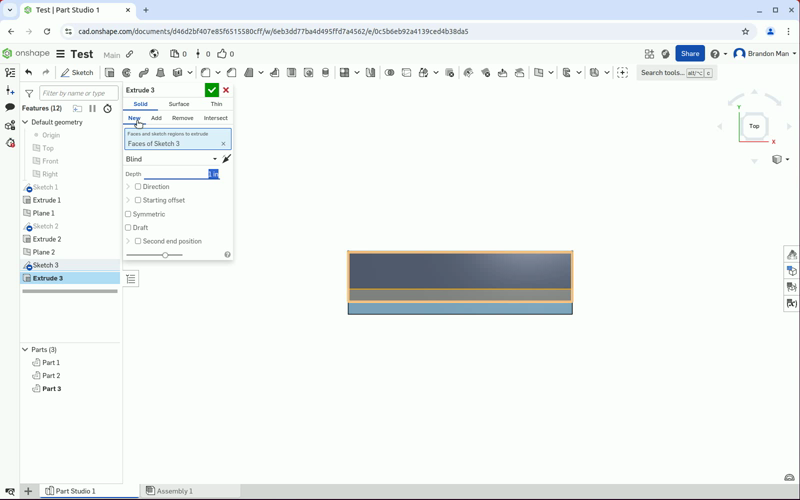
text(2.648)
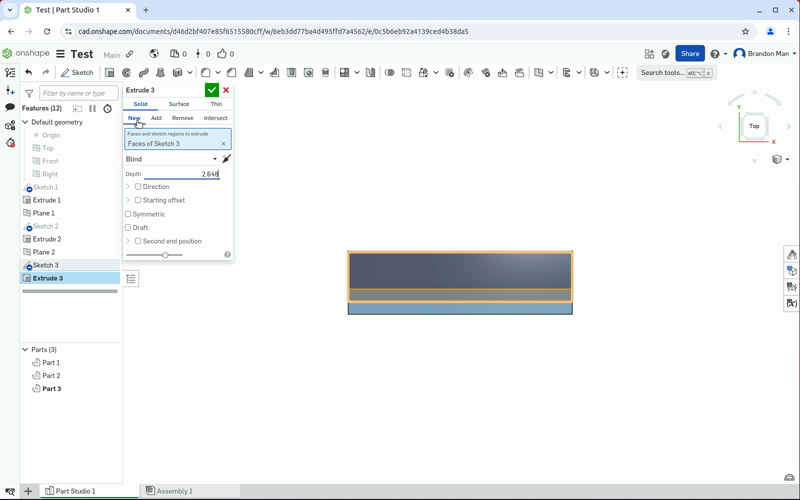
key(enter)
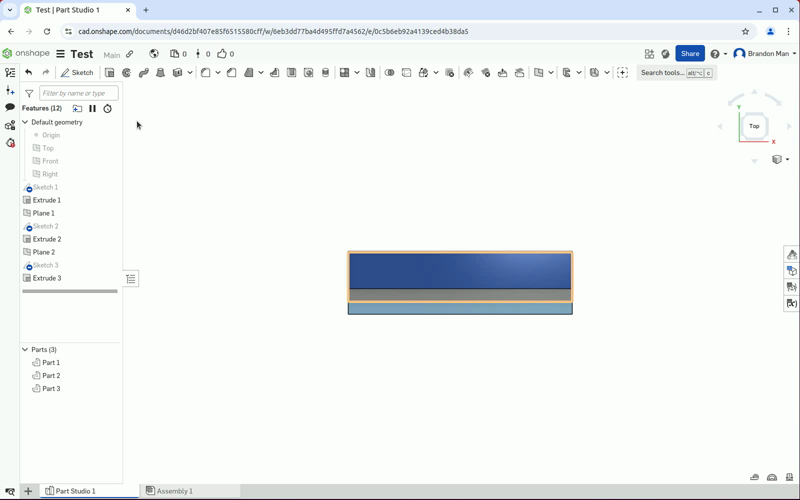
key(shift+h)
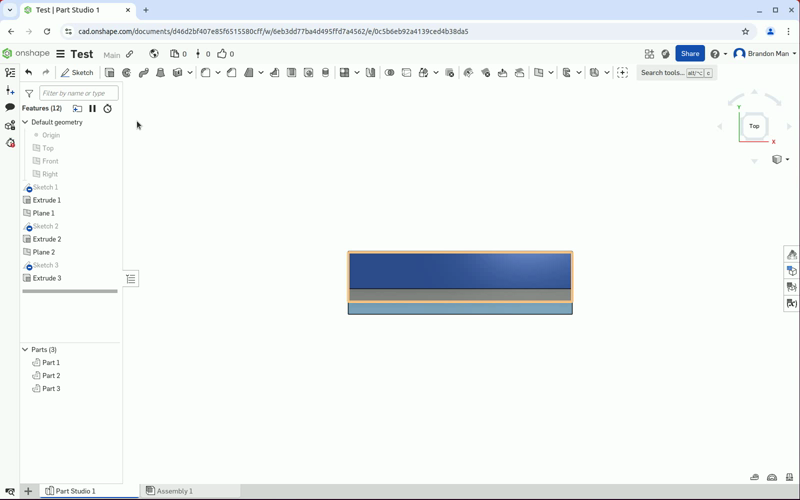
key(shift+h)
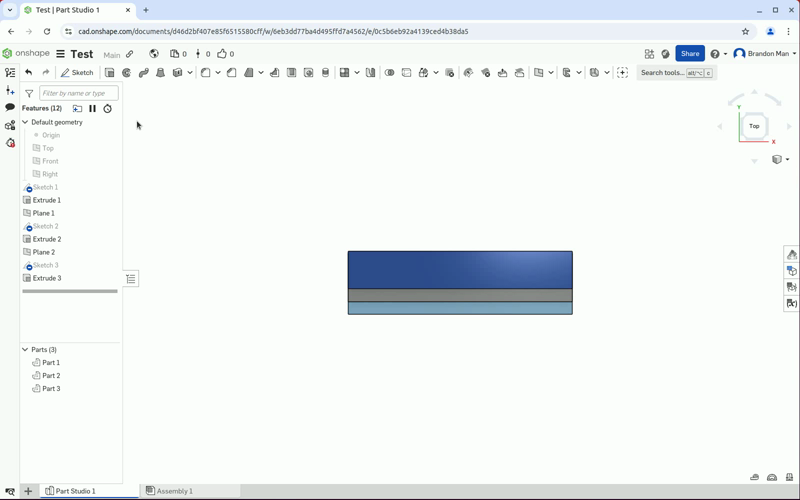
mouse_move(73, 189)
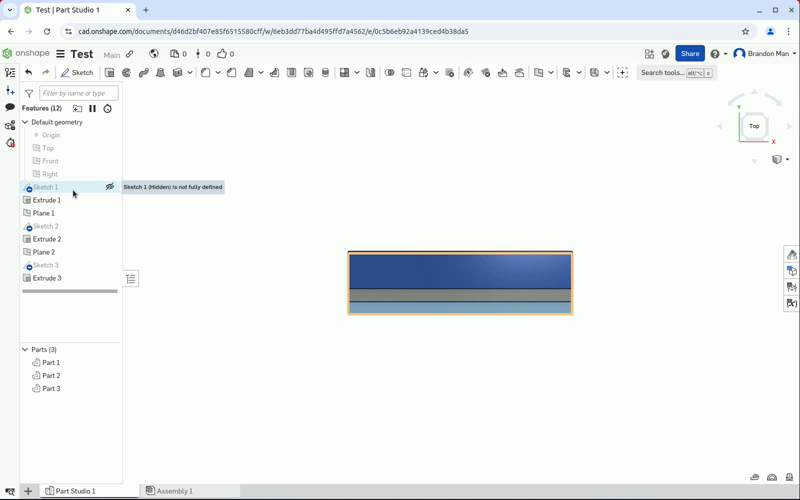
click(73, 189)
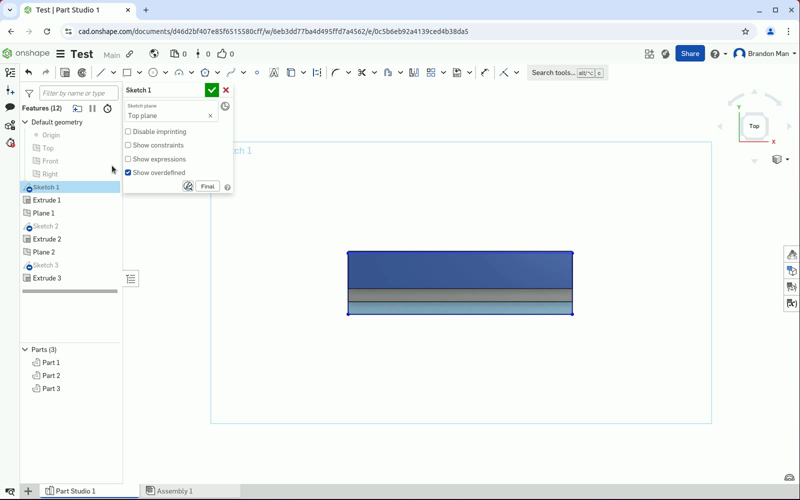
mouse_move(229, 92)
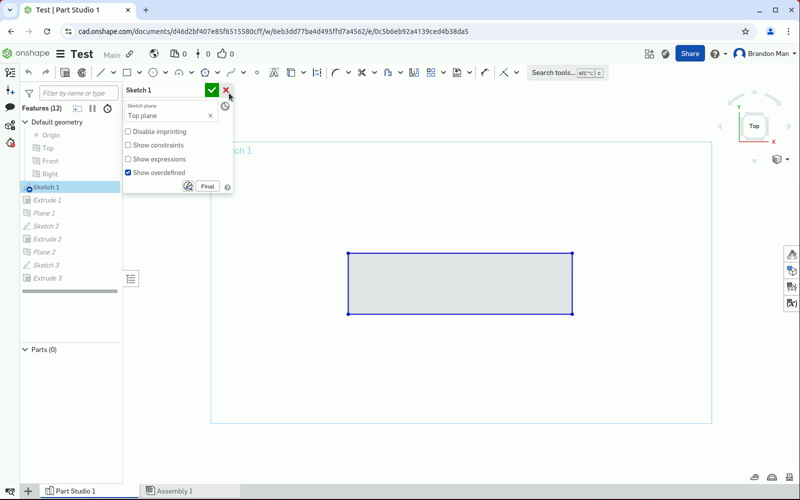
click(229, 92)
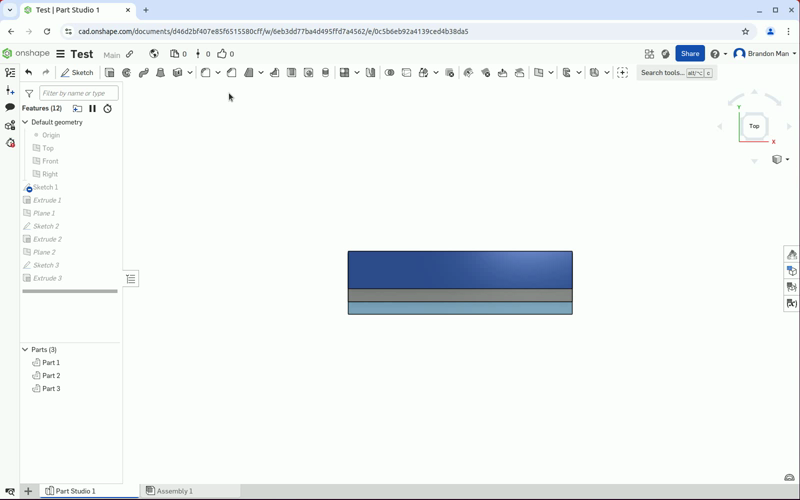
mouse_move(541, 75)
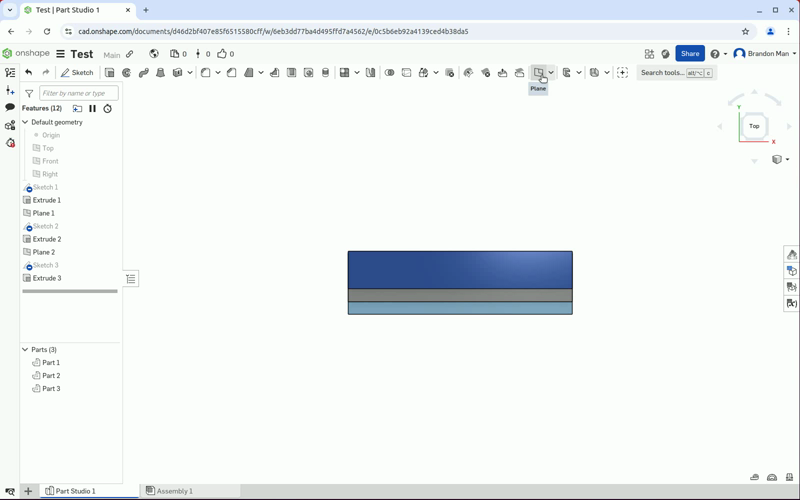
click(541, 75)
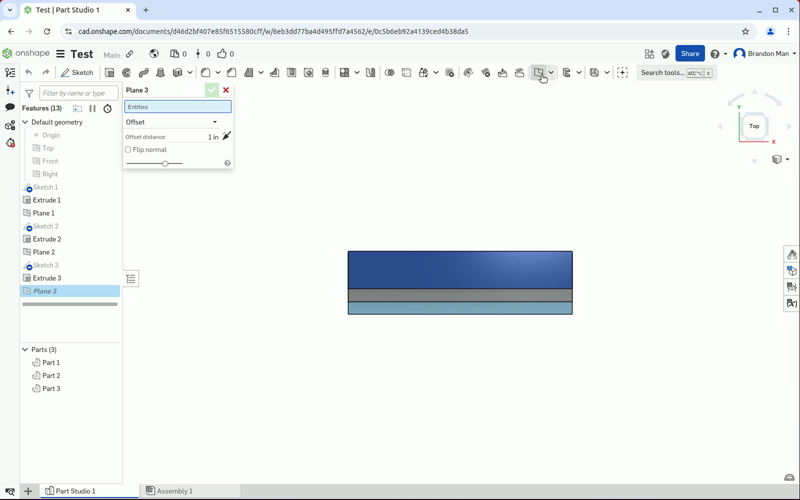
mouse_move(73, 150)
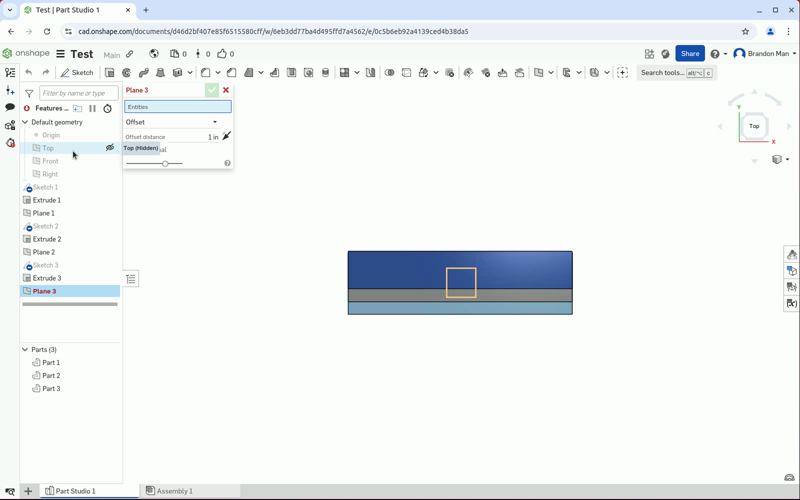
click(73, 150)
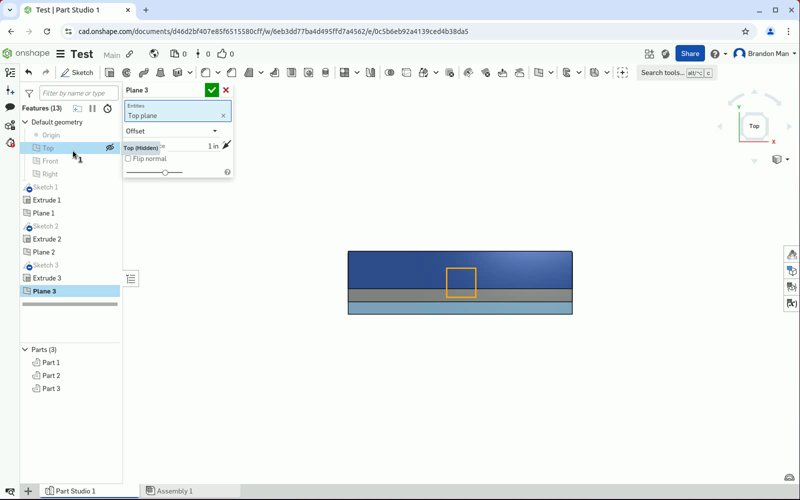
key(tab, 2)
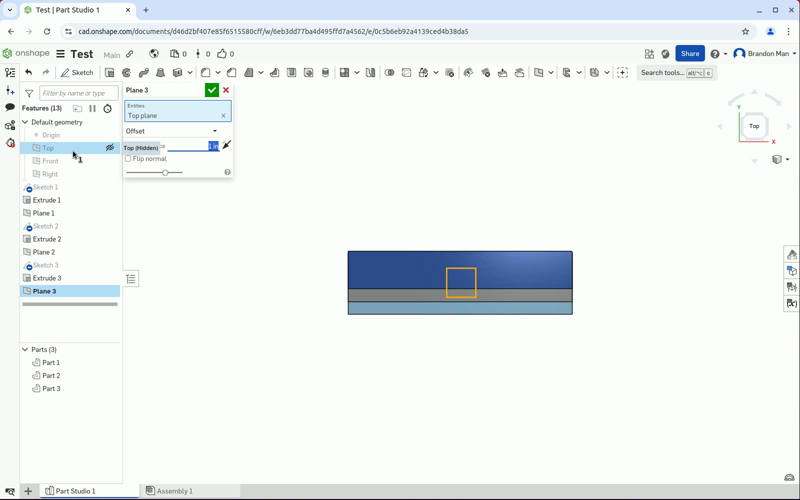
text(7.703)
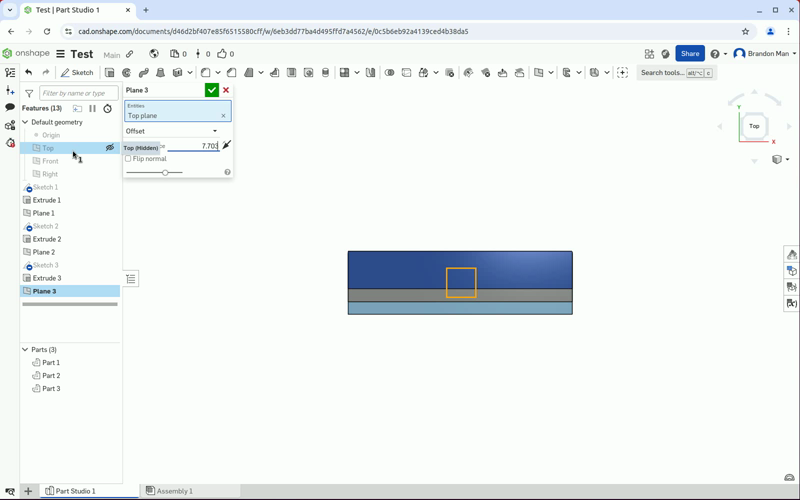
key(enter, 2)
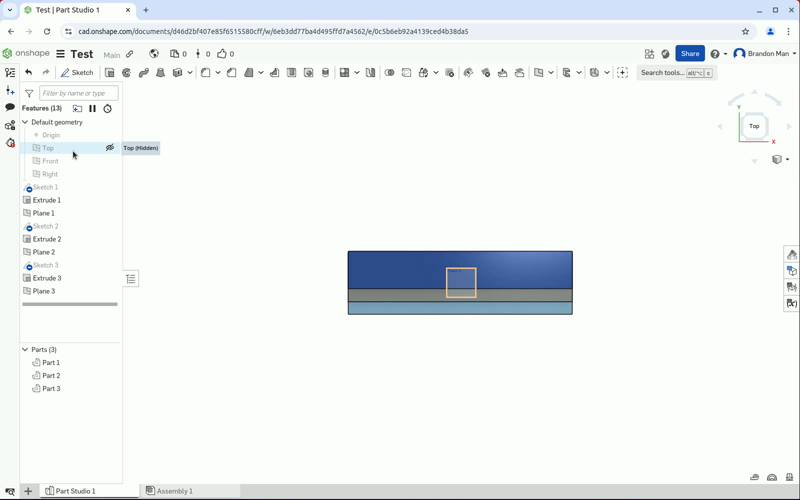
key(shift+s)
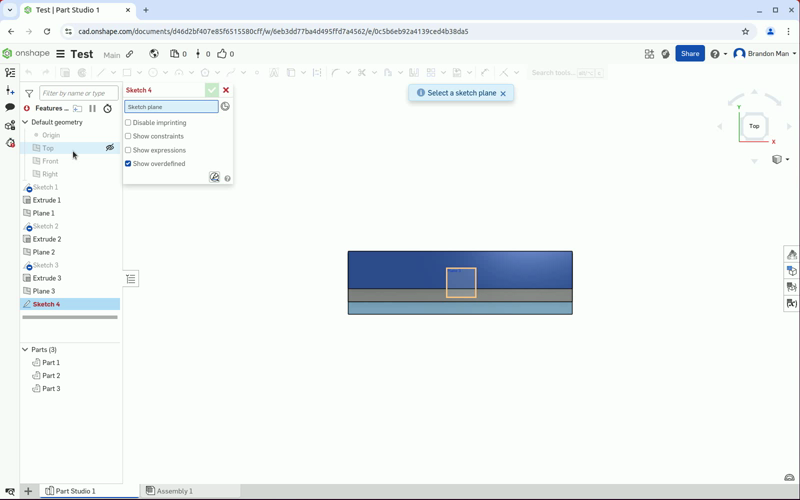
mouse_move(73, 293)
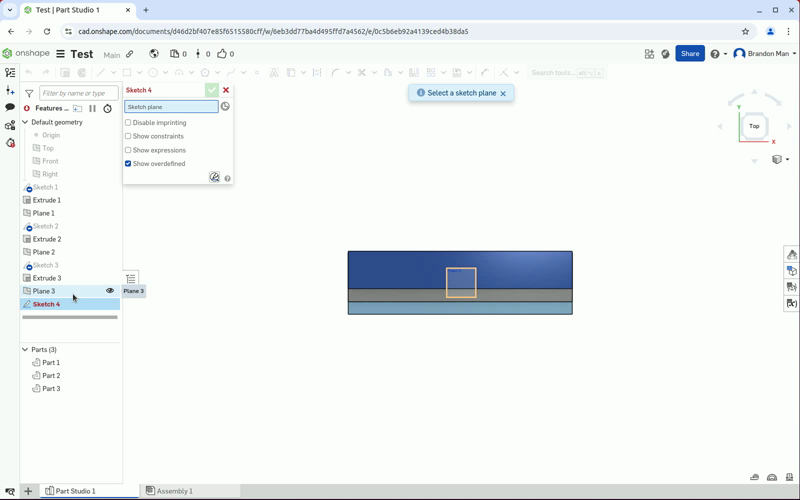
click(73, 293)
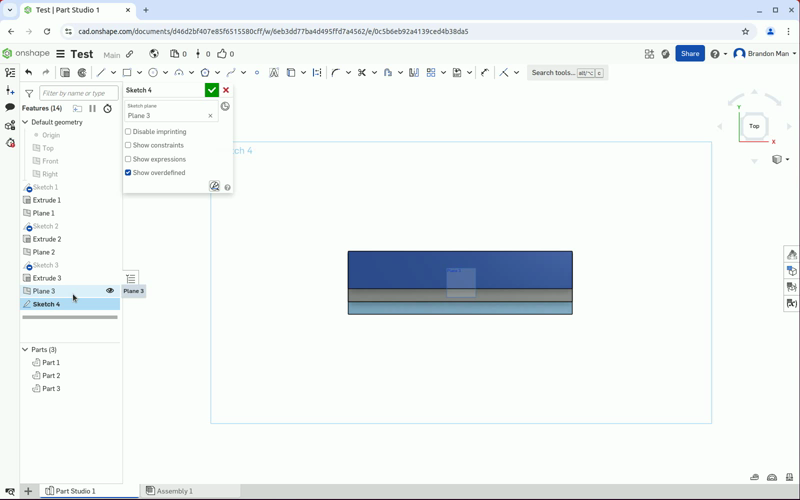
mouse_move(73, 352)
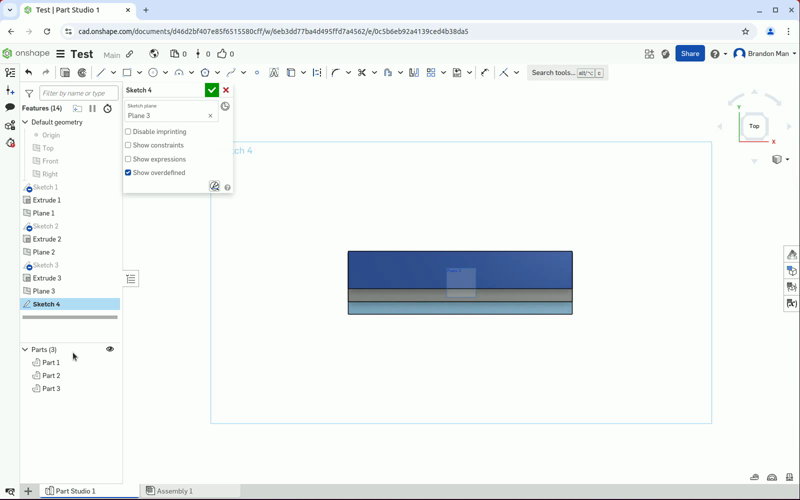
key(y)
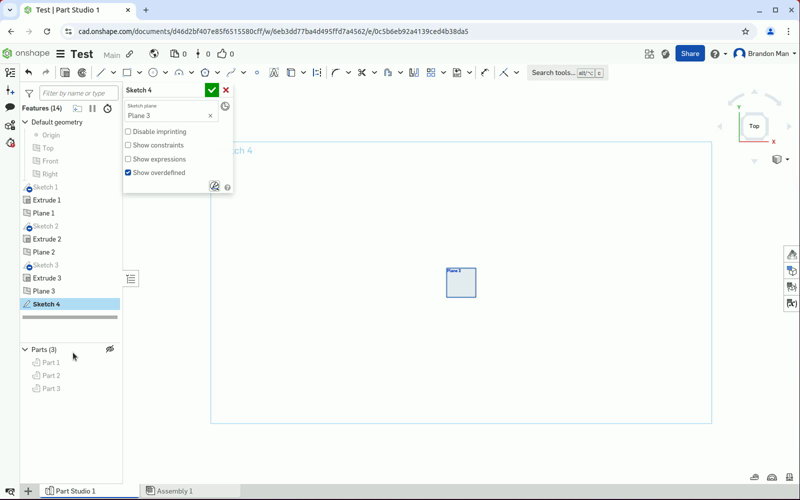
key(l)
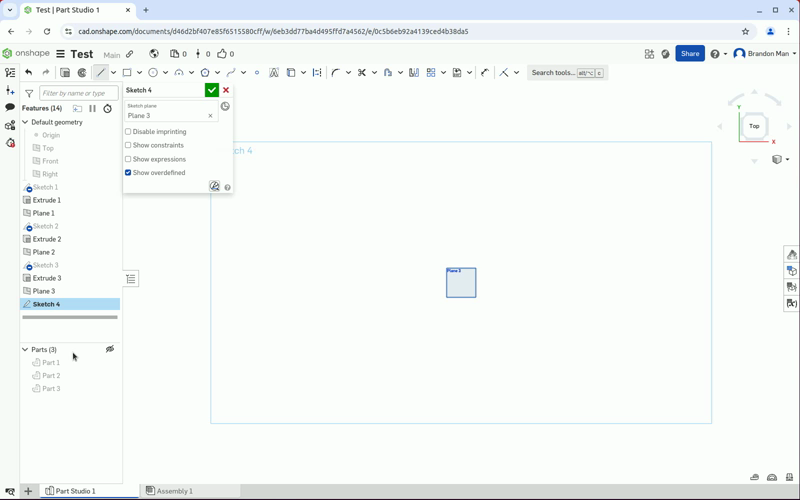
key_down(shift)
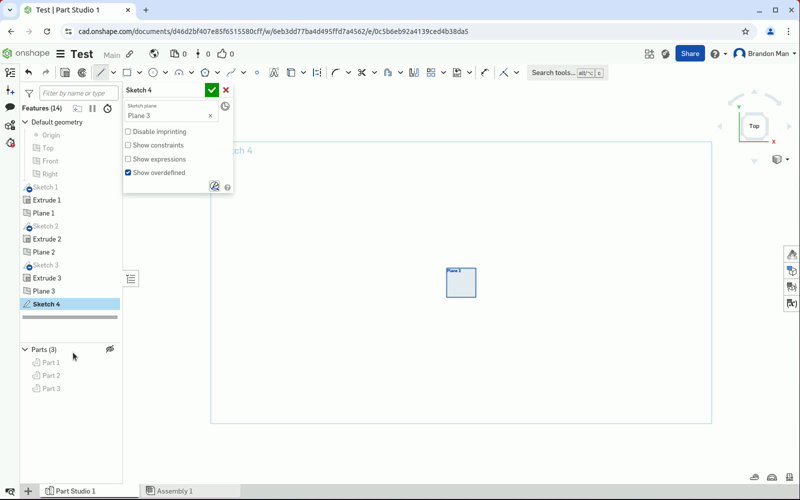
mouse_move(348, 276)
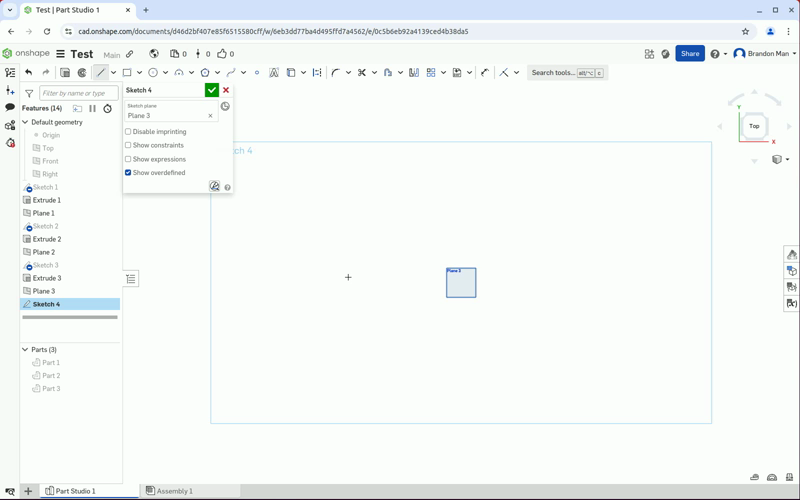
click(348, 276)
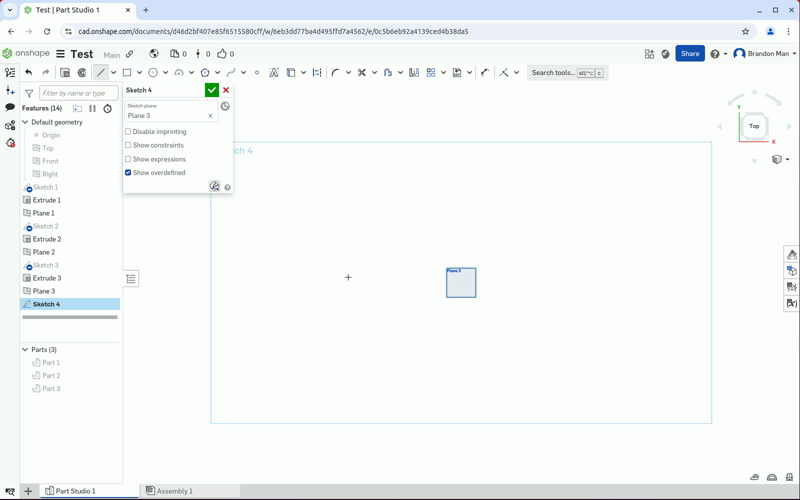
key_up(shift)
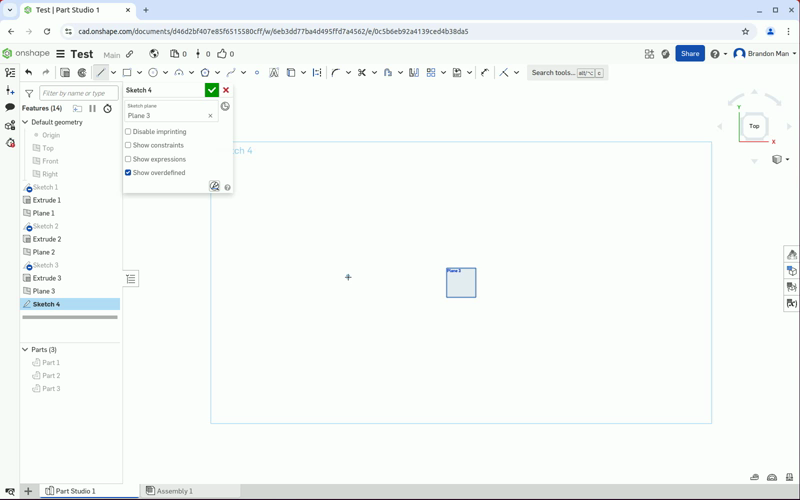
key_down(shift)
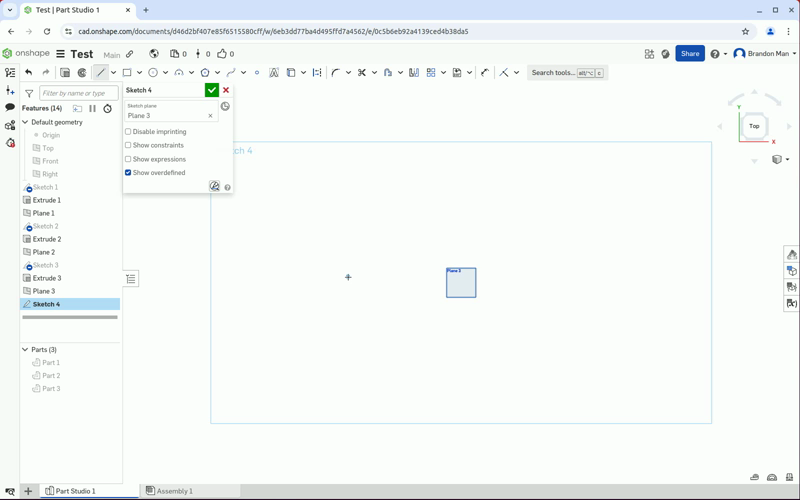
mouse_move(572, 276)
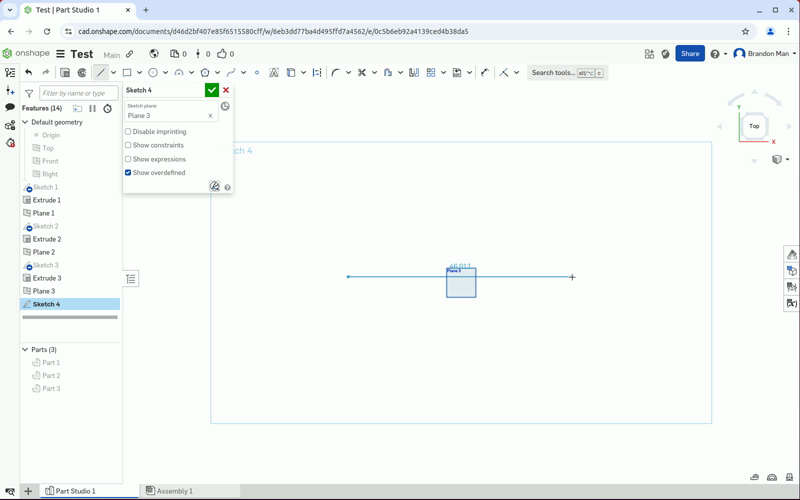
click(572, 276)
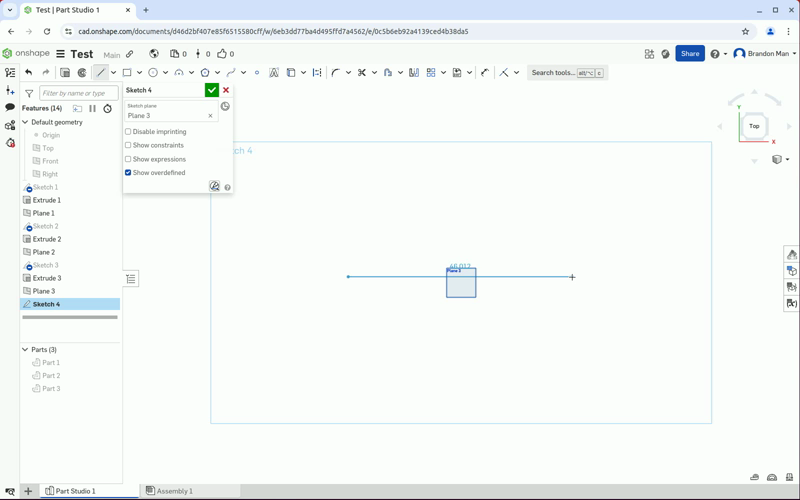
key_up(shift)
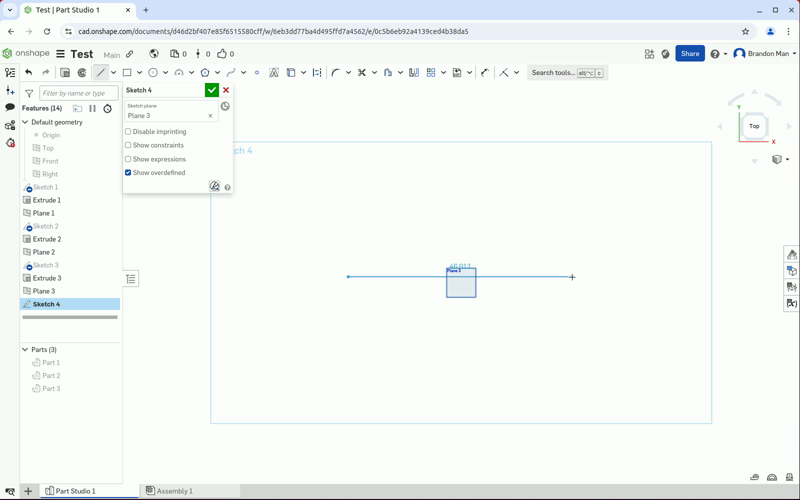
key_down(shift)
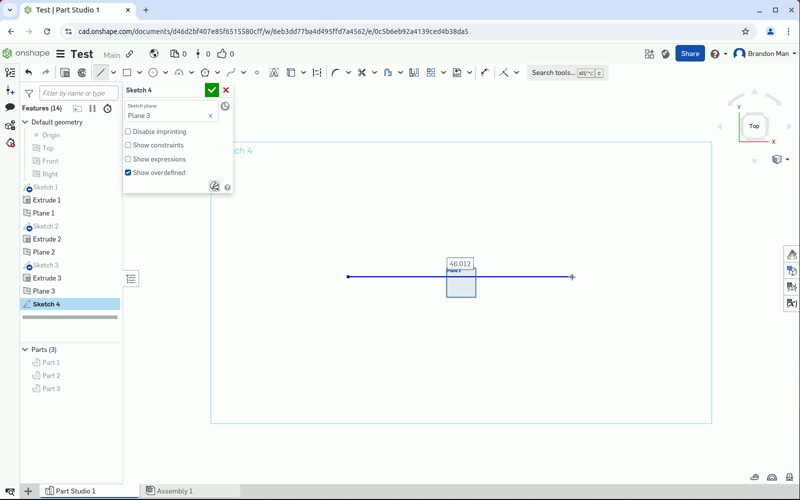
mouse_move(589, 276)
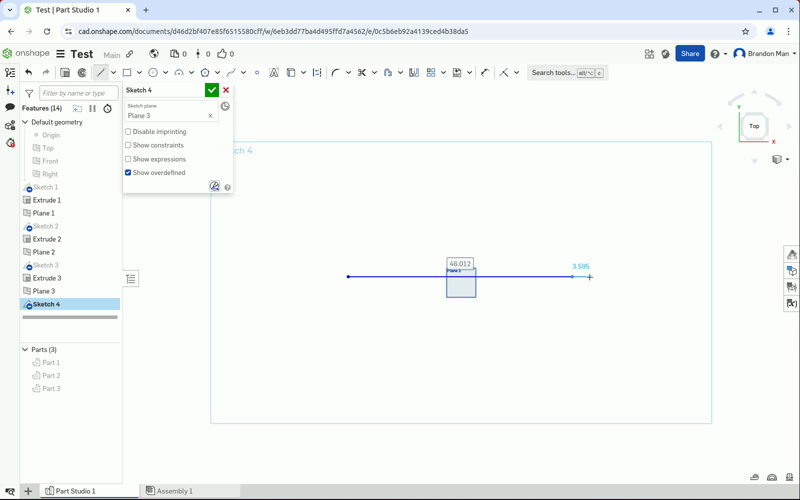
mouse_move(572, 251)
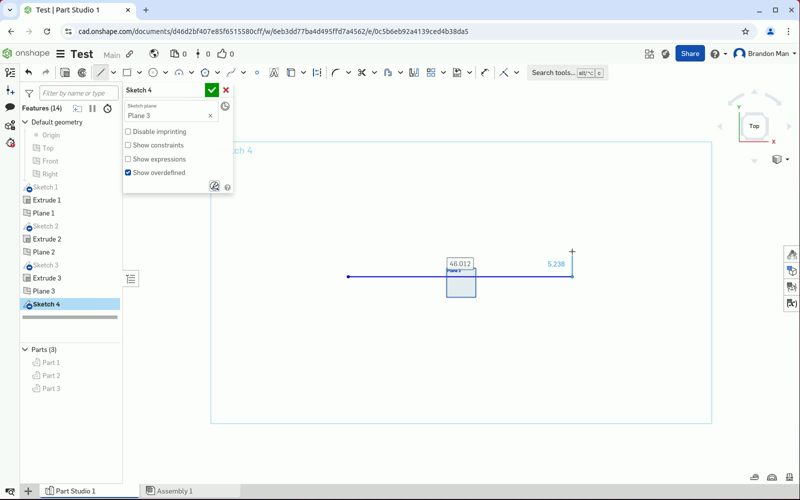
click(572, 251)
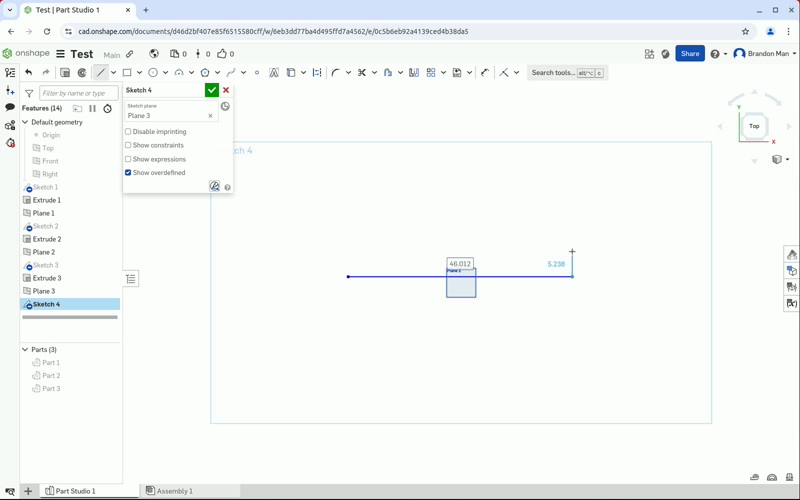
key_up(shift)
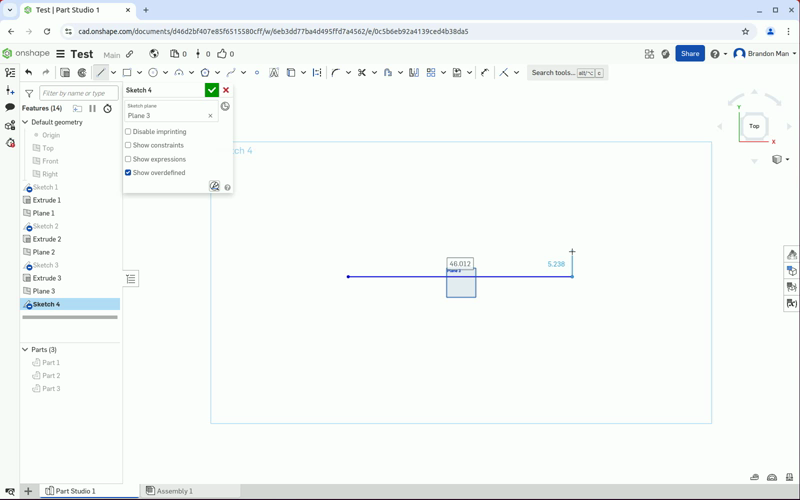
key_down(shift)
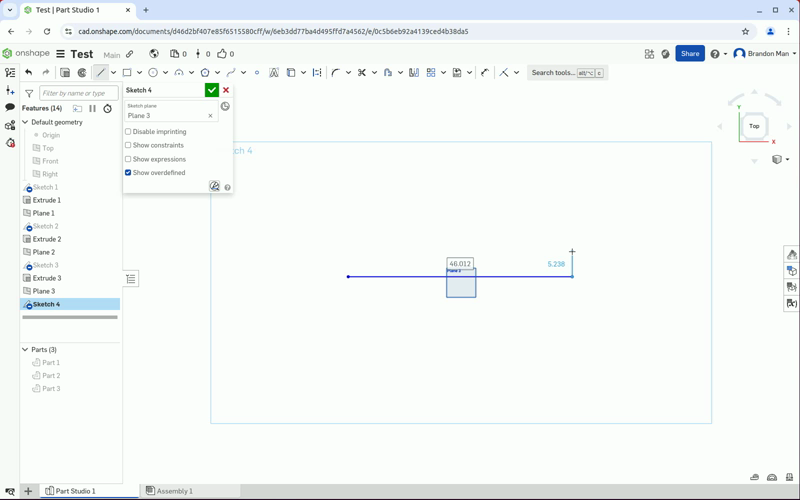
mouse_move(348, 251)
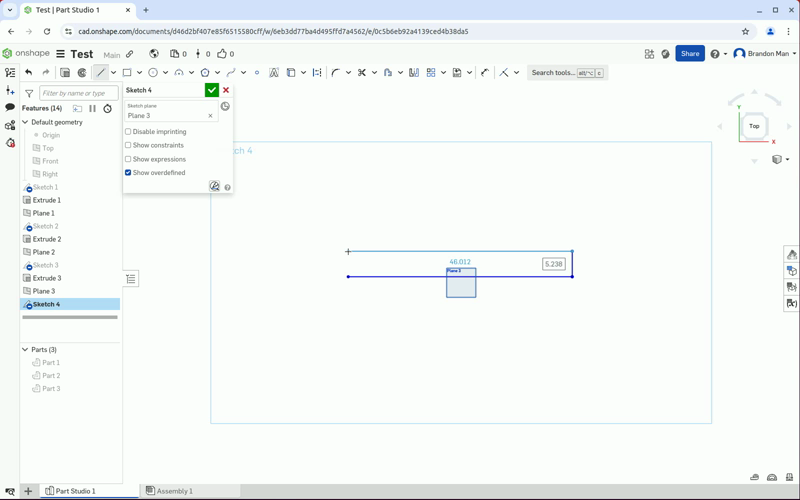
click(348, 251)
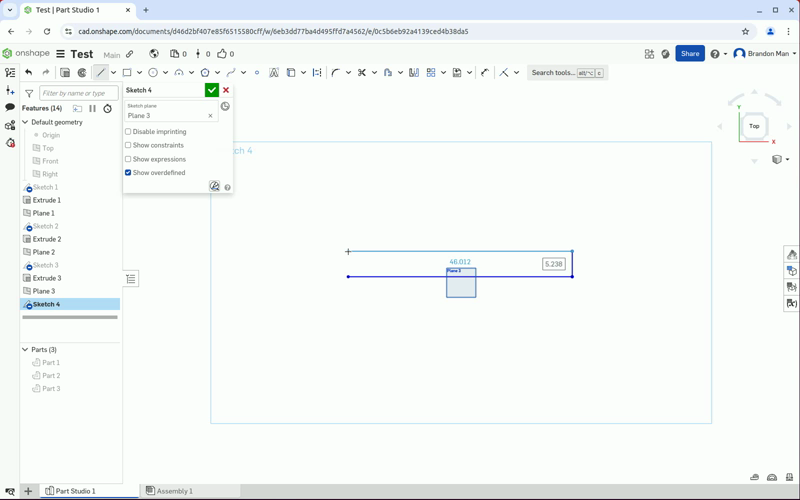
key_up(shift)
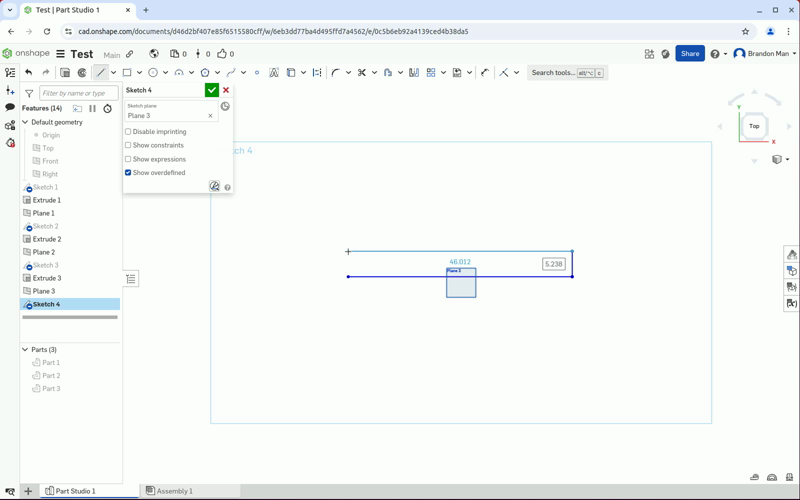
mouse_move(378, 251)
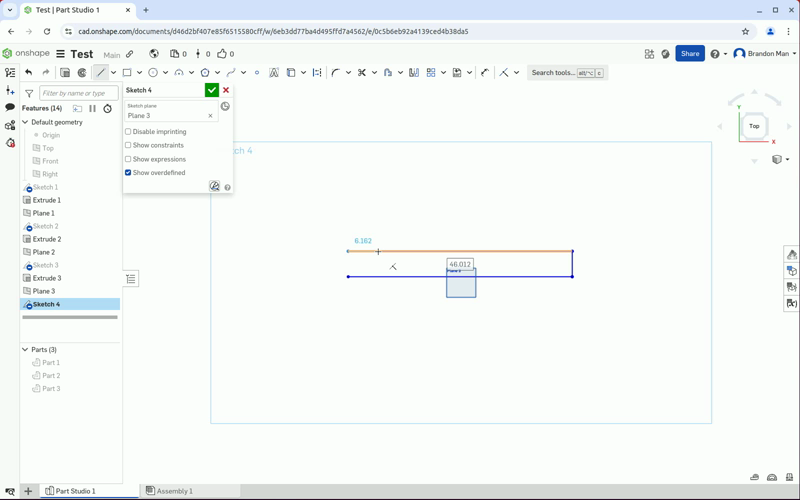
key_down(shift)
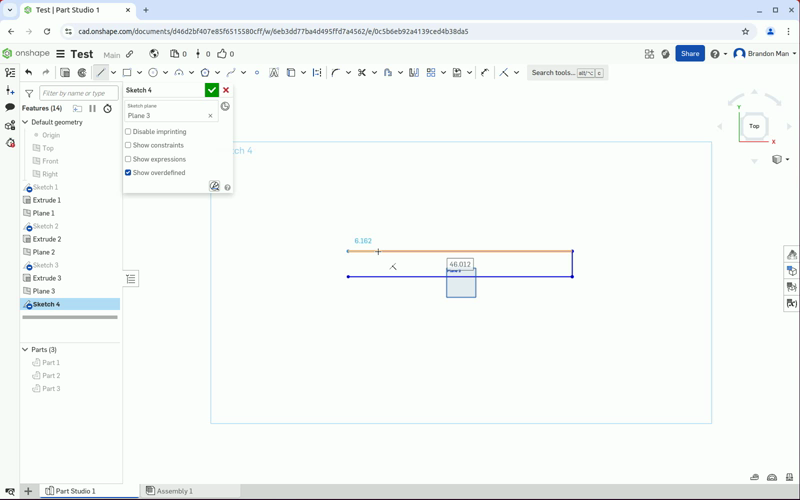
mouse_move(348, 276)
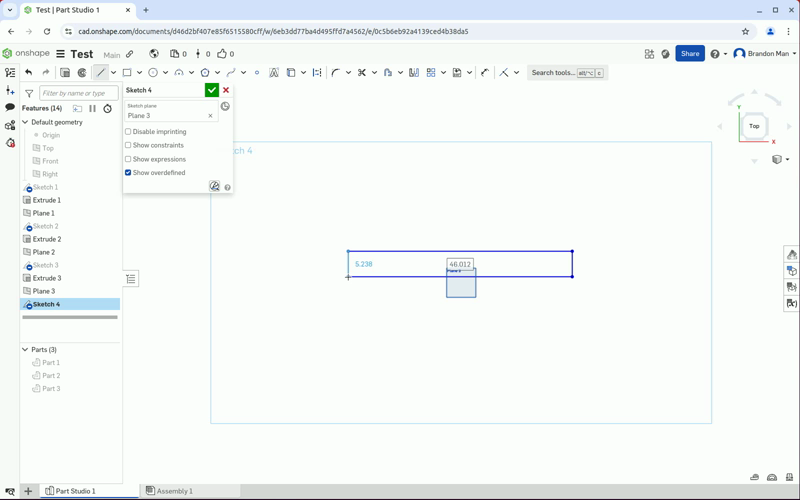
key_up(shift)
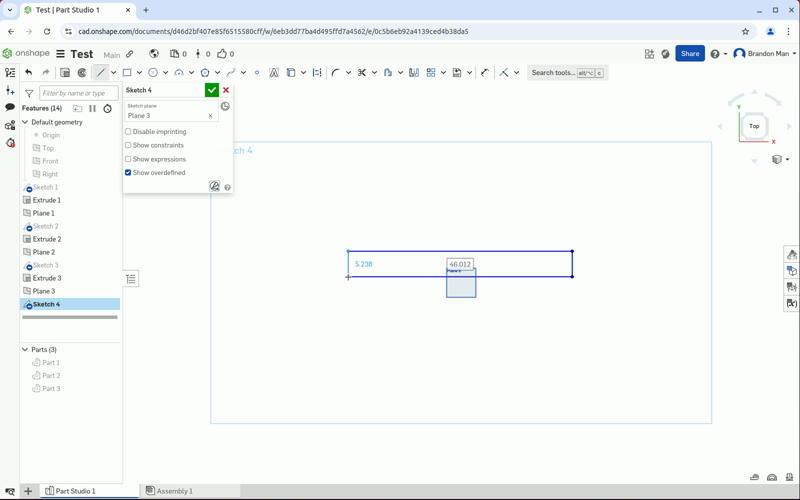
click(348, 276)
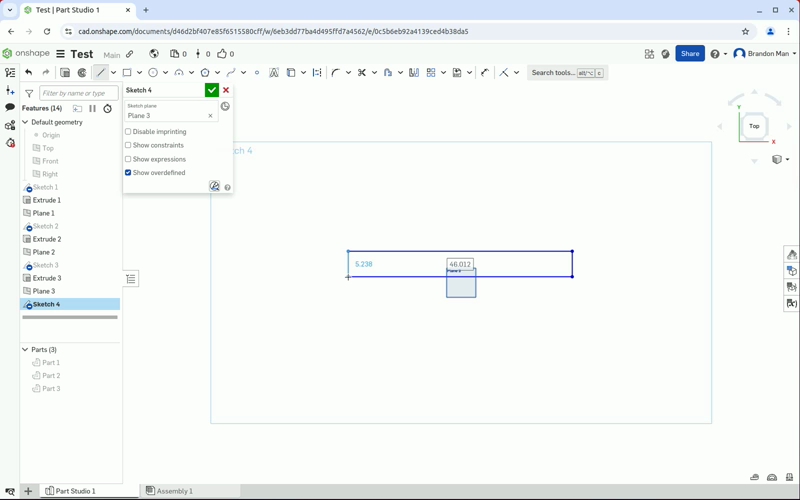
key(esc)
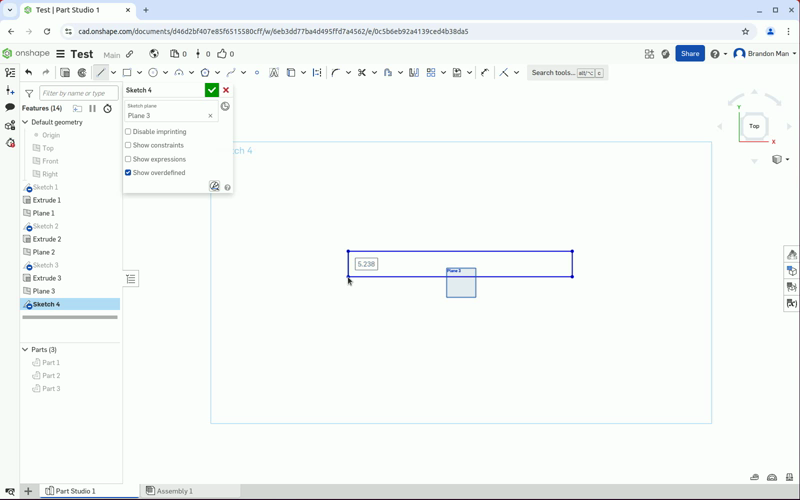
mouse_move(465, 269)
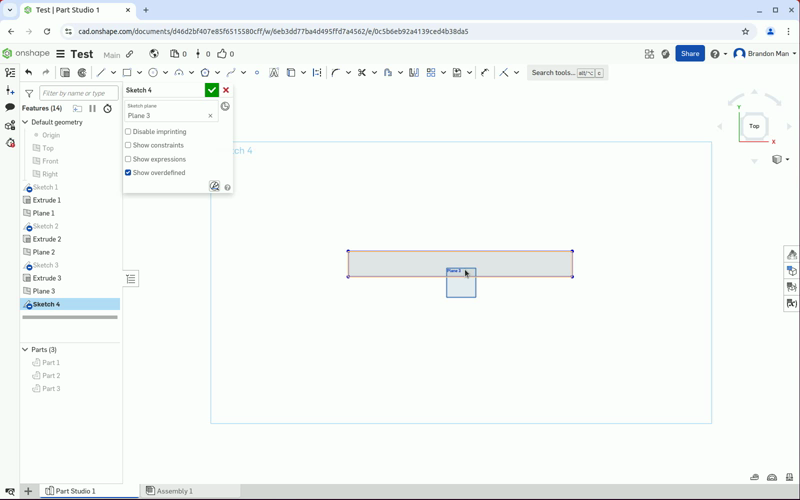
click(465, 269)
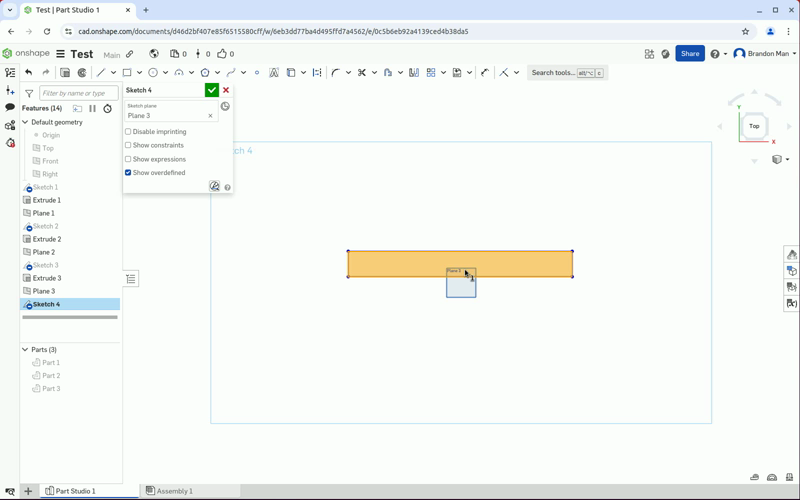
mouse_move(73, 352)
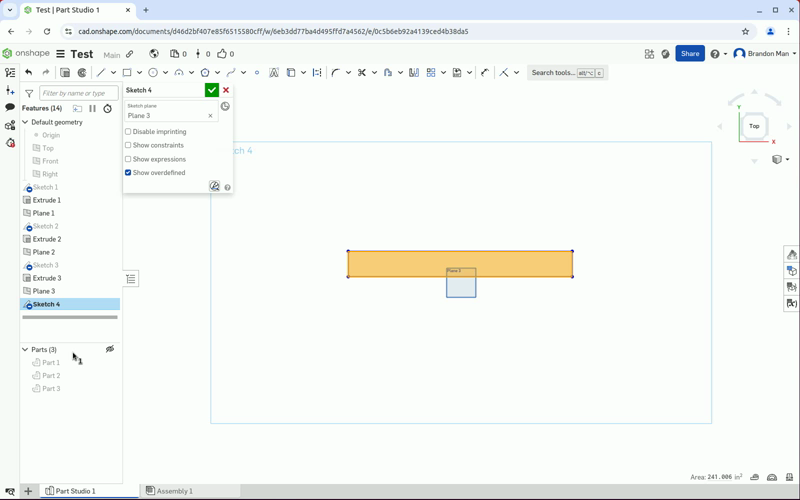
key(shift+y)
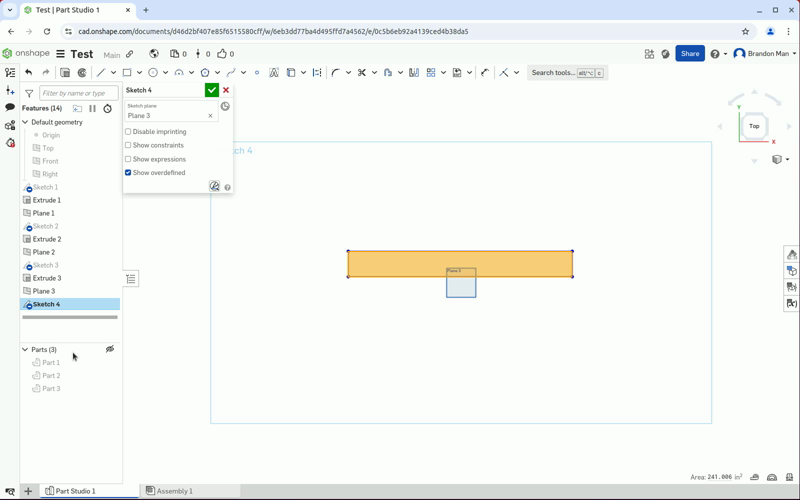
key(shift+e)
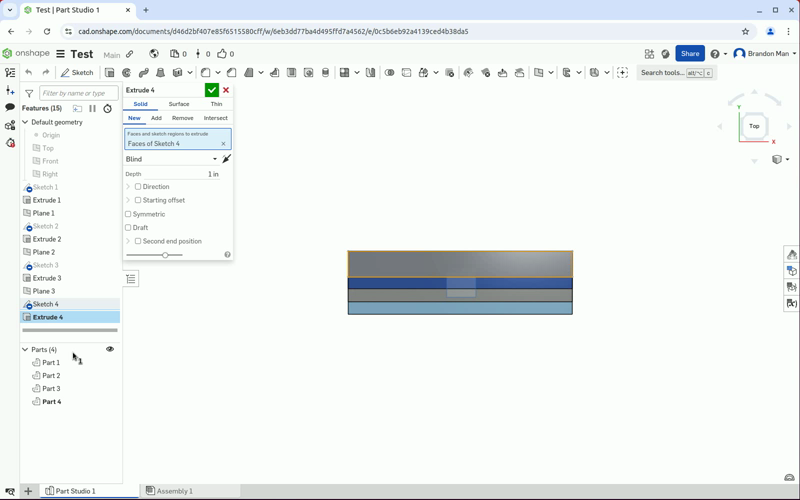
mouse_move(143, 106)
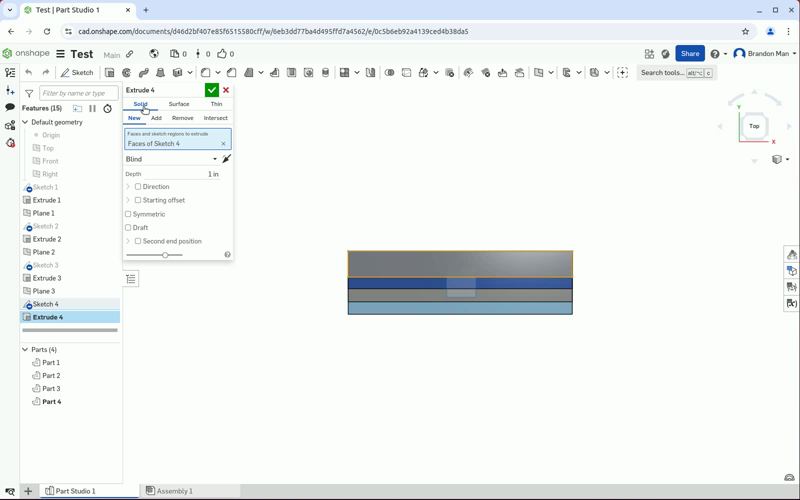
click(143, 106)
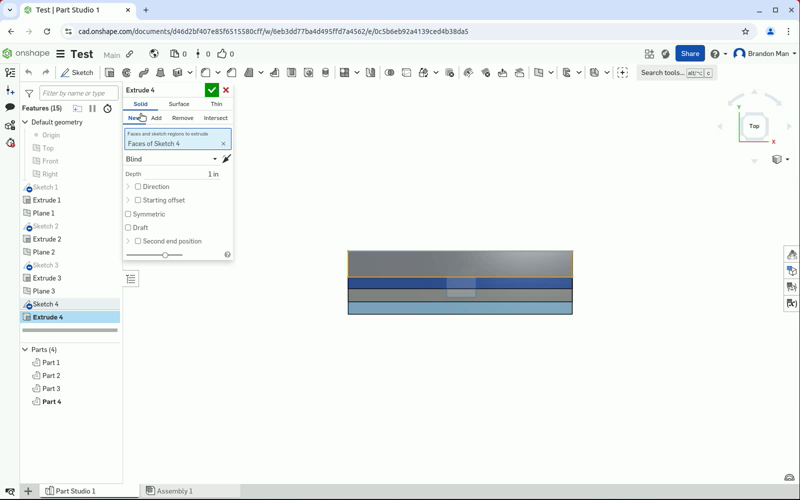
mouse_move(137, 120)
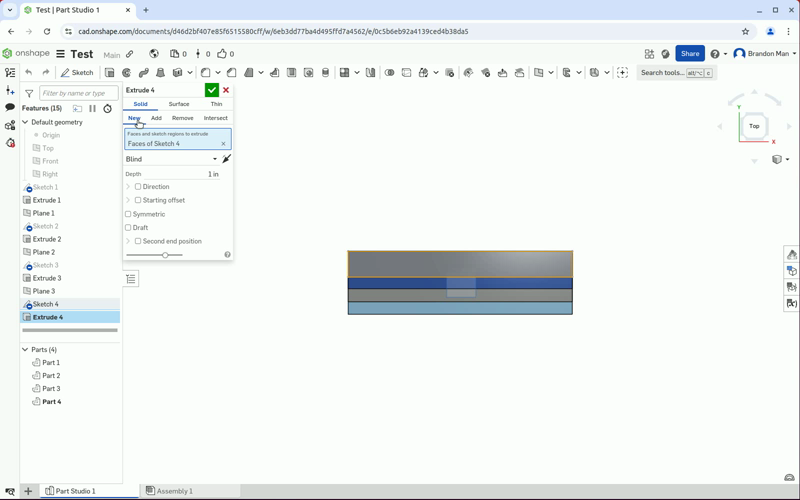
click(137, 120)
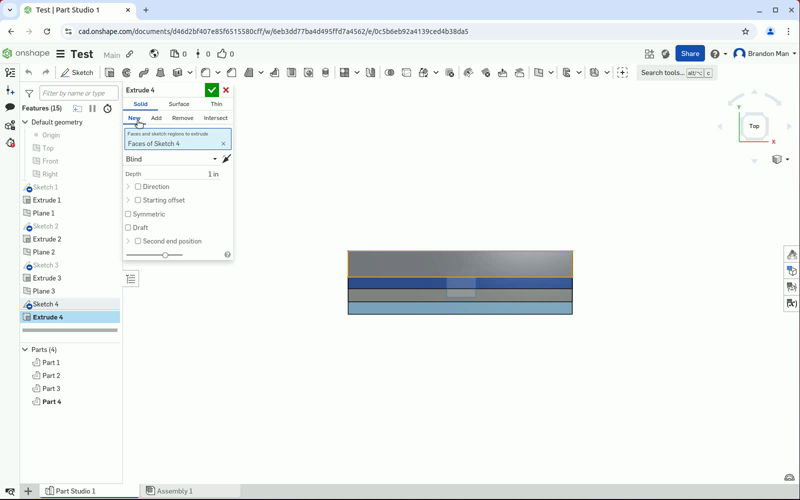
key(tab, 4)
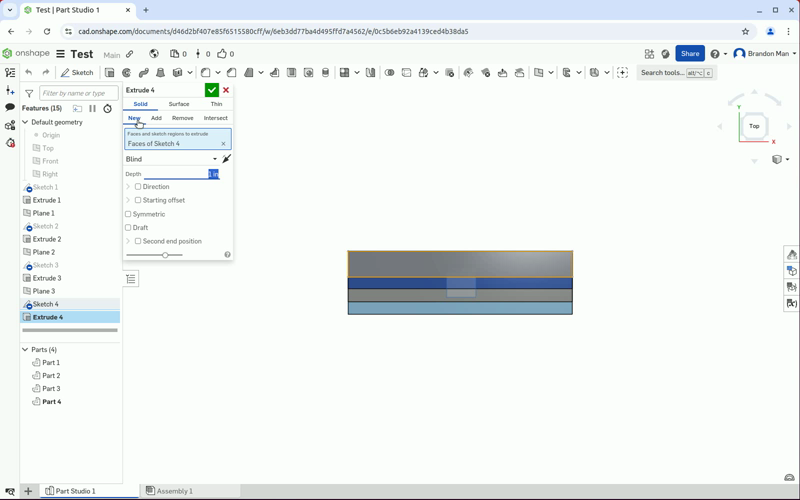
text(2.648)
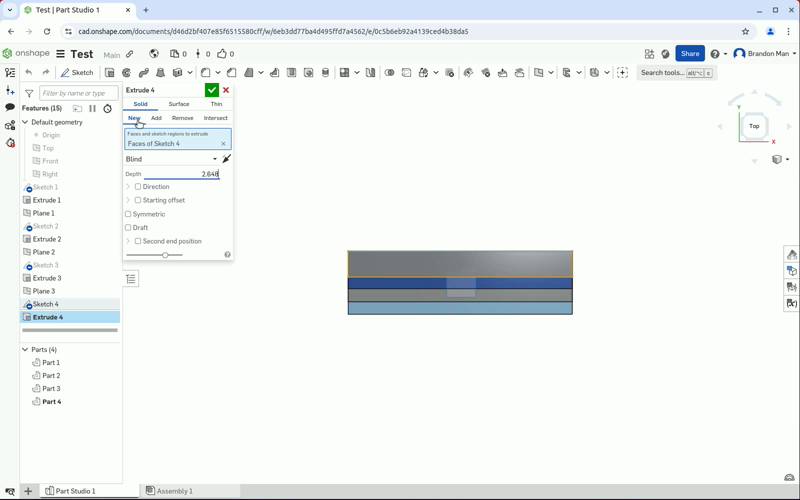
key(enter)
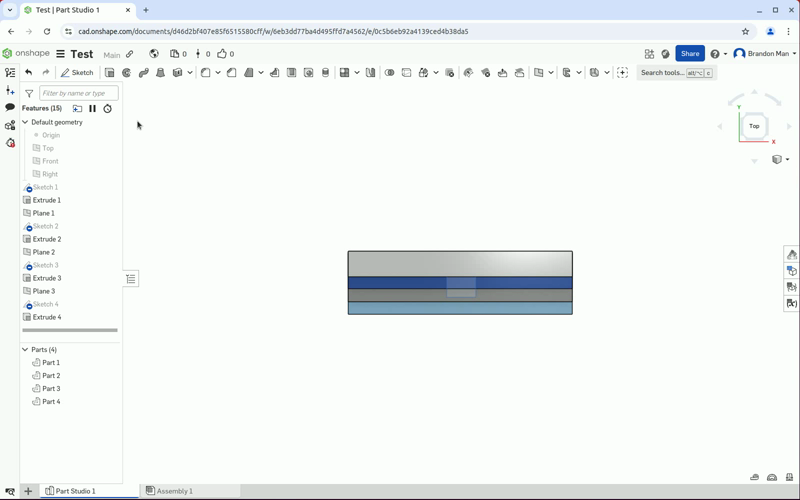
key(shift+h)
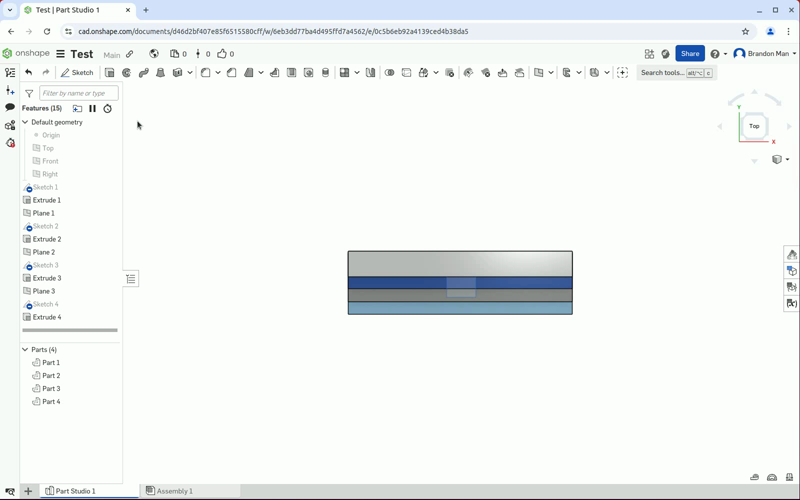
key(shift+h)
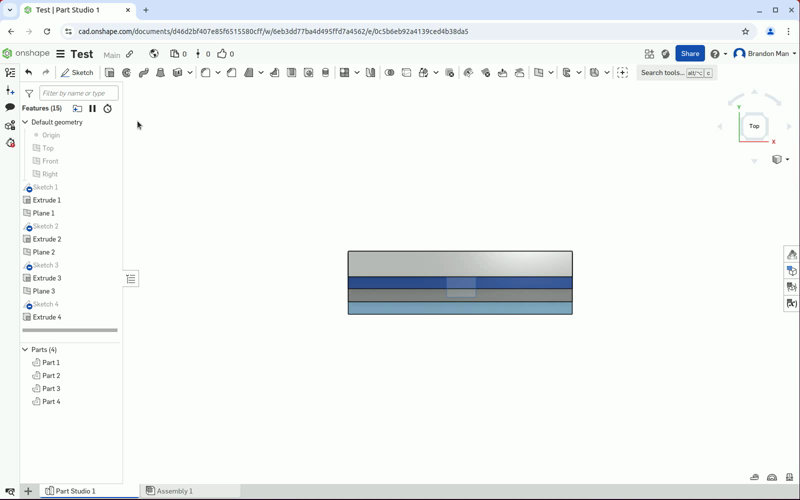
mouse_move(73, 189)
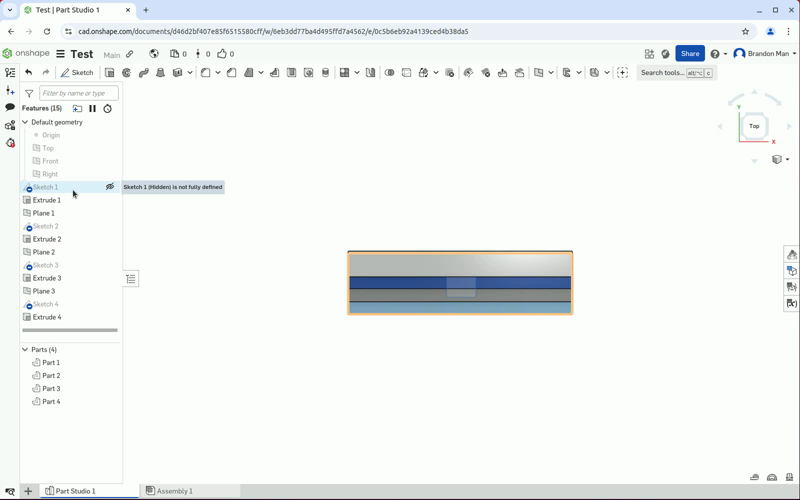
click(73, 189)
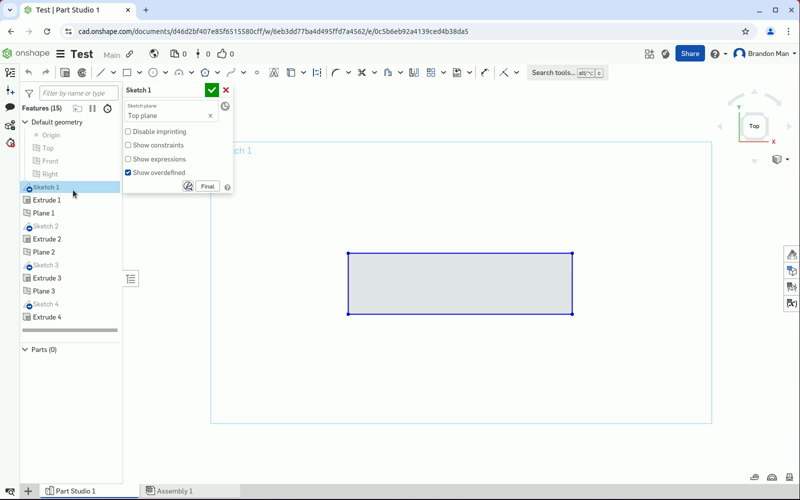
mouse_move(229, 92)
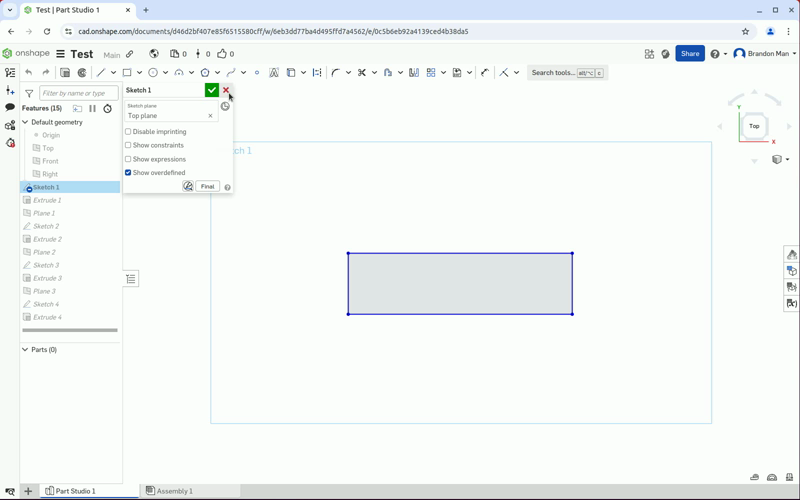
click(229, 92)
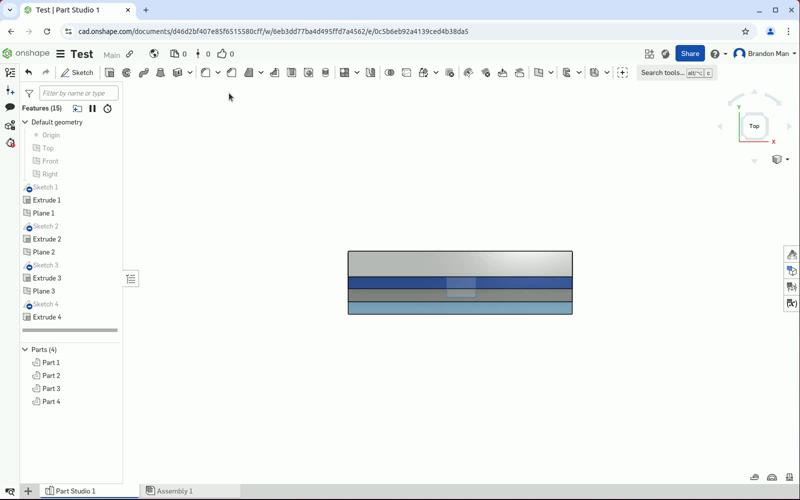
mouse_move(541, 75)
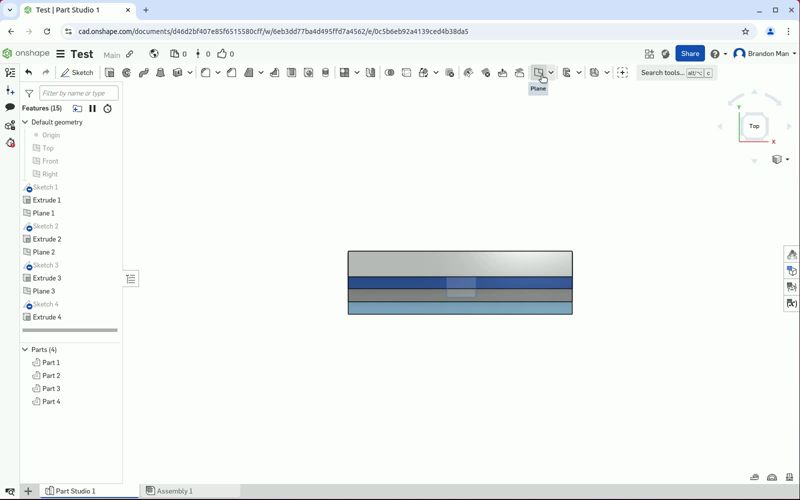
click(541, 75)
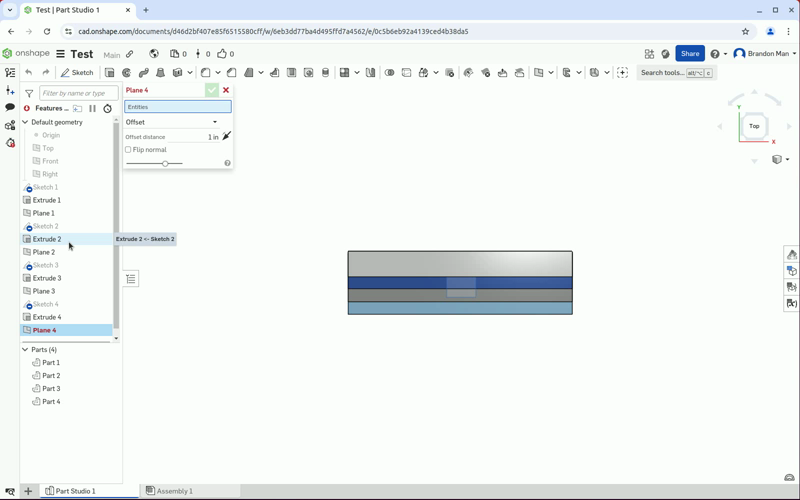
scroll(3)
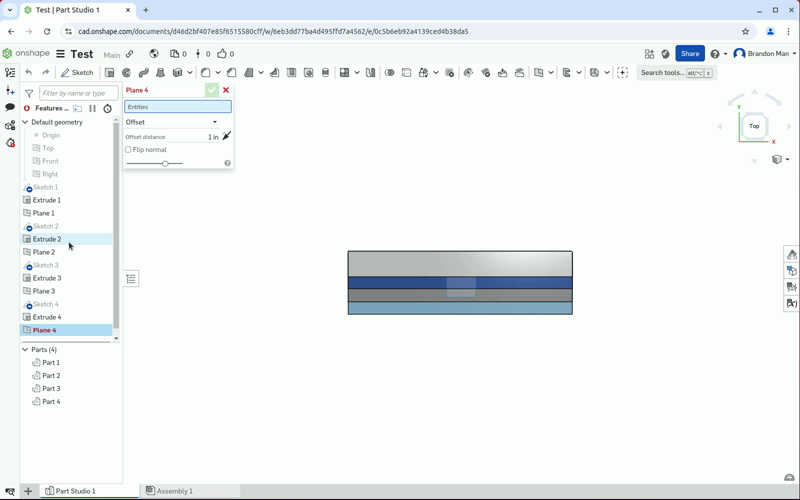
mouse_move(69, 150)
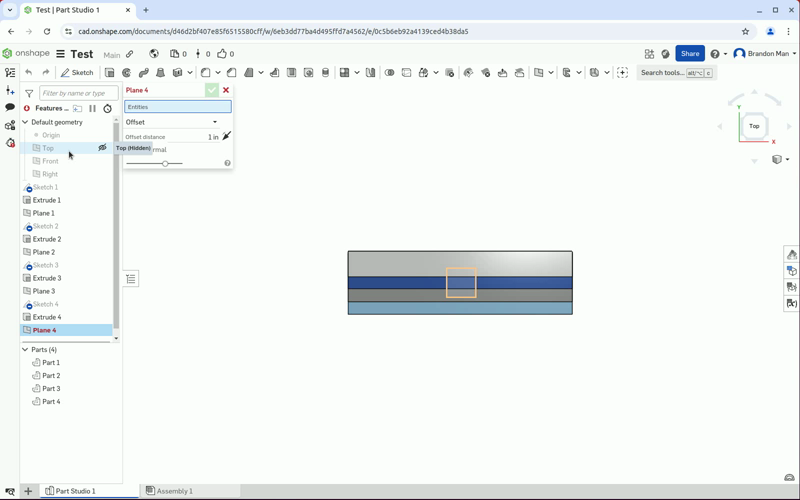
click(69, 150)
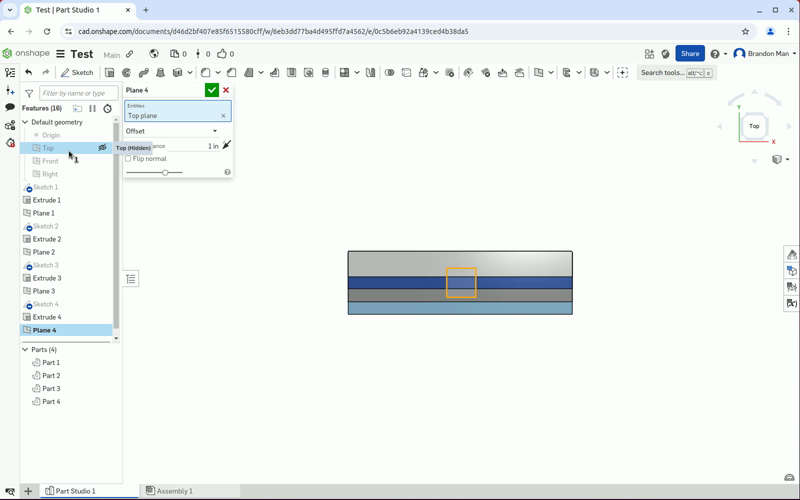
key(tab, 2)
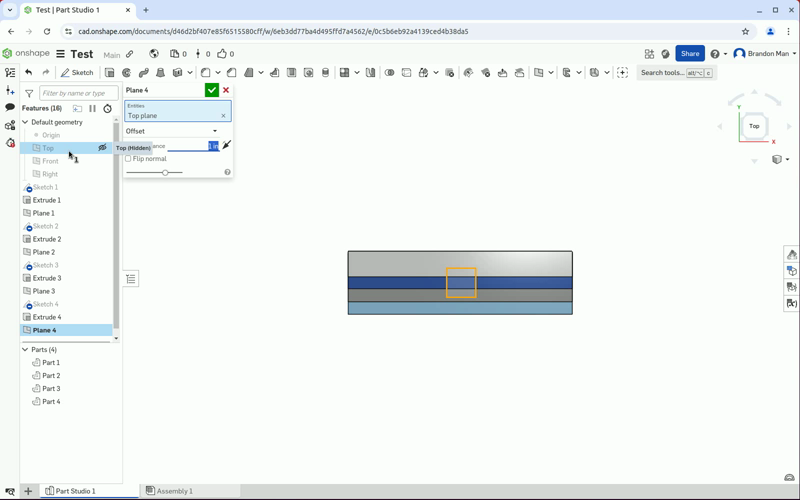
text(10.352)
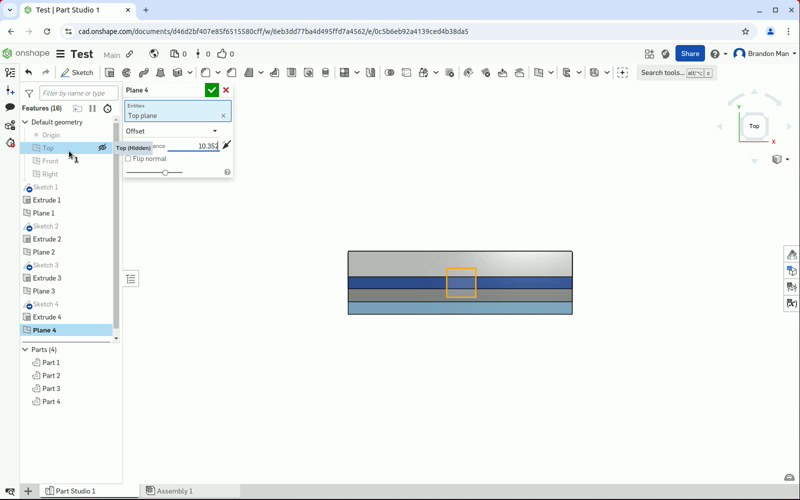
key(enter, 2)
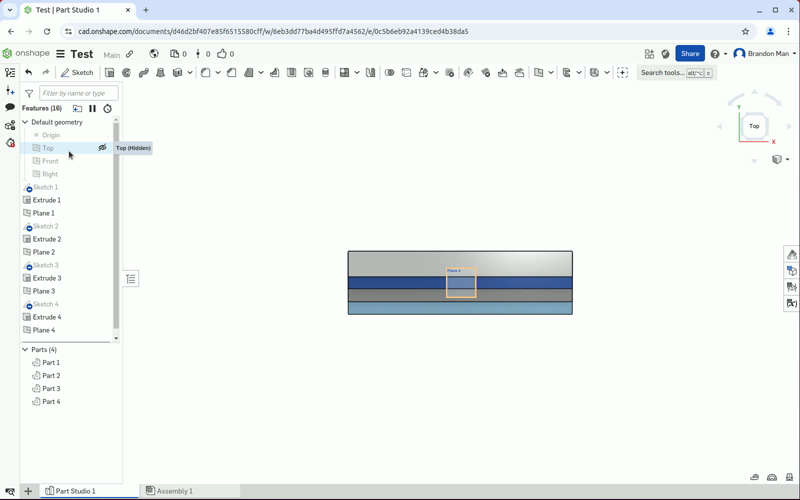
key(shift+s)
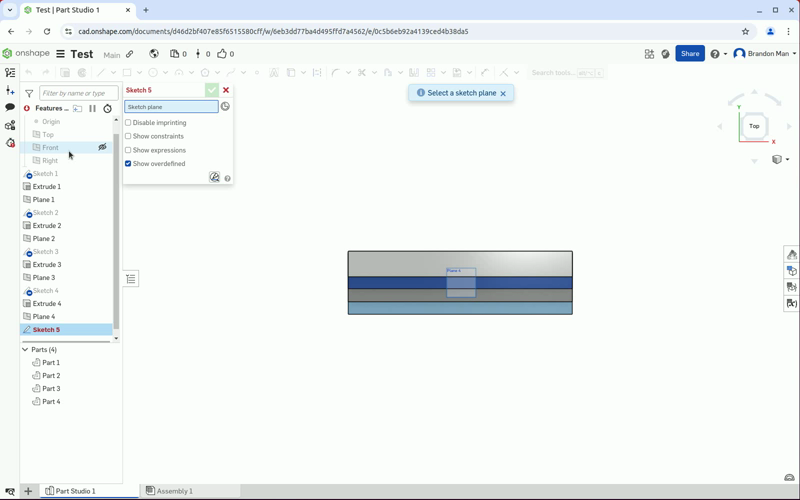
mouse_move(69, 319)
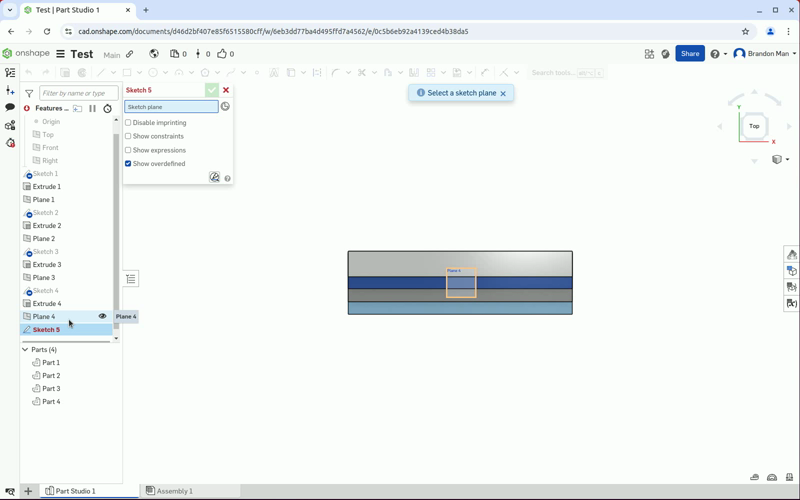
click(69, 319)
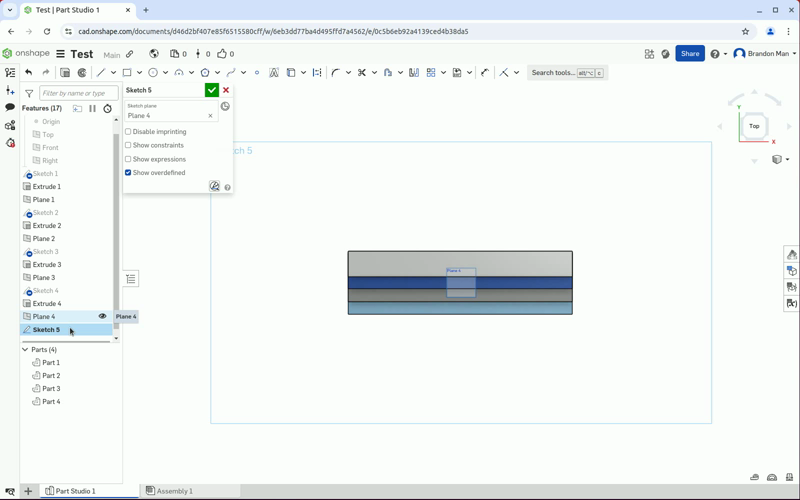
mouse_move(73, 352)
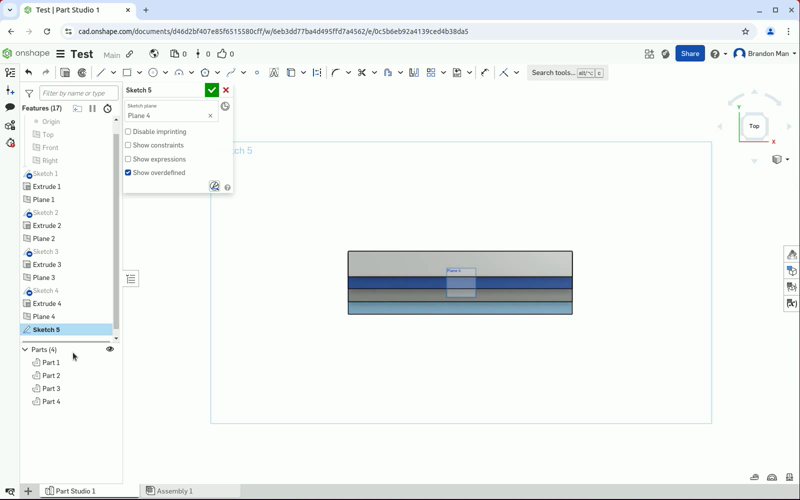
key(y)
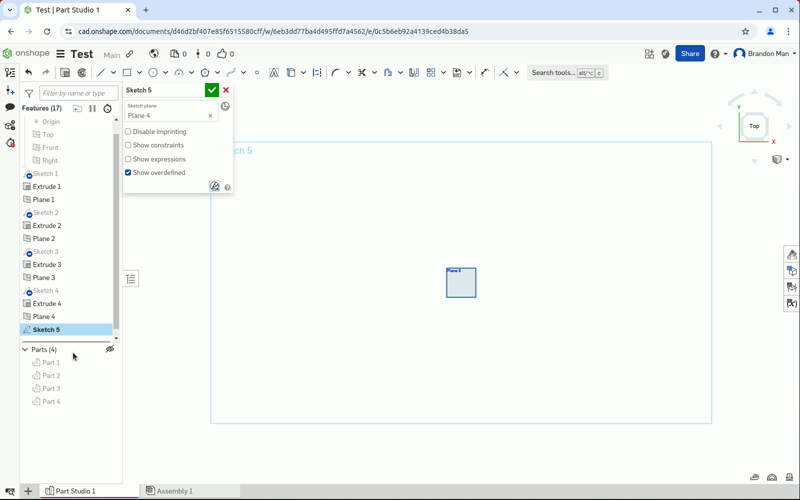
key(l)
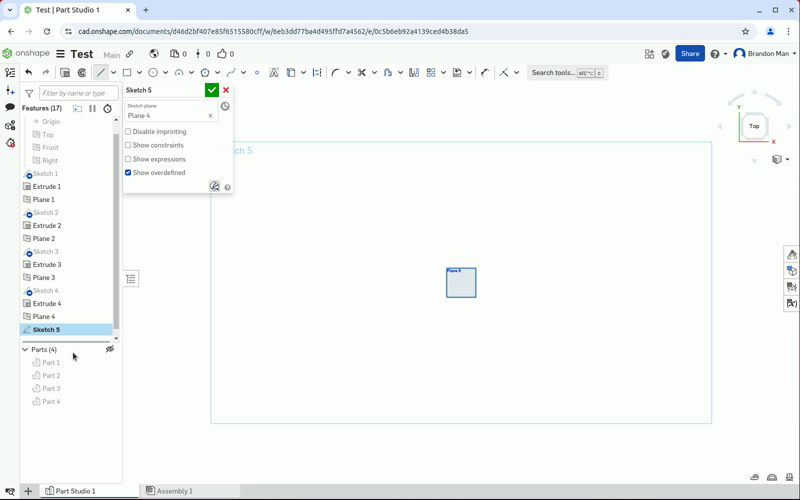
key_down(shift)
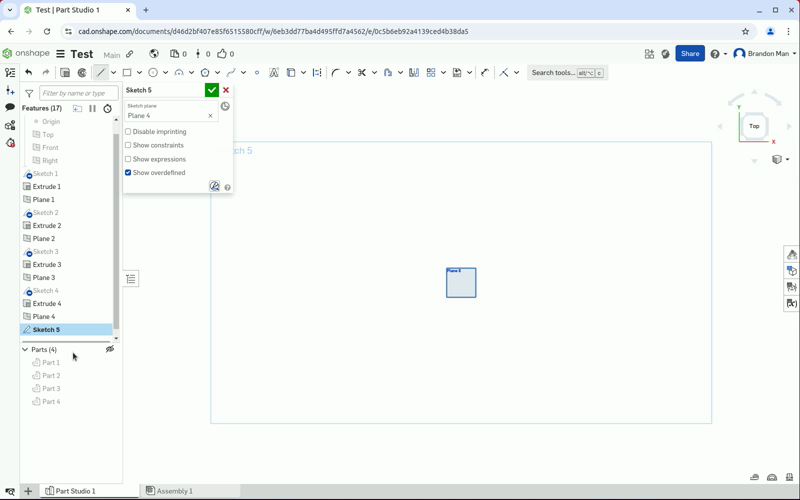
mouse_move(348, 264)
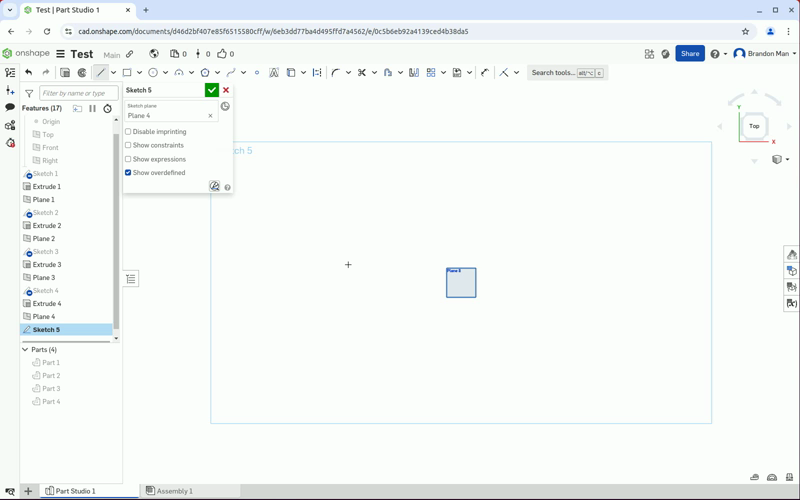
click(348, 264)
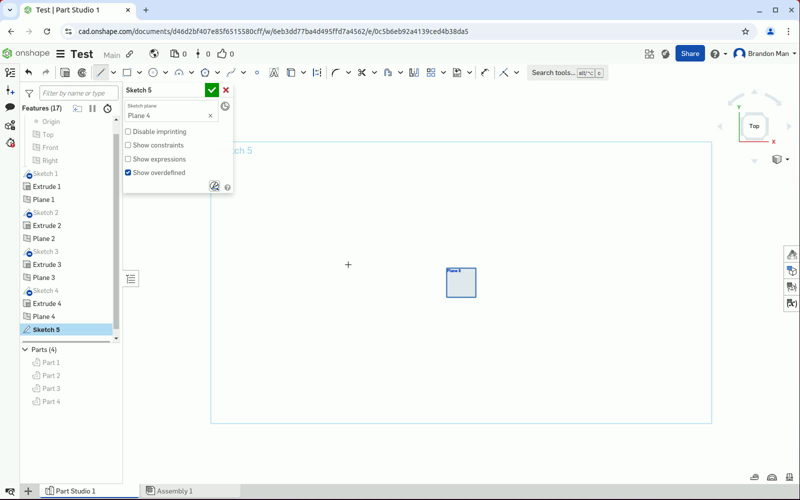
key_up(shift)
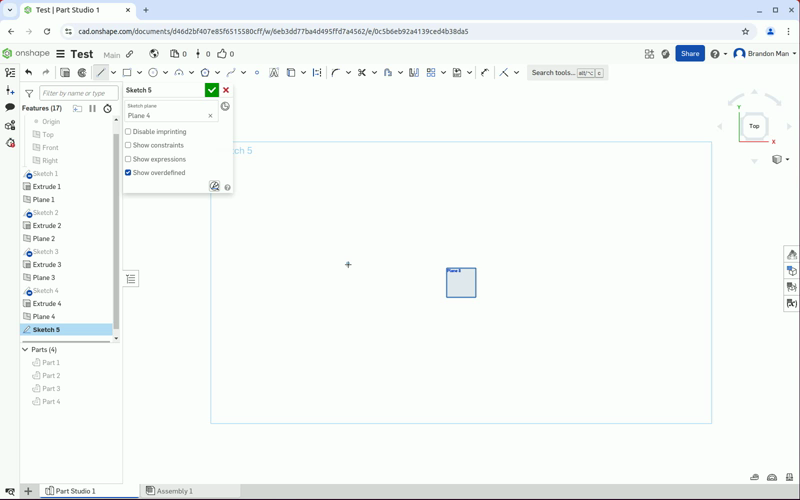
key_down(shift)
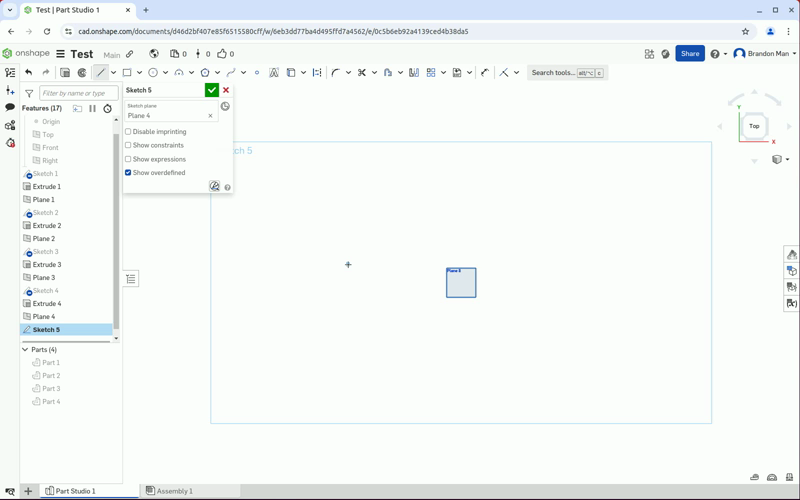
mouse_move(572, 264)
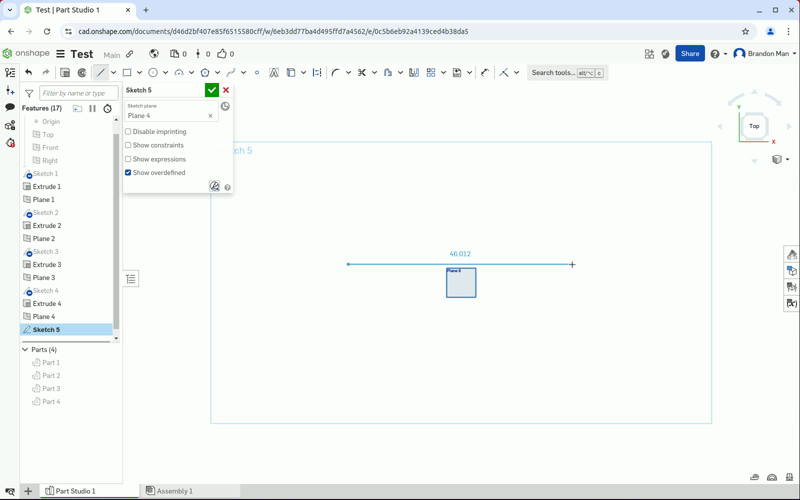
click(572, 264)
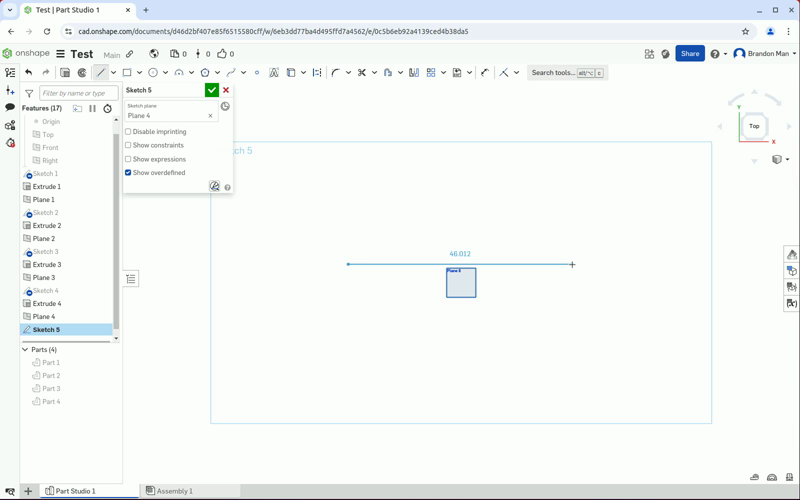
key_up(shift)
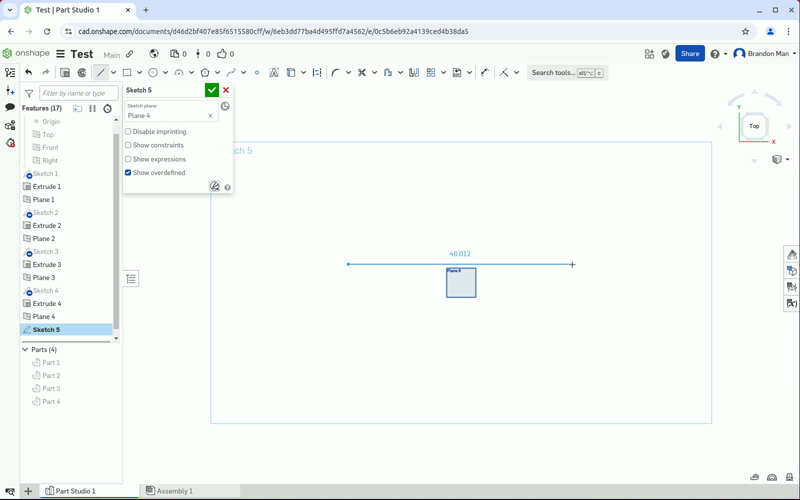
key_down(shift)
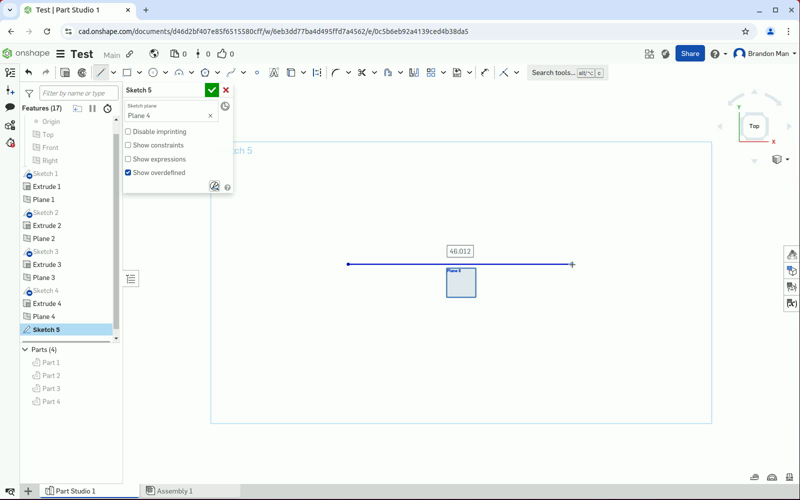
mouse_move(589, 264)
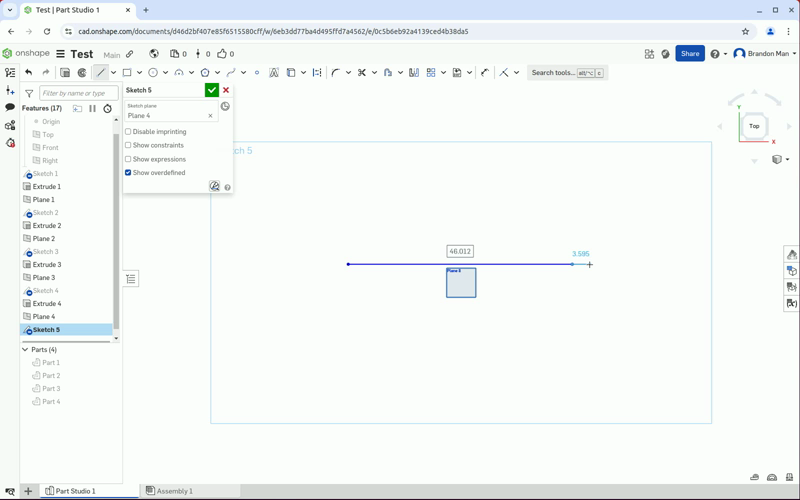
mouse_move(572, 252)
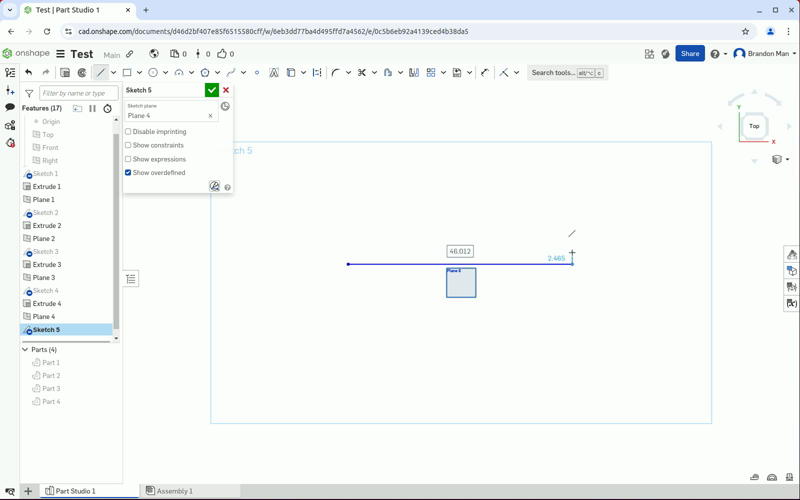
click(572, 252)
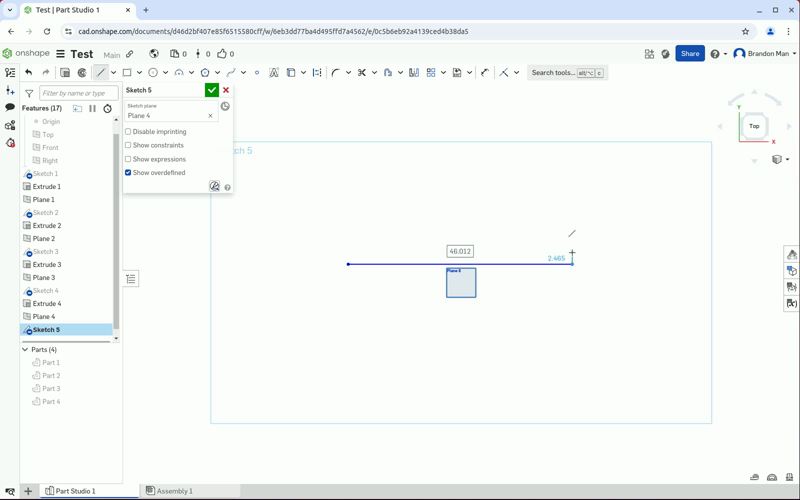
key_up(shift)
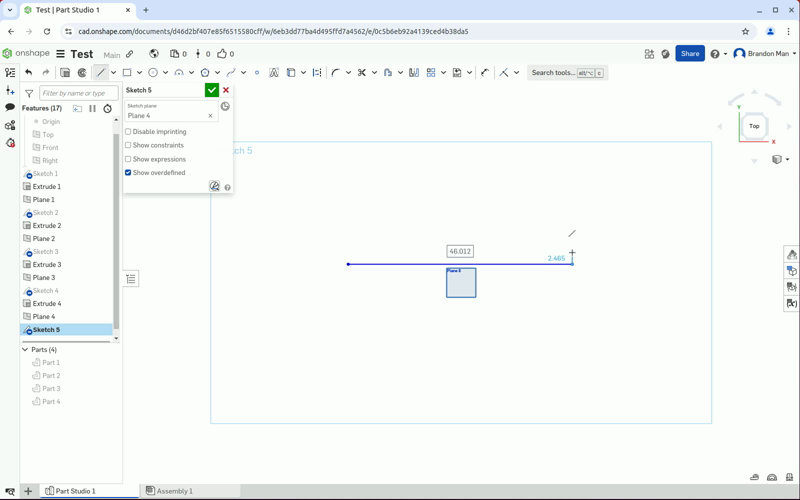
key_down(shift)
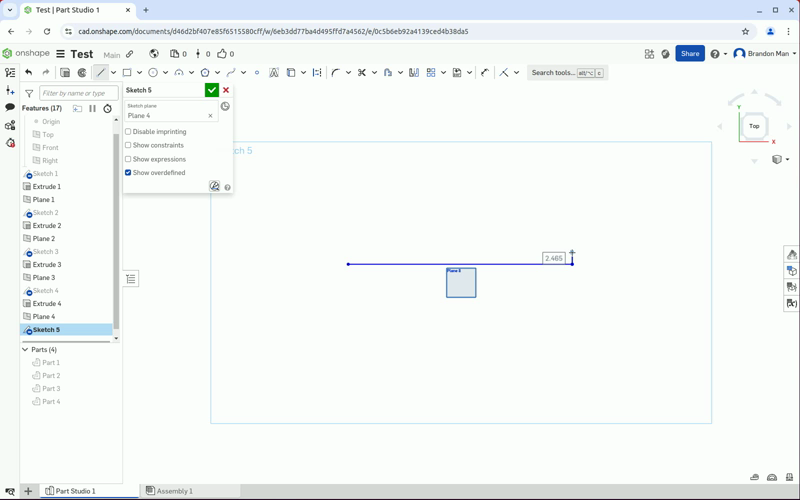
mouse_move(348, 252)
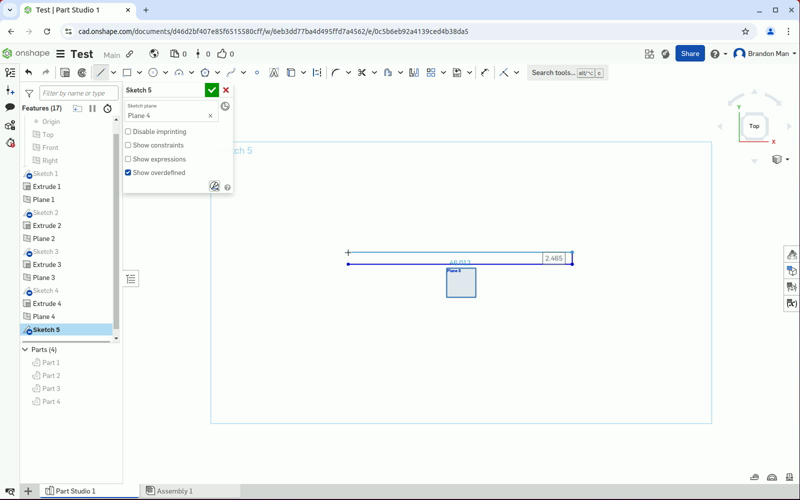
click(348, 252)
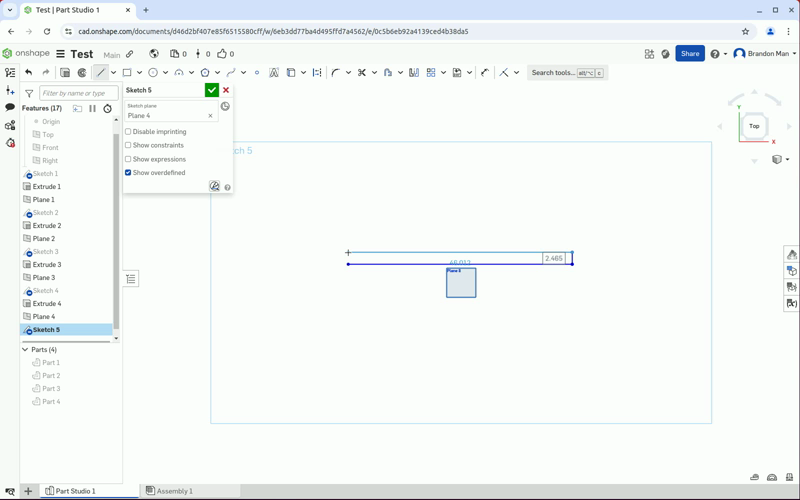
key_up(shift)
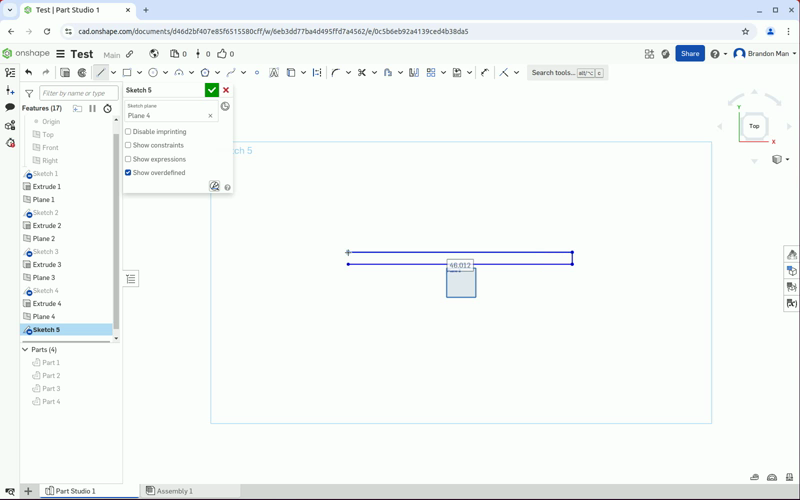
mouse_move(378, 252)
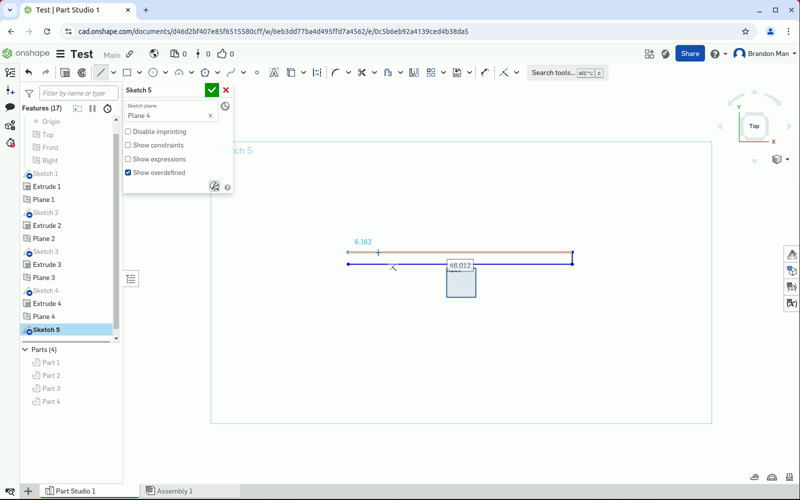
key_down(shift)
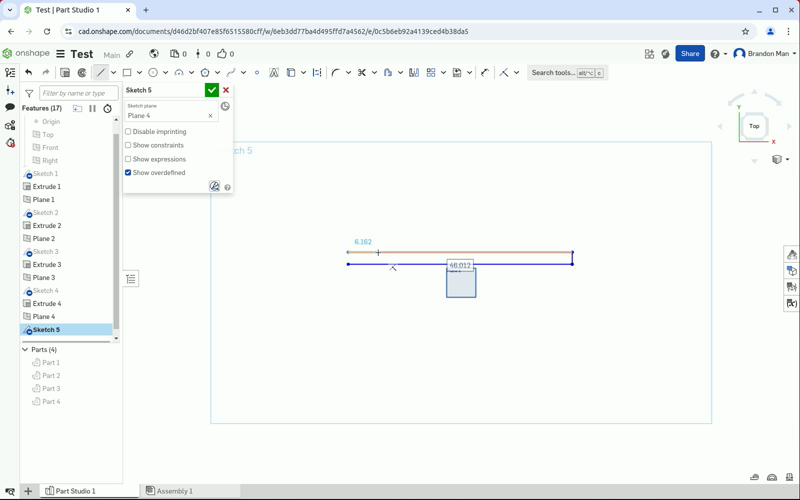
mouse_move(348, 264)
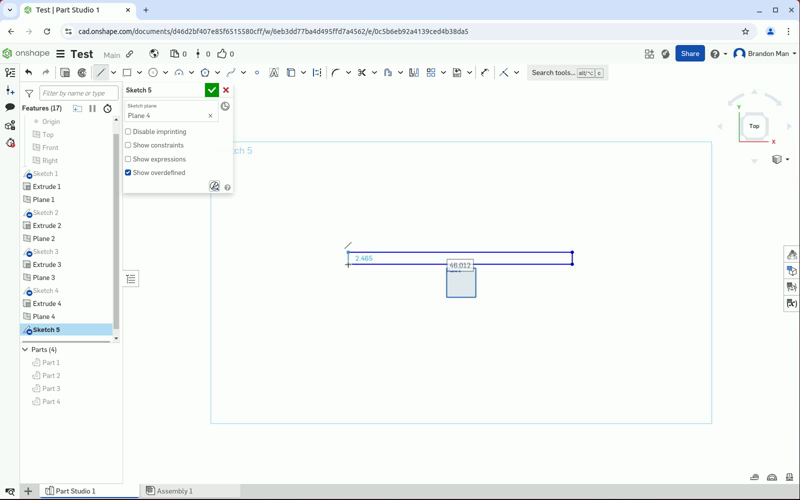
key_up(shift)
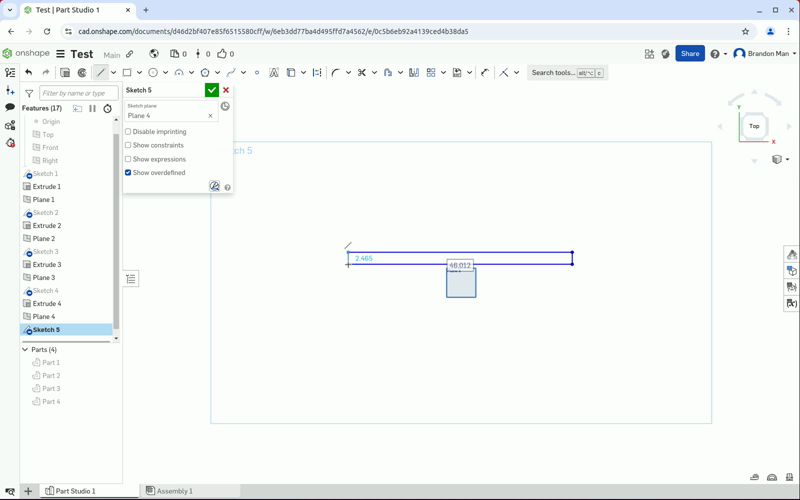
click(348, 264)
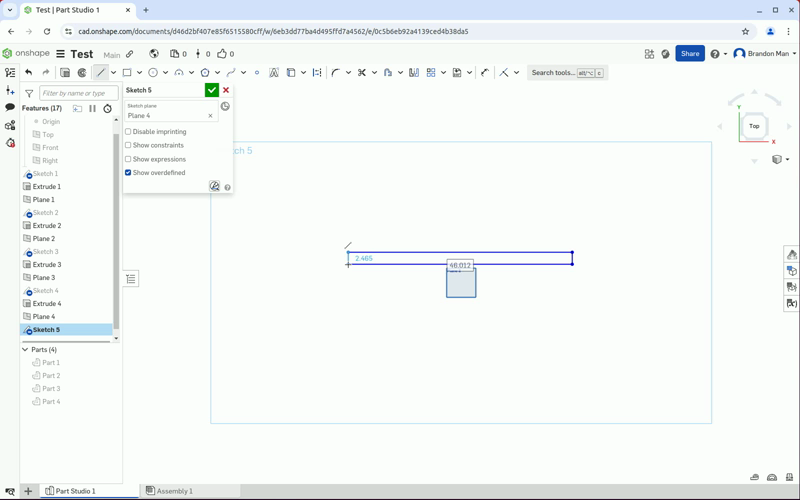
key(esc)
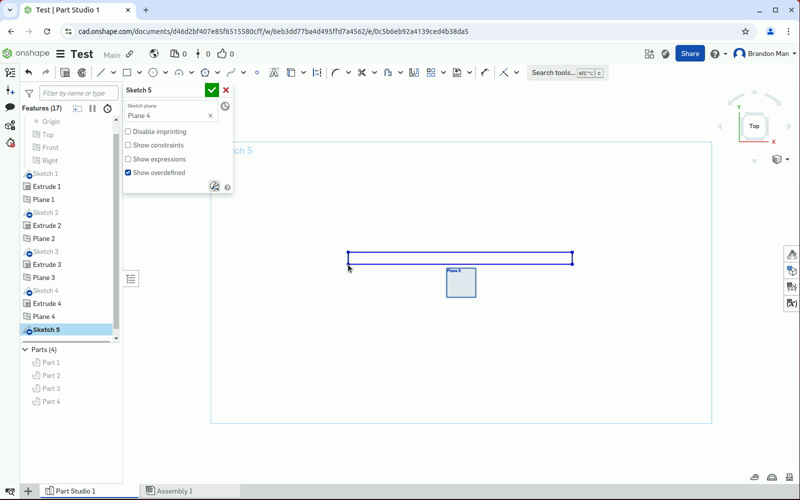
mouse_move(365, 258)
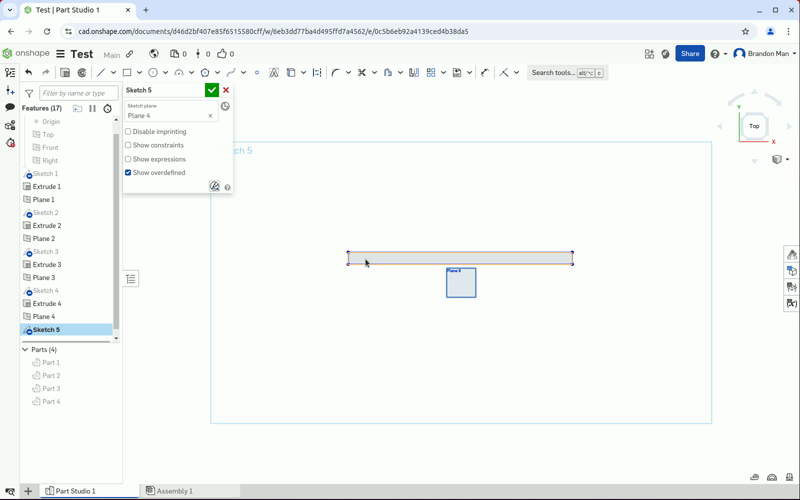
click(365, 258)
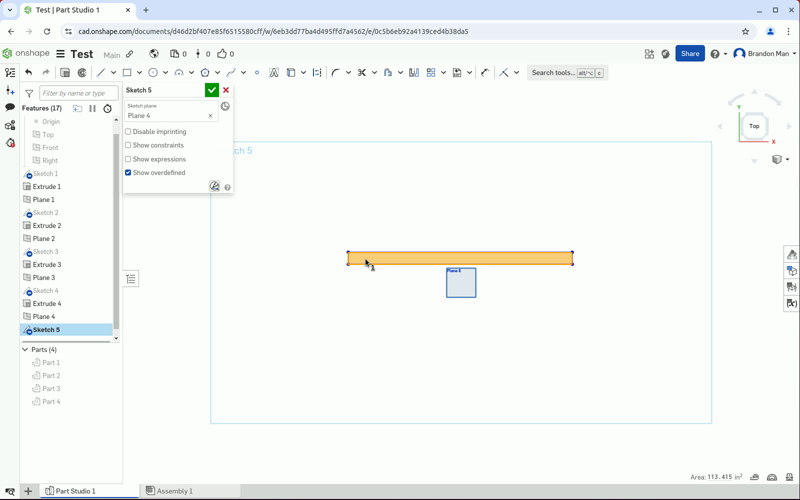
mouse_move(73, 352)
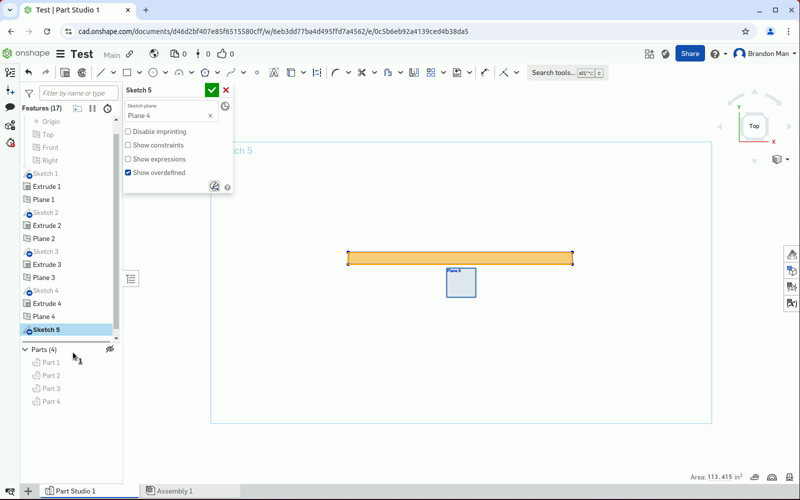
key(shift+y)
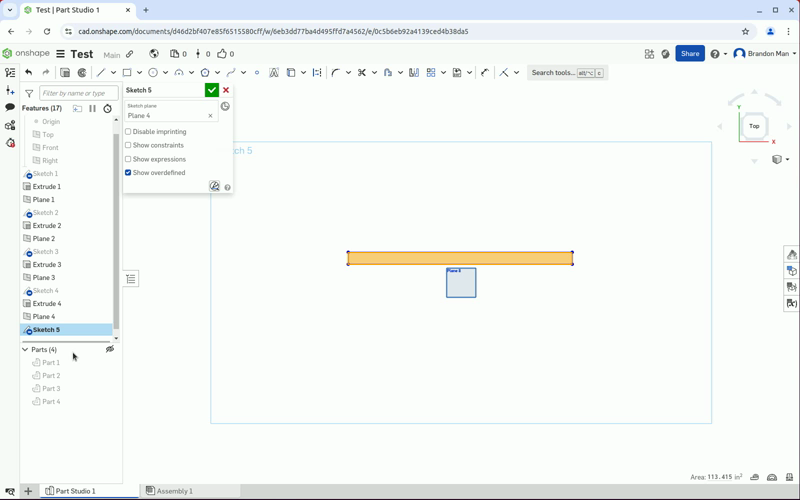
key(shift+e)
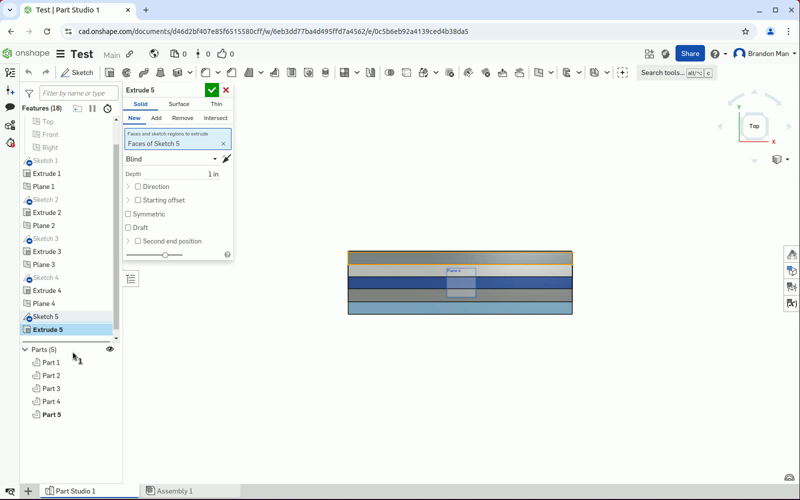
mouse_move(143, 106)
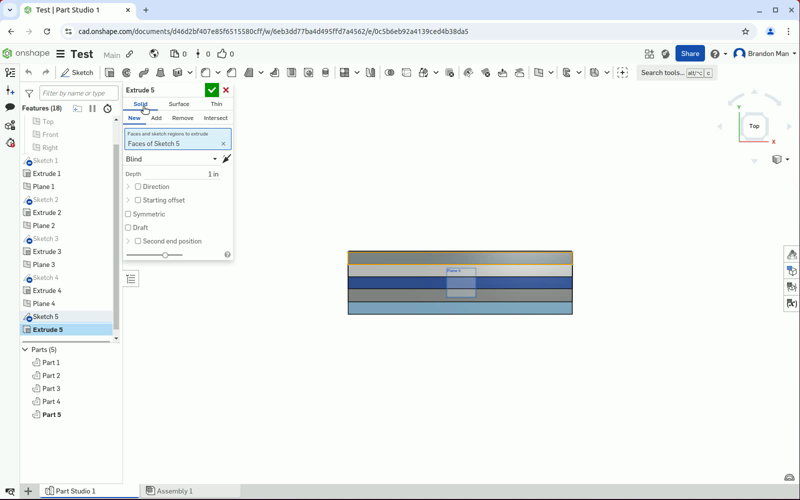
click(143, 106)
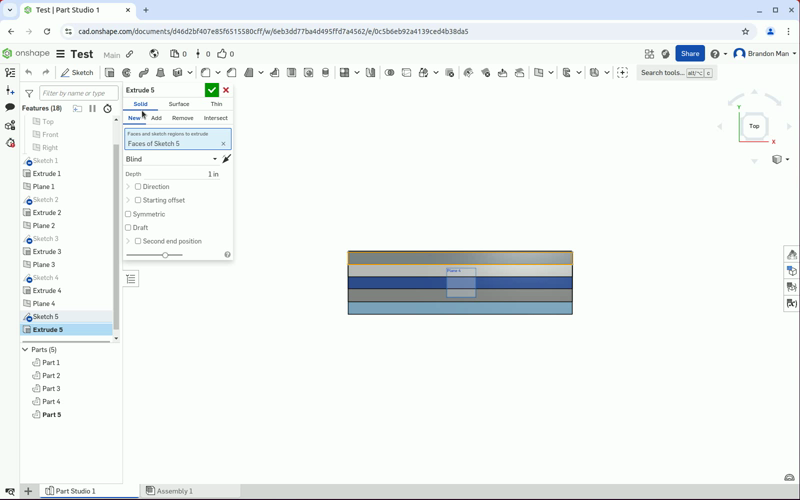
mouse_move(137, 120)
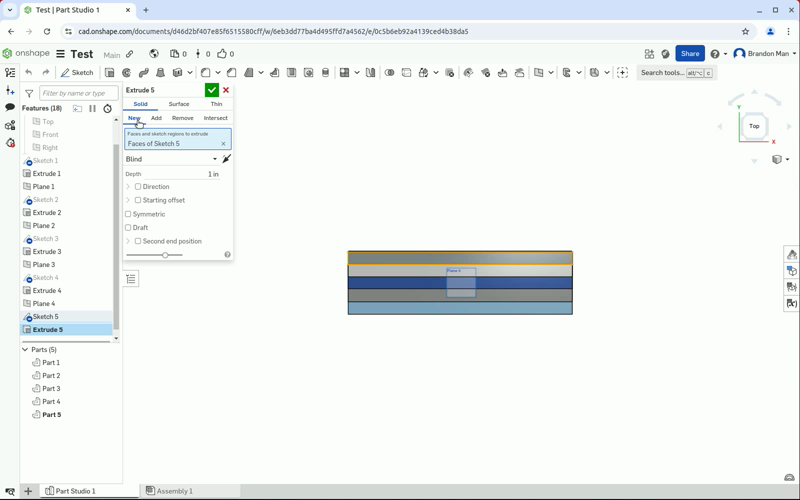
click(137, 120)
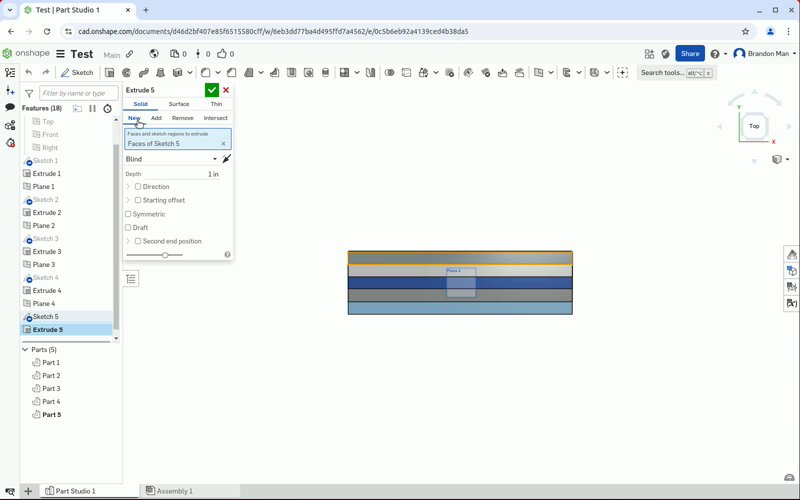
key(tab, 4)
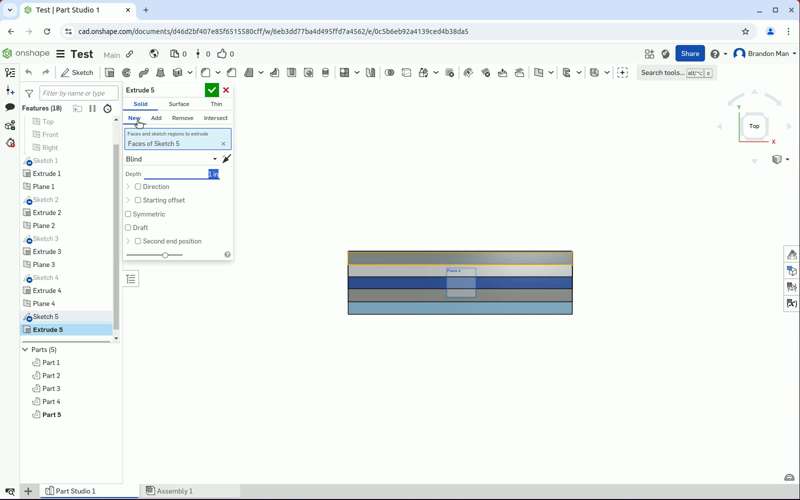
text(2.648)
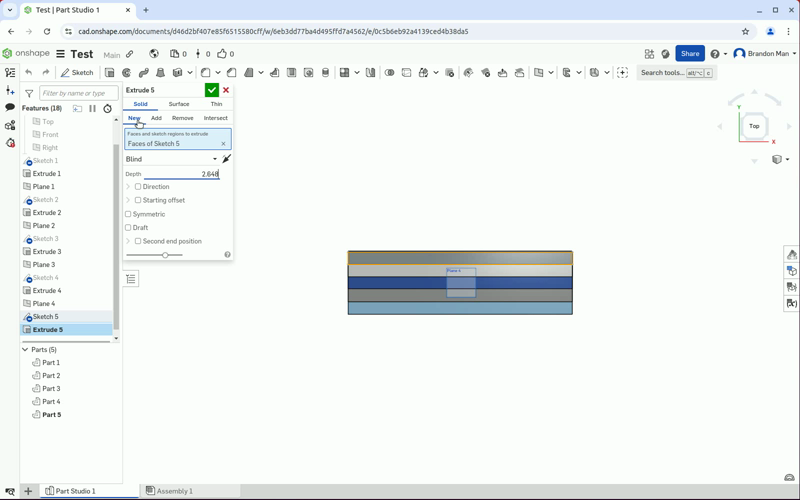
key(enter)
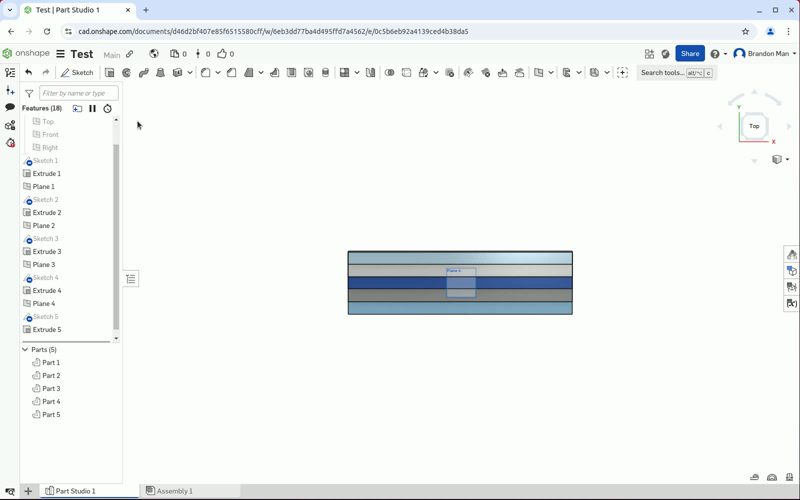
key(shift+h)
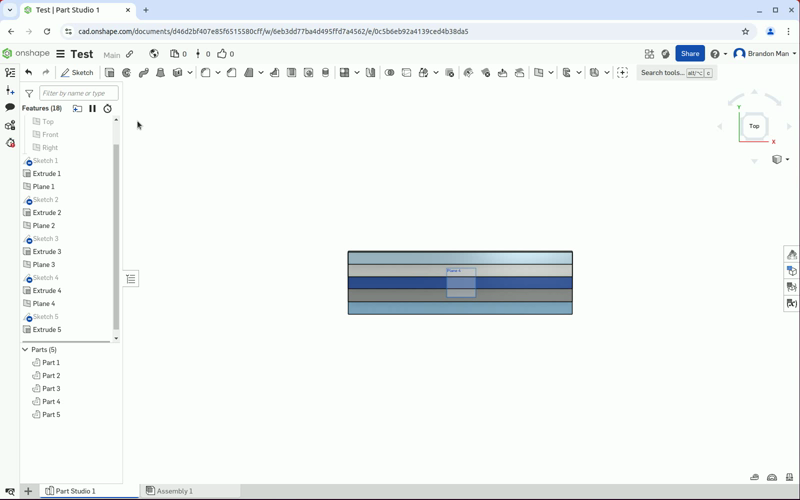
key(shift+h)
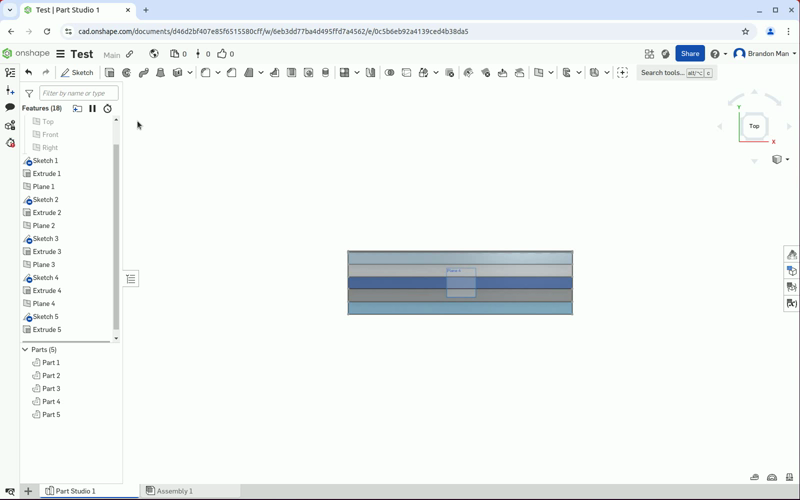
key(shift+7)
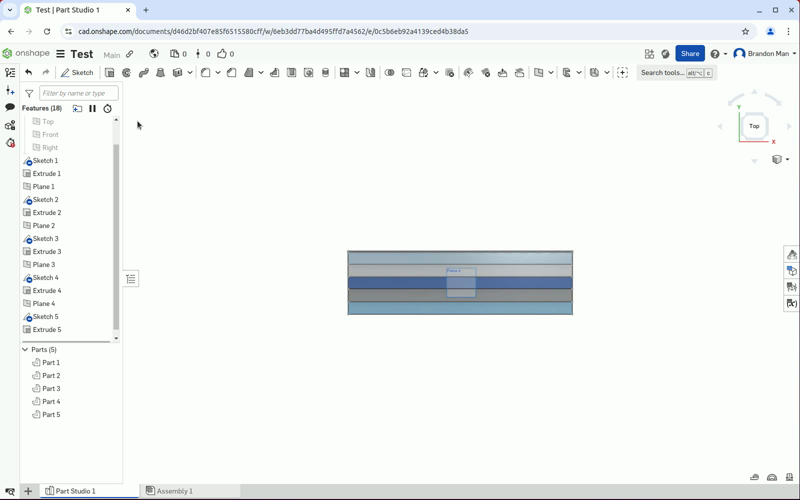
key(up, 3)
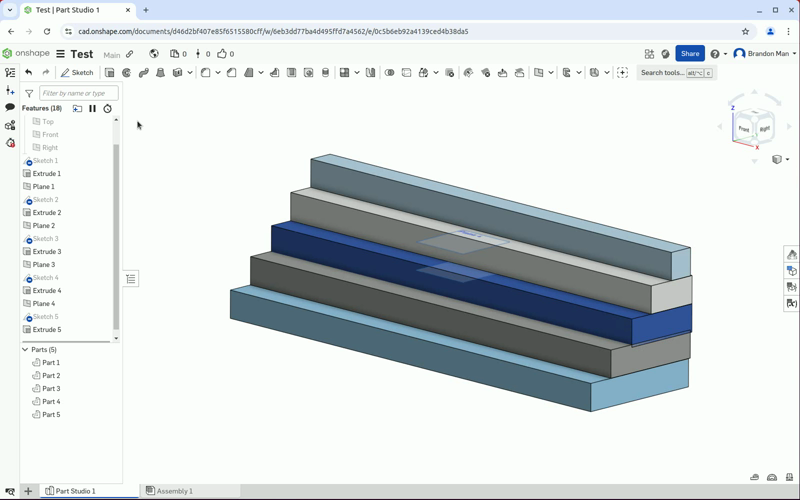
key(left, 3)
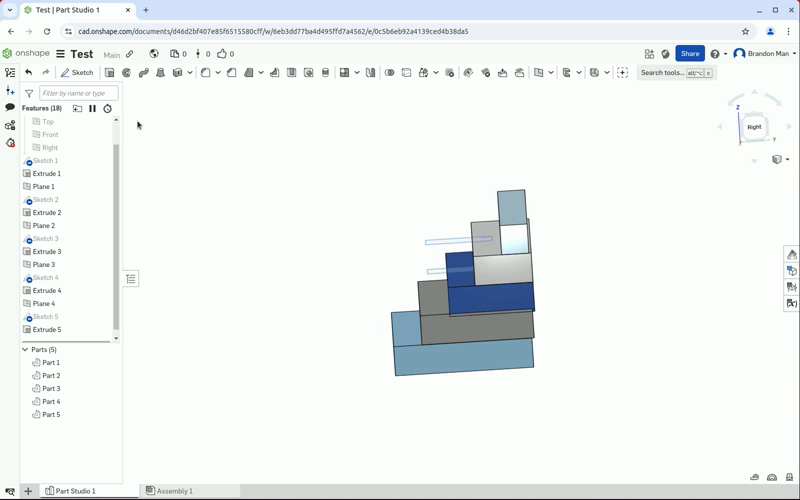
key(right, 3)
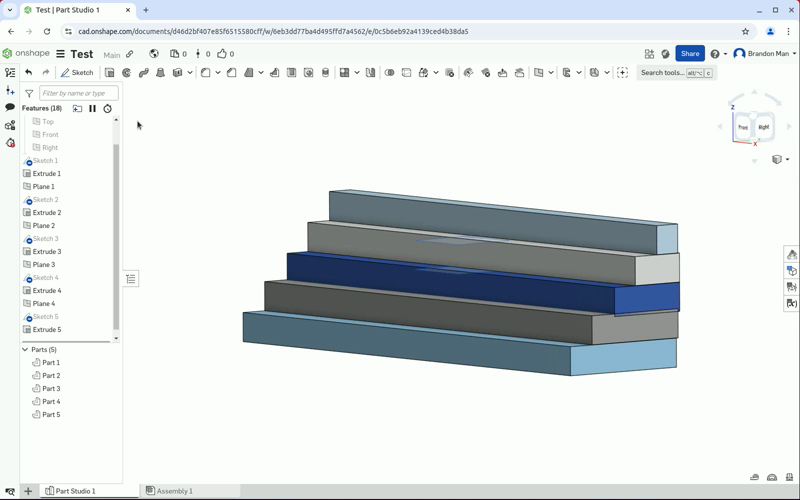
key(down, 3)
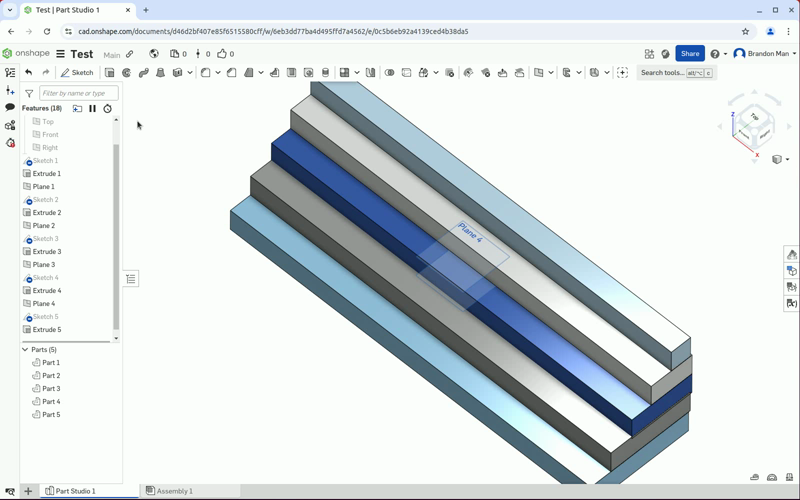
mouse_move(69, 163)
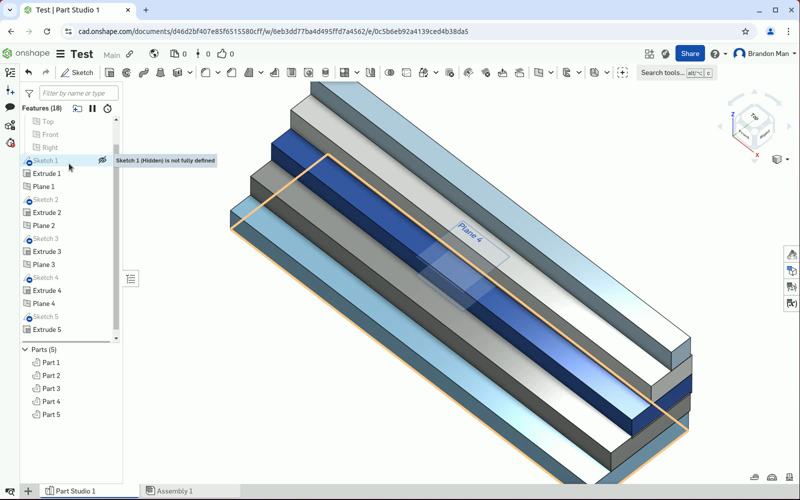
click(69, 163)